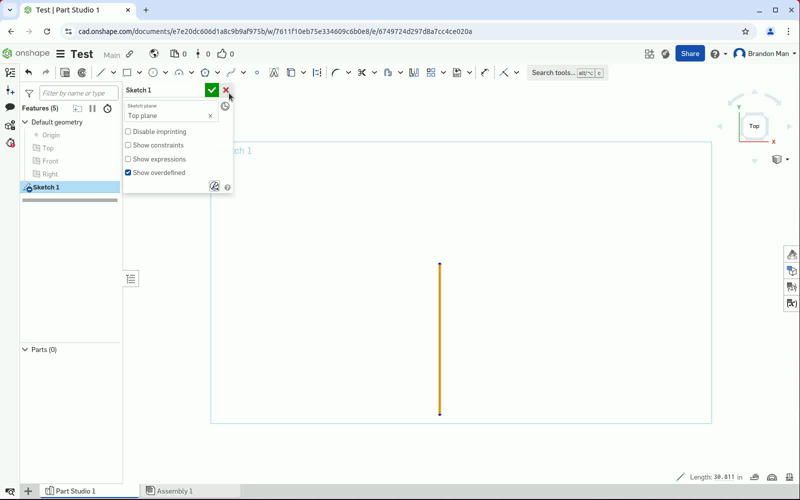
key(shift+h)
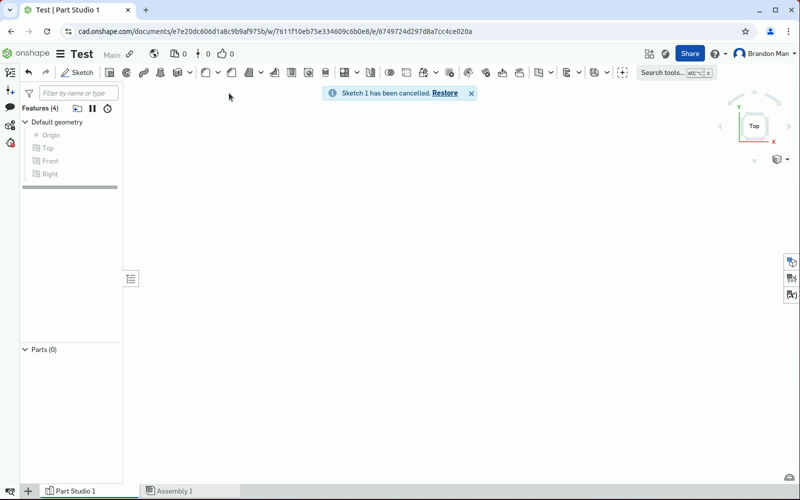
mouse_move(73, 352)
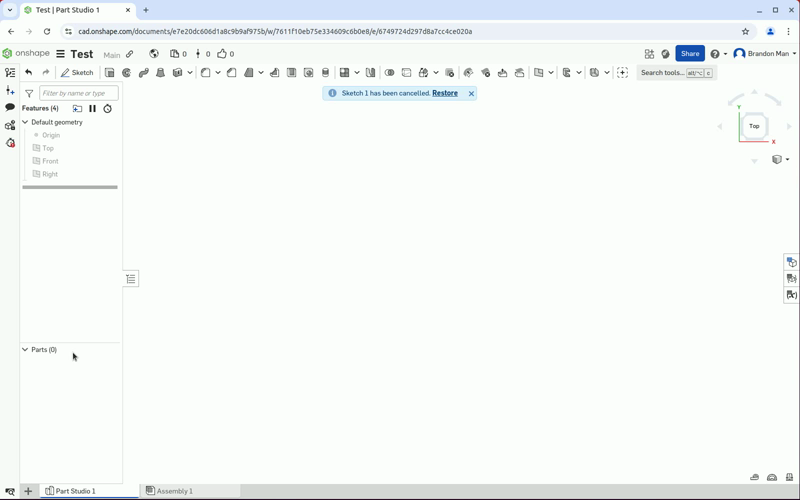
key(y)
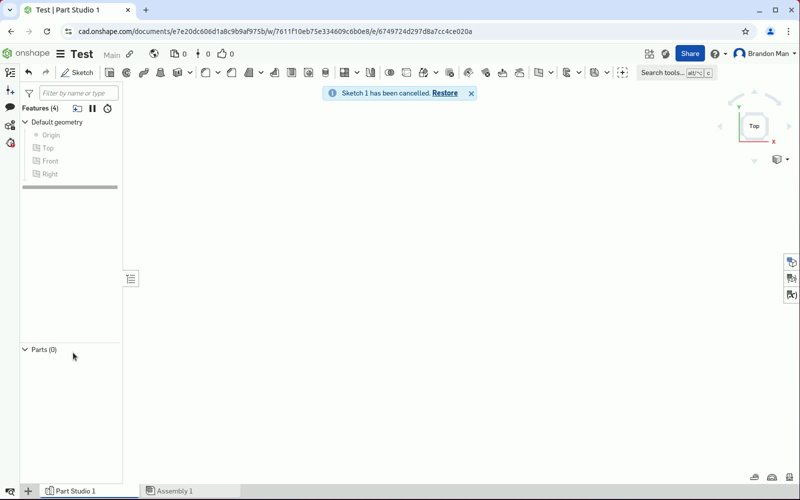
key(shift+p)
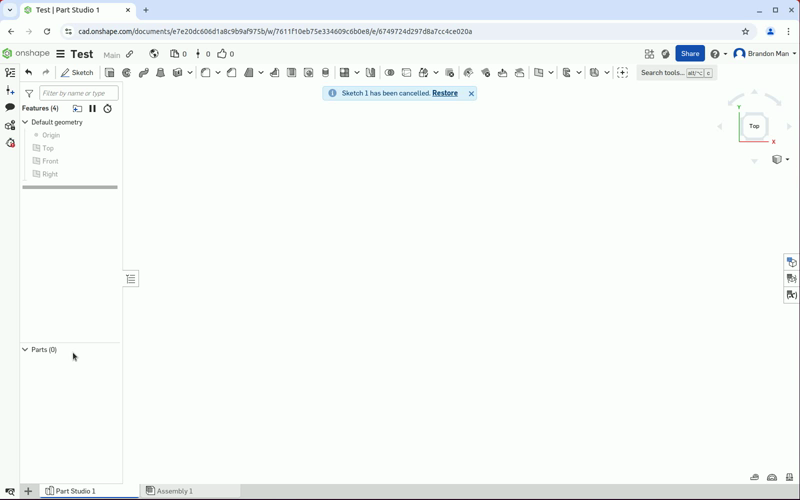
key(space)
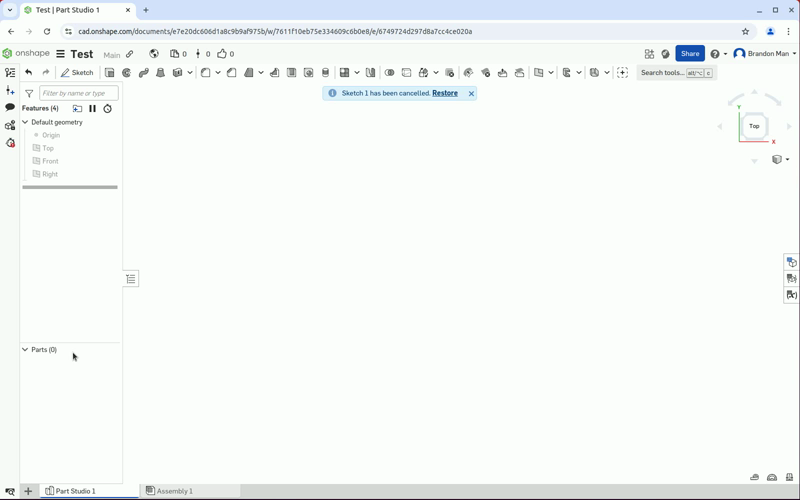
key_down(shift)
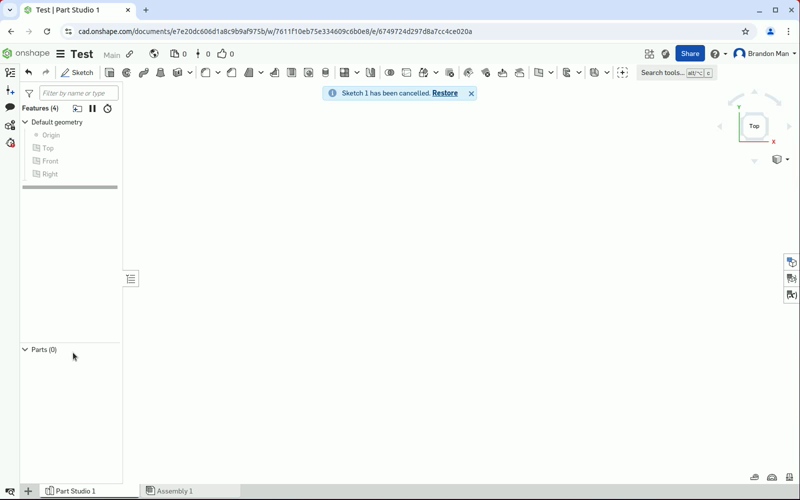
key(up)
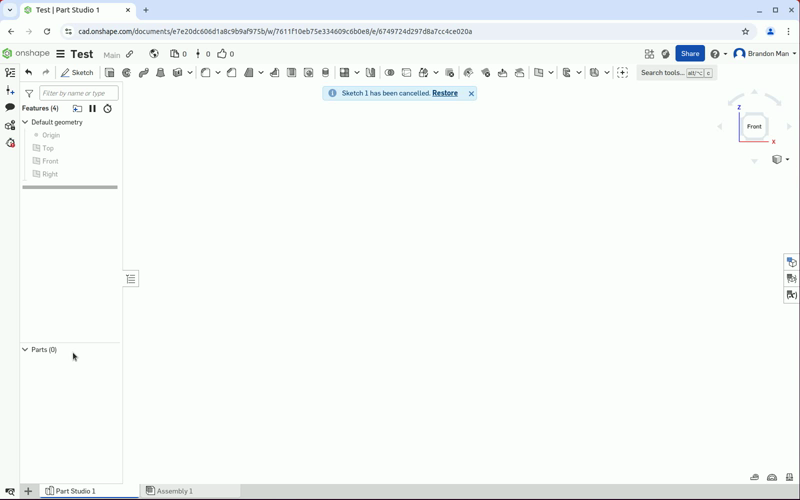
key_up(shift)
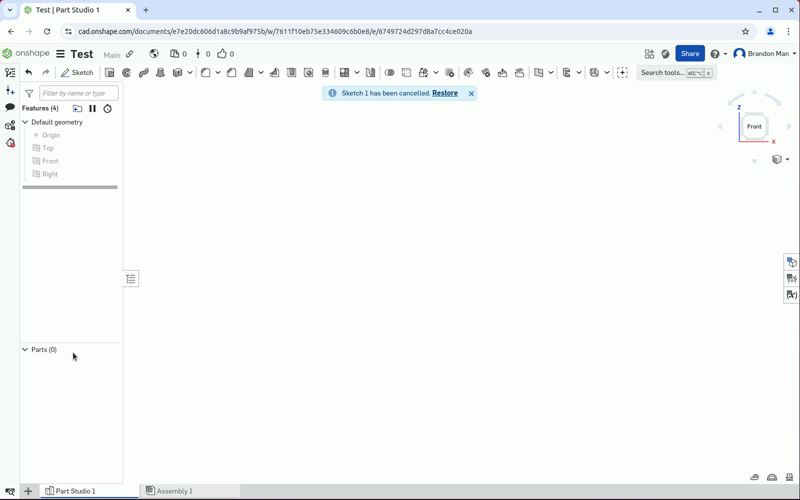
mouse_move(73, 352)
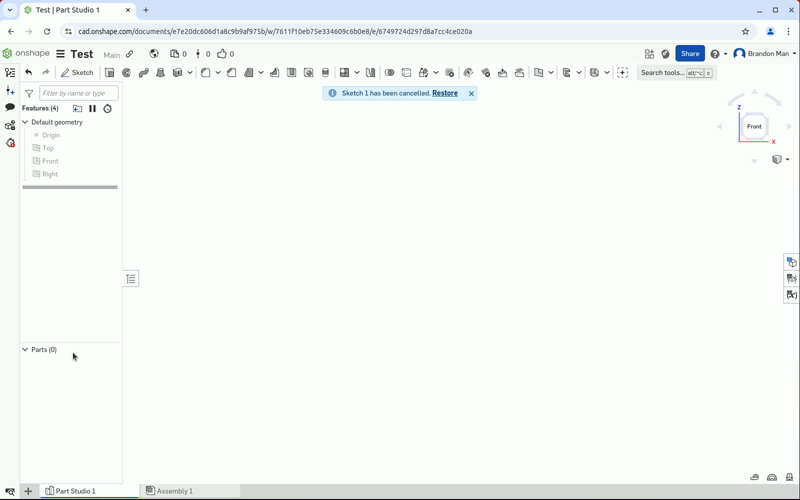
key(shift+y)
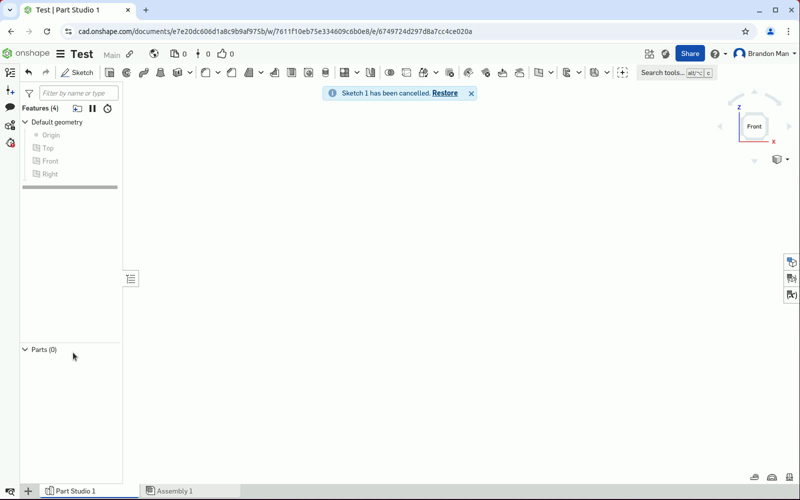
key(shift+s)
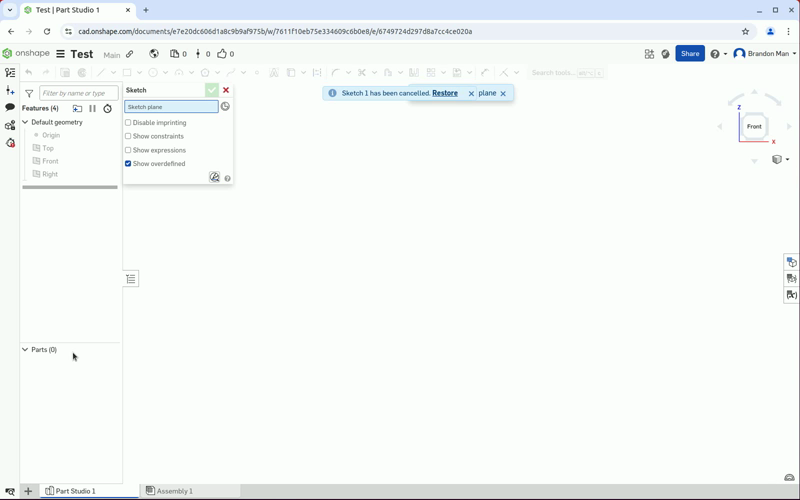
mouse_move(73, 163)
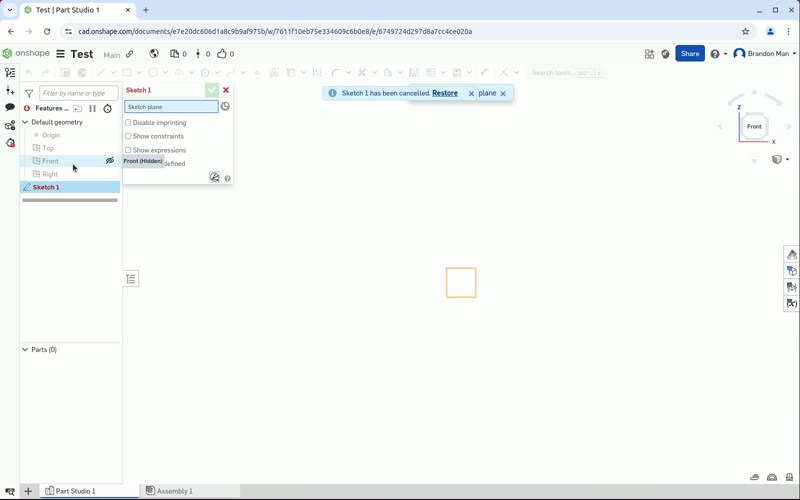
click(73, 163)
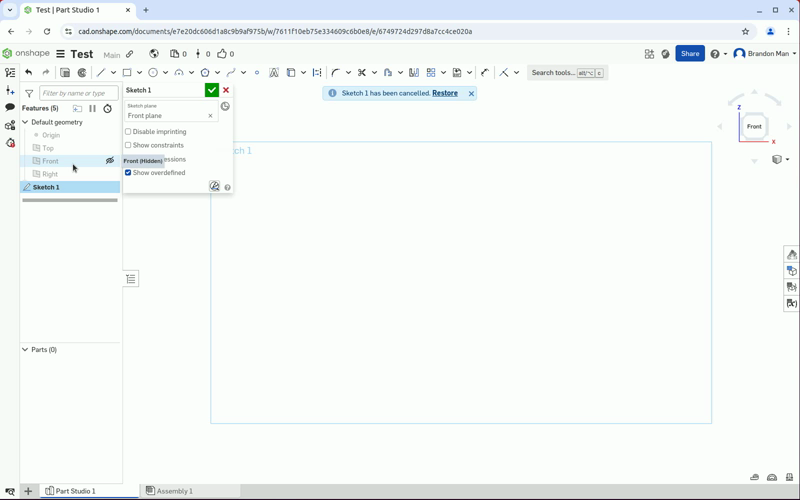
mouse_move(73, 352)
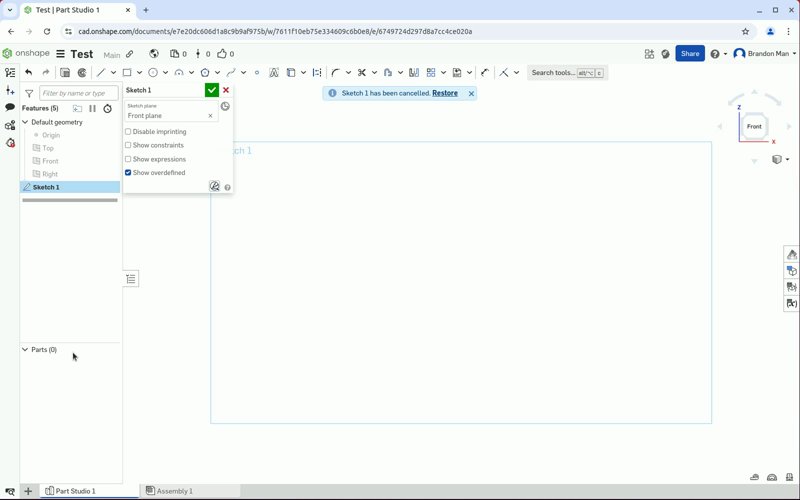
key(y)
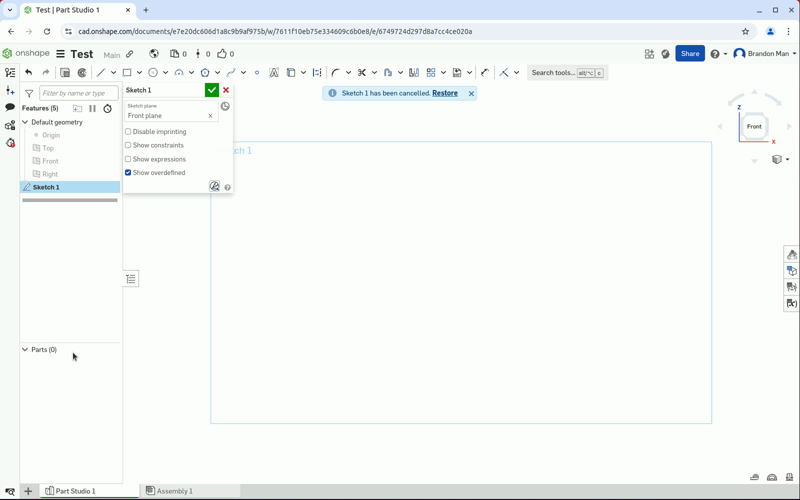
key(l)
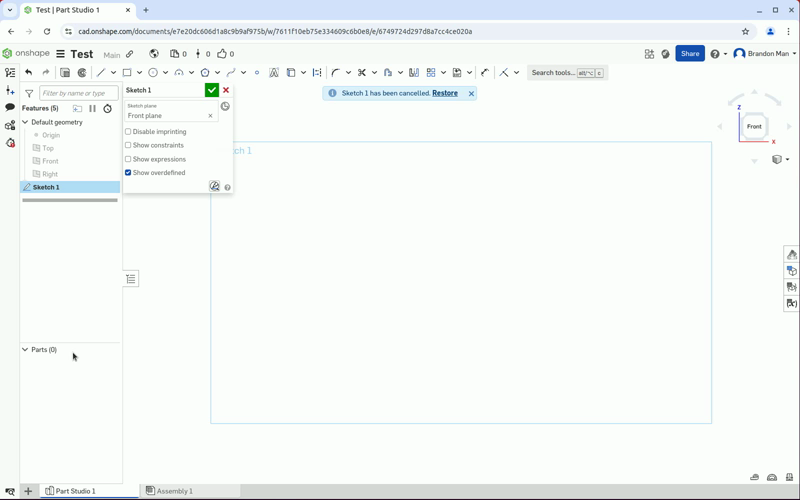
key_down(shift)
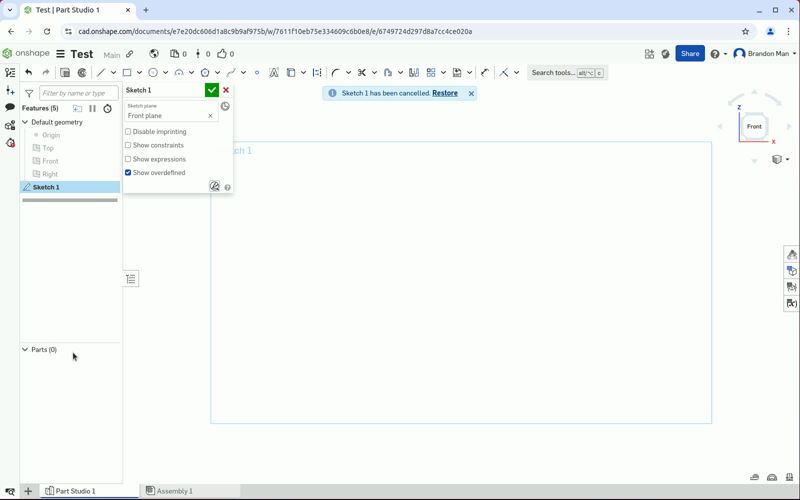
mouse_move(404, 282)
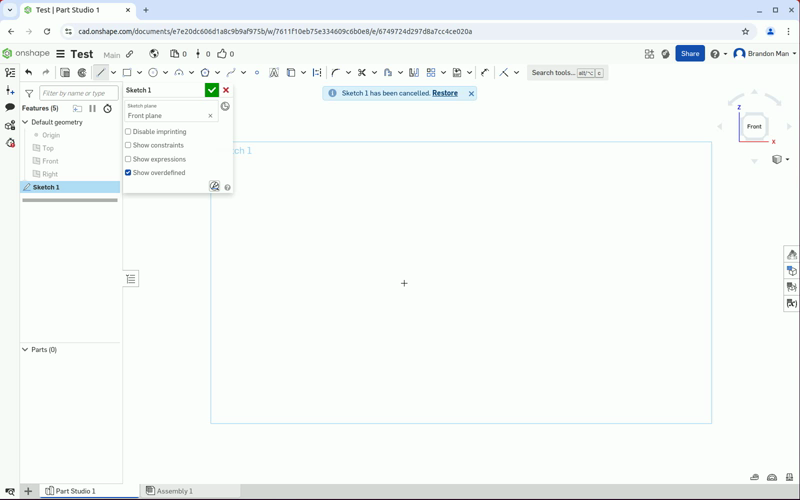
click(404, 282)
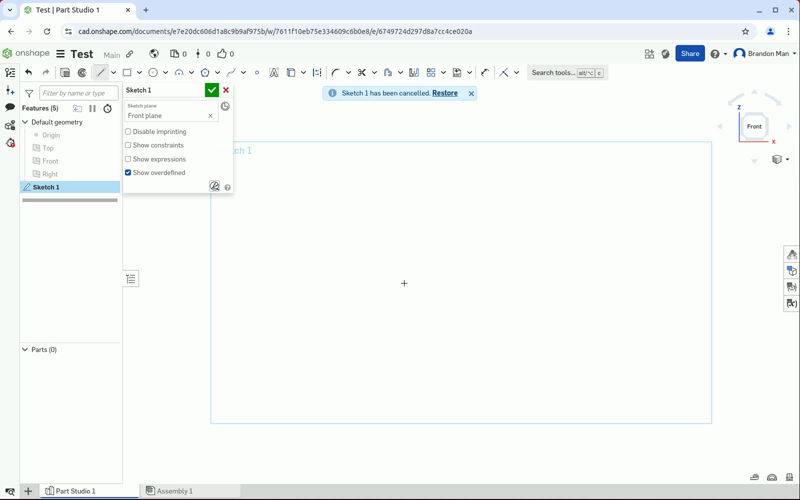
key_up(shift)
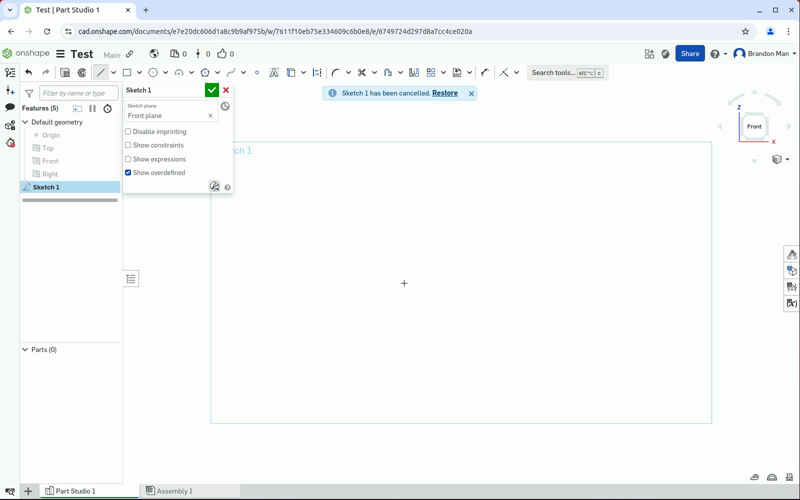
key_down(shift)
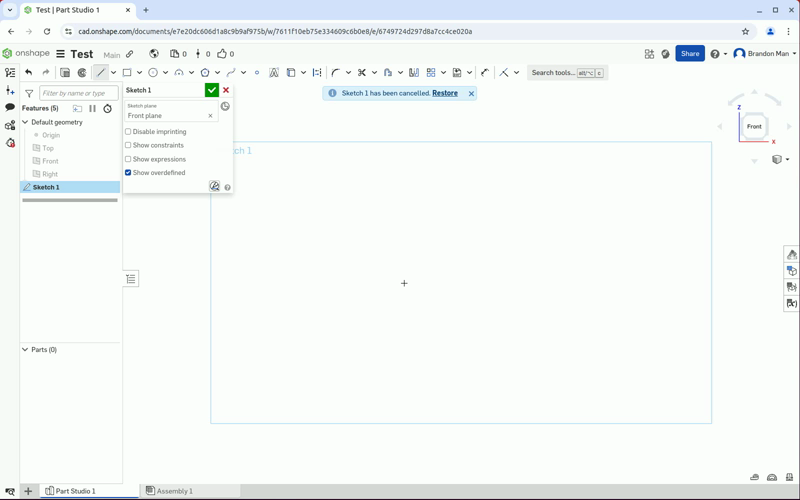
mouse_move(434, 282)
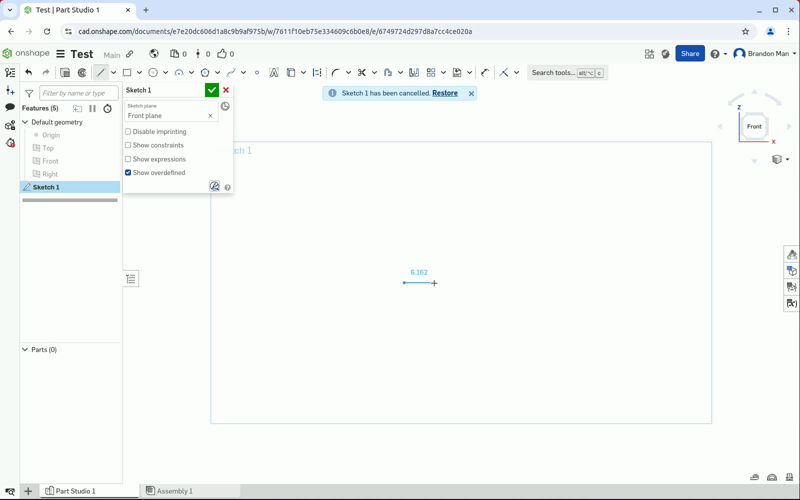
mouse_move(461, 282)
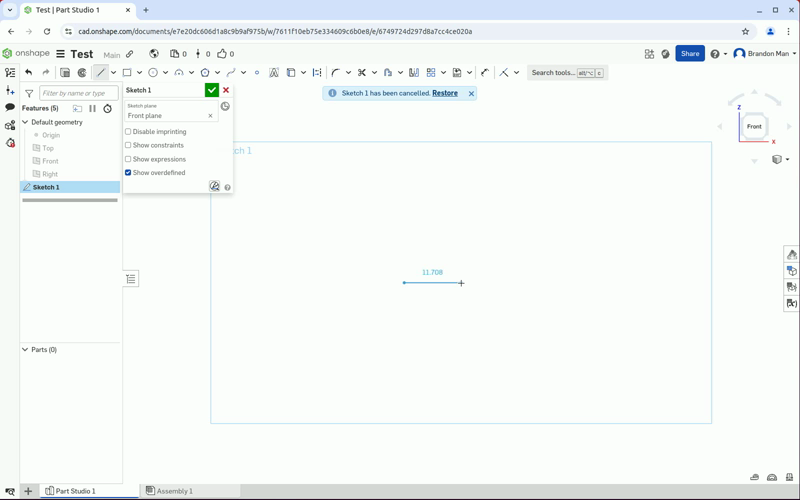
click(461, 282)
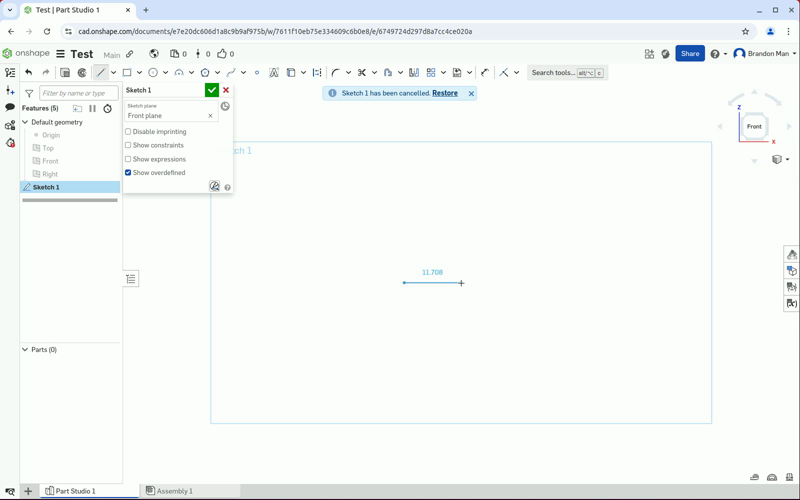
key_up(shift)
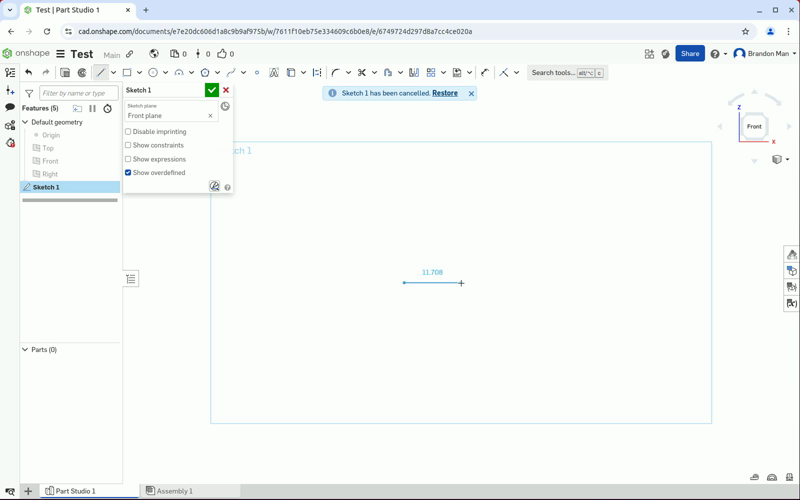
key_down(shift)
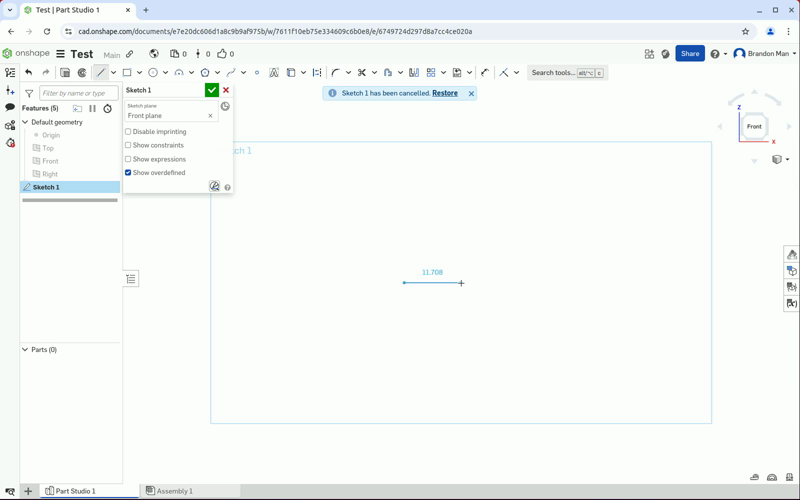
mouse_move(572, 282)
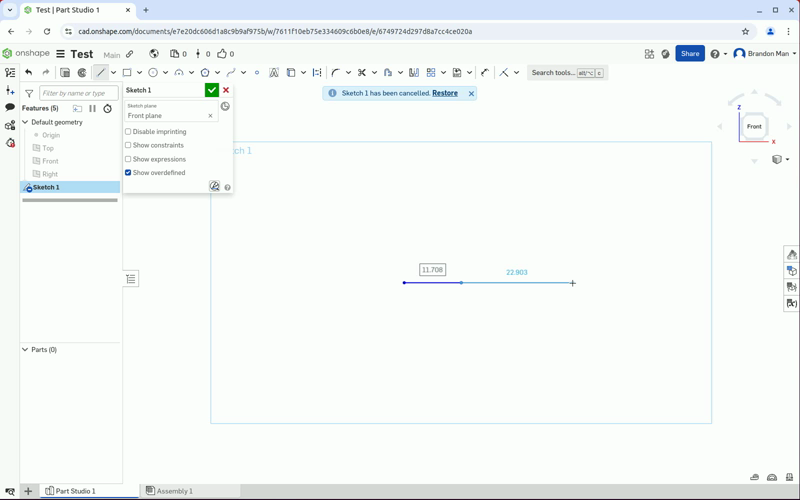
click(572, 282)
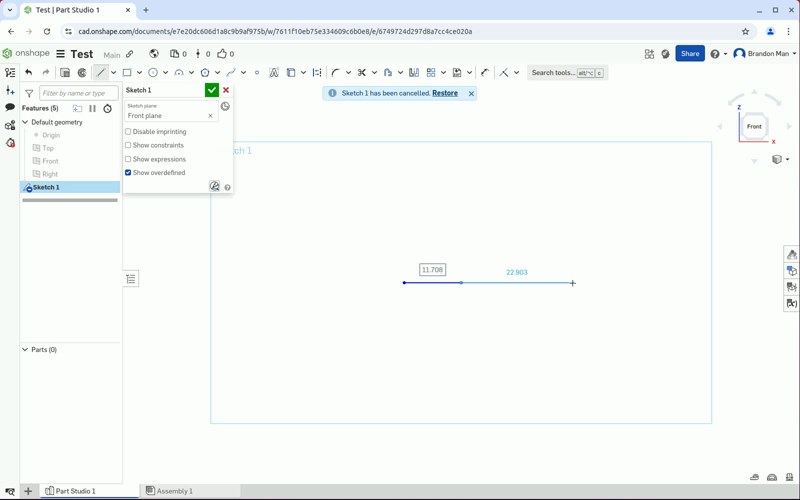
key_up(shift)
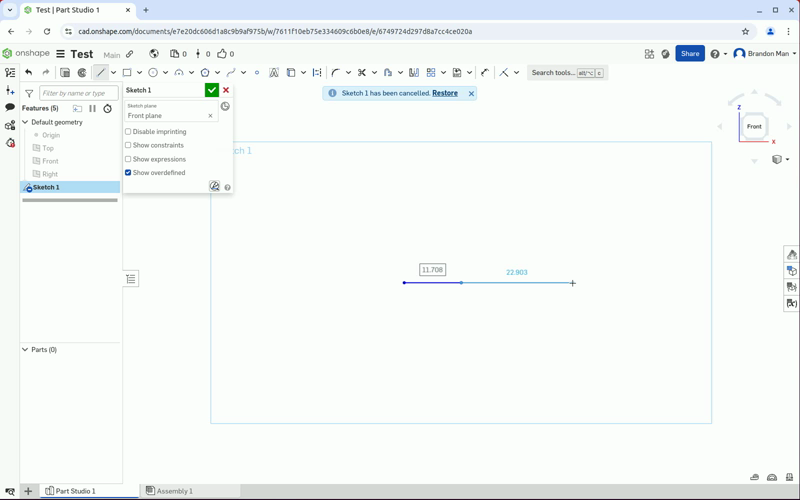
key_down(shift)
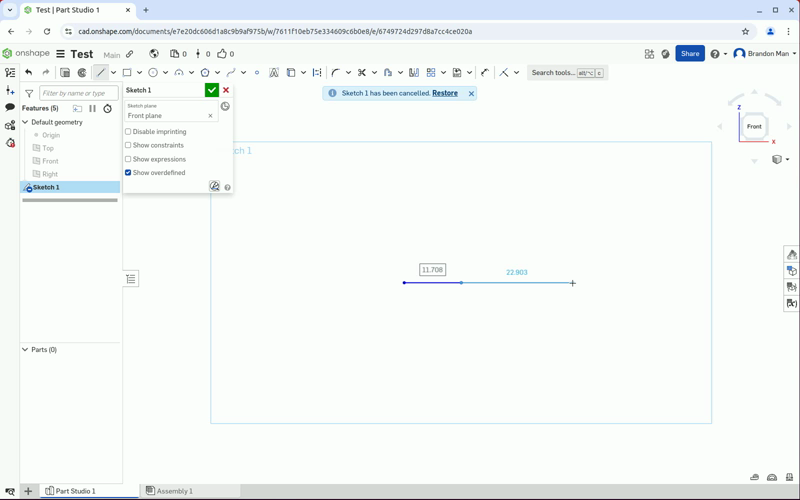
mouse_move(589, 282)
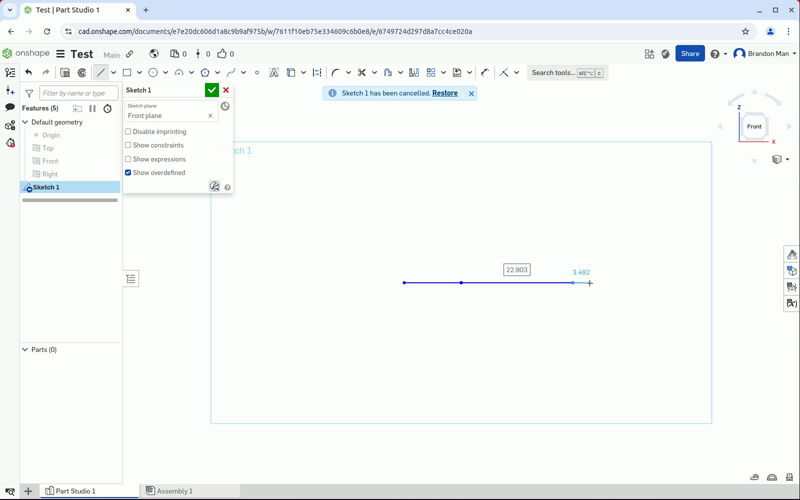
mouse_move(572, 270)
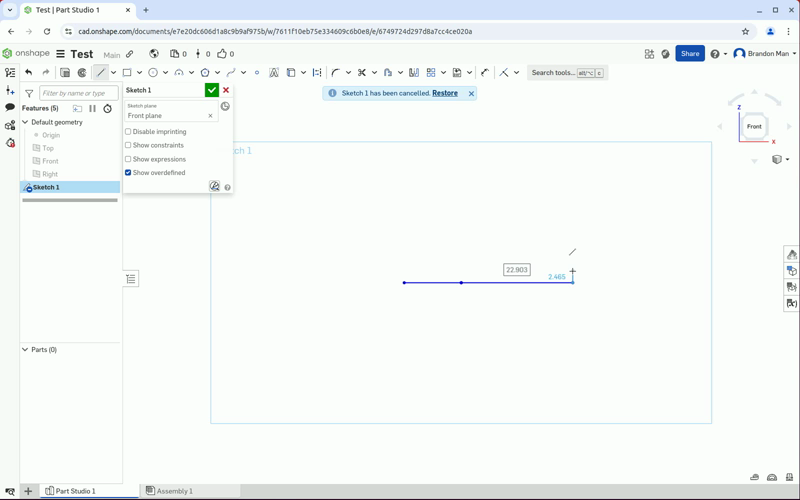
click(572, 270)
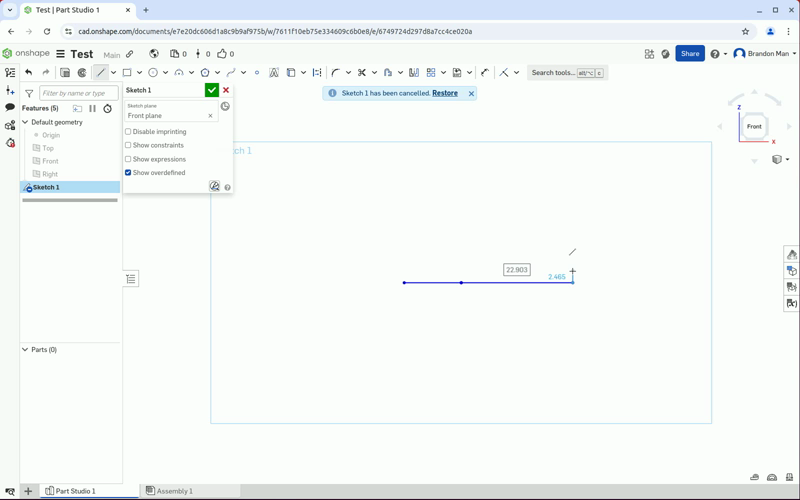
key_up(shift)
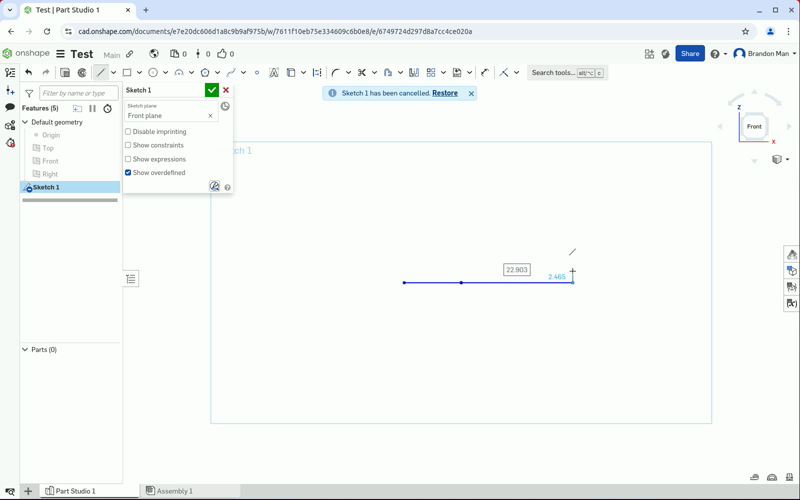
key(esc)
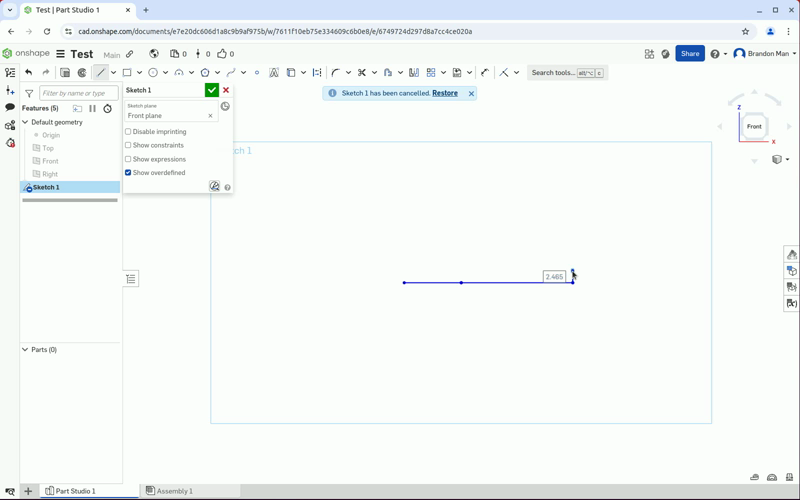
key(a)
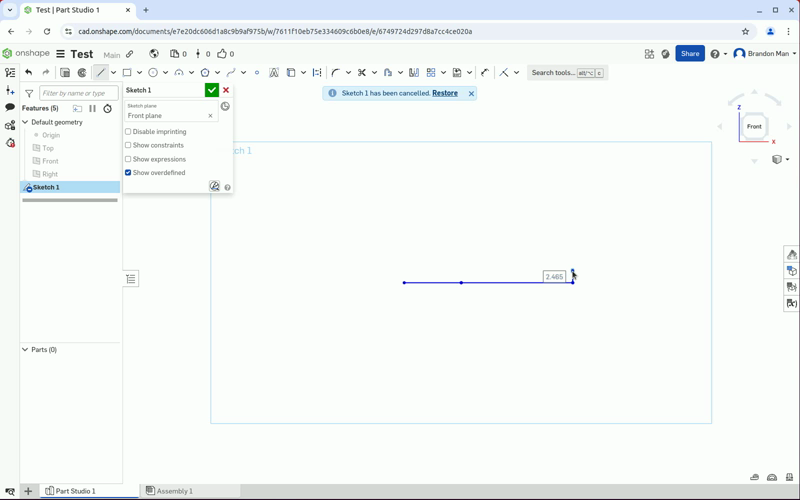
mouse_move(572, 270)
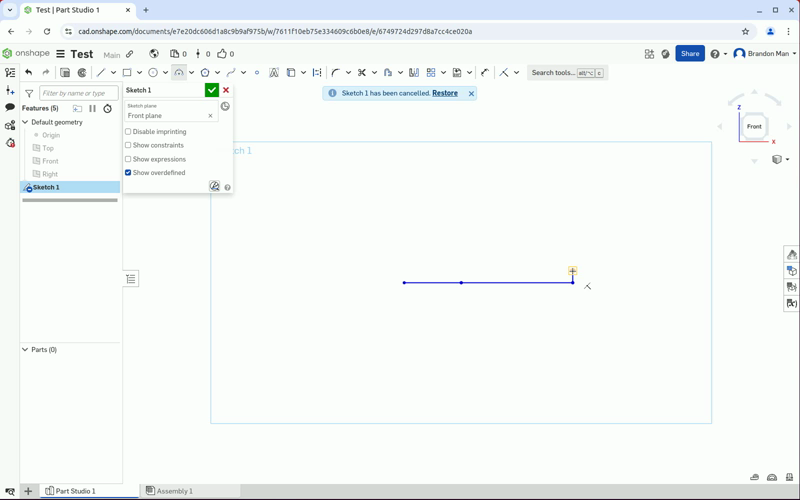
click(572, 270)
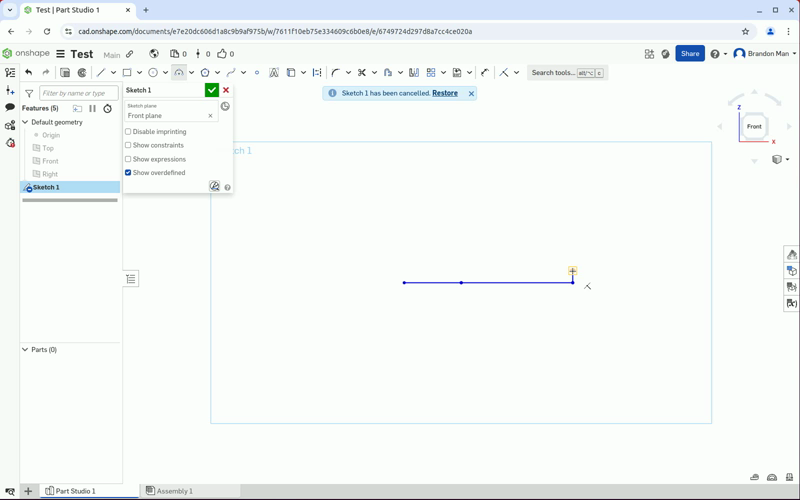
key_down(shift)
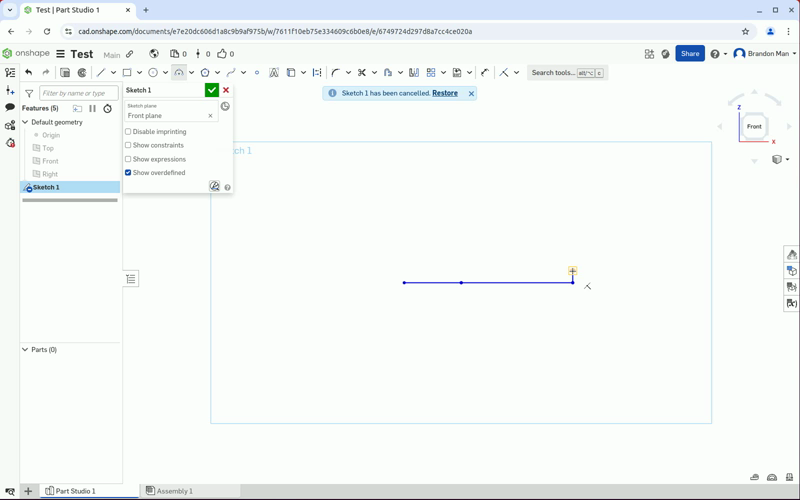
mouse_move(560, 258)
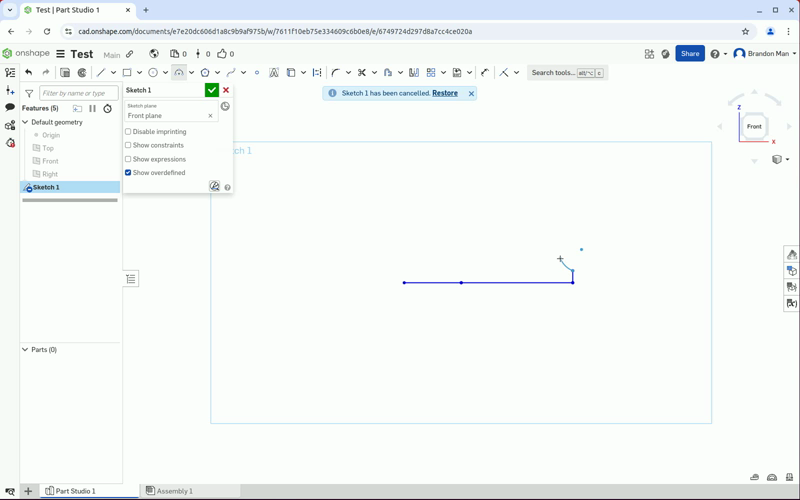
click(560, 258)
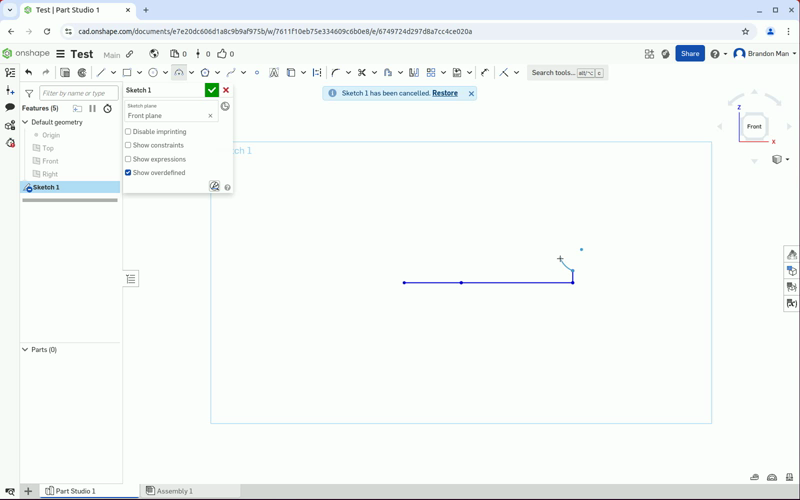
mouse_move(569, 261)
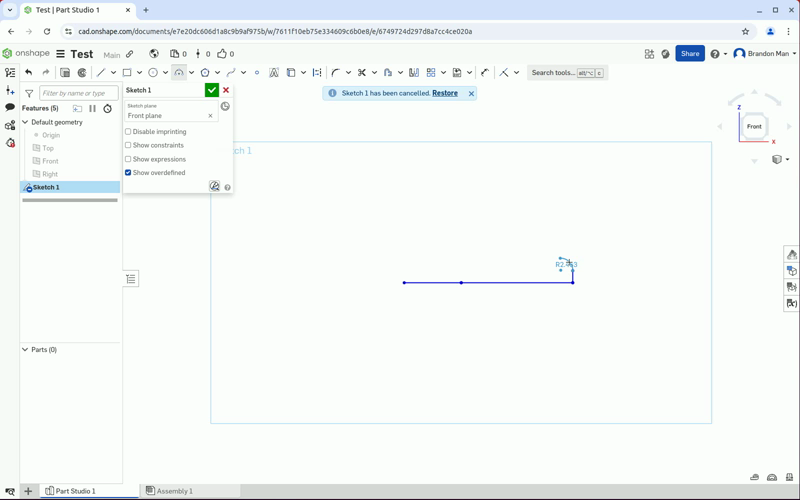
click(569, 261)
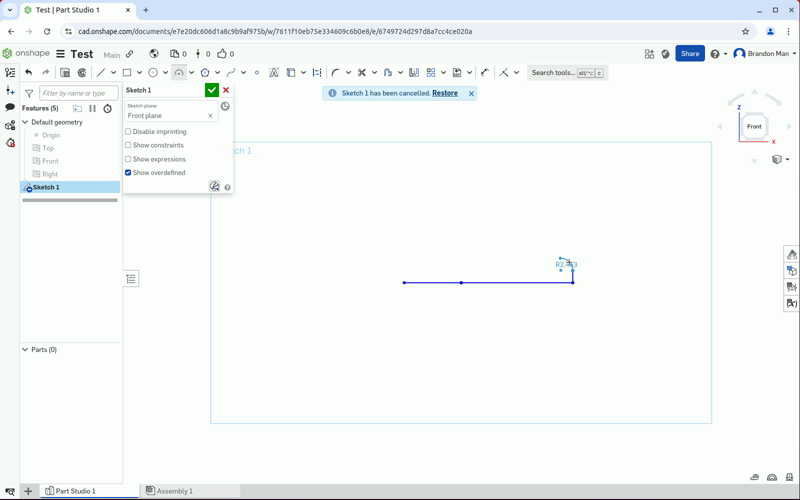
key_up(shift)
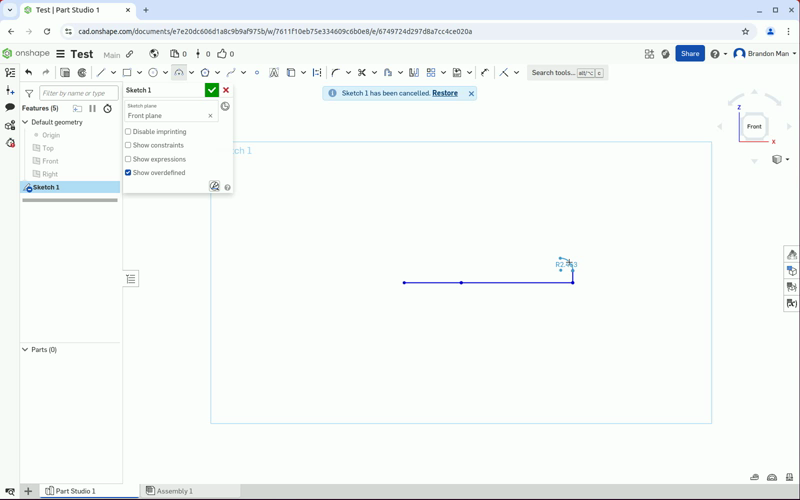
key(esc)
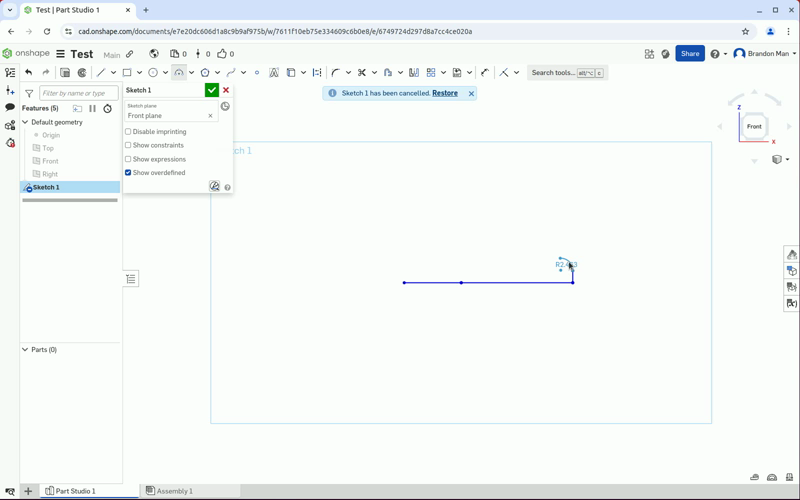
key(l)
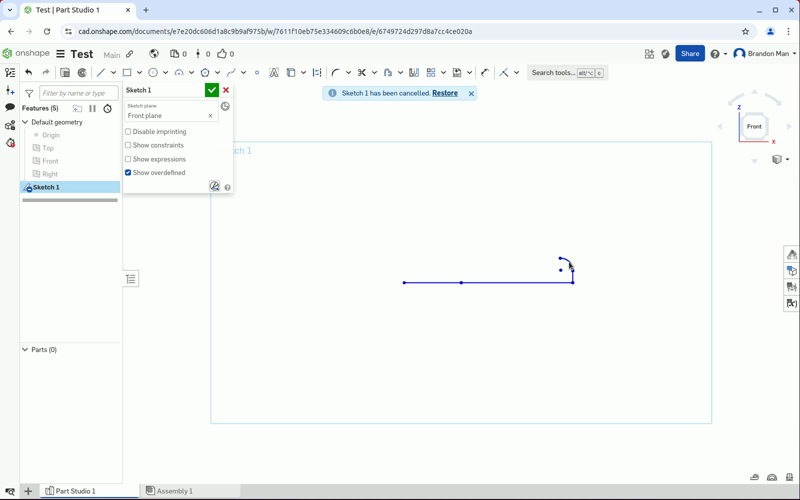
mouse_move(560, 258)
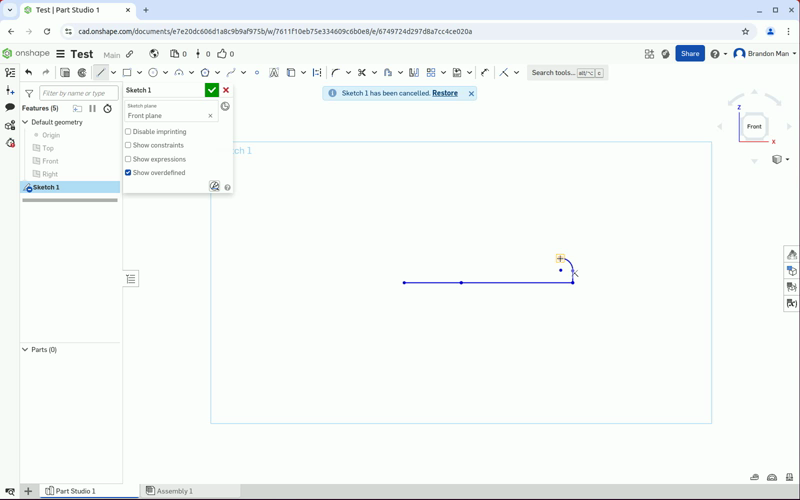
click(560, 258)
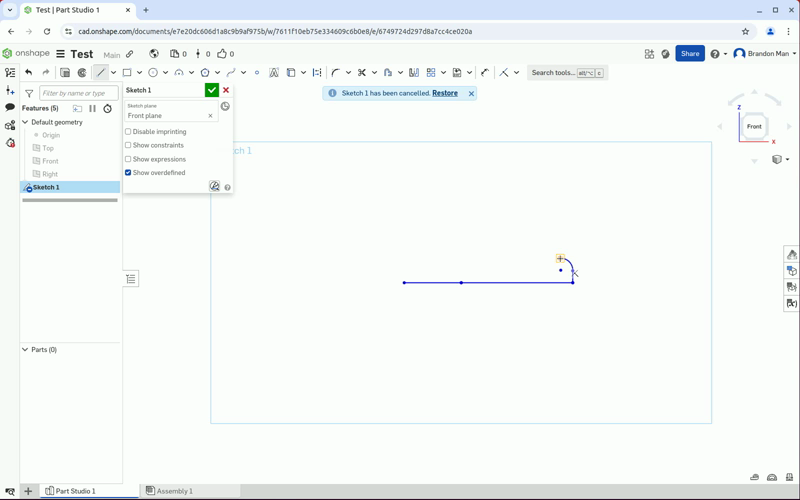
key_down(shift)
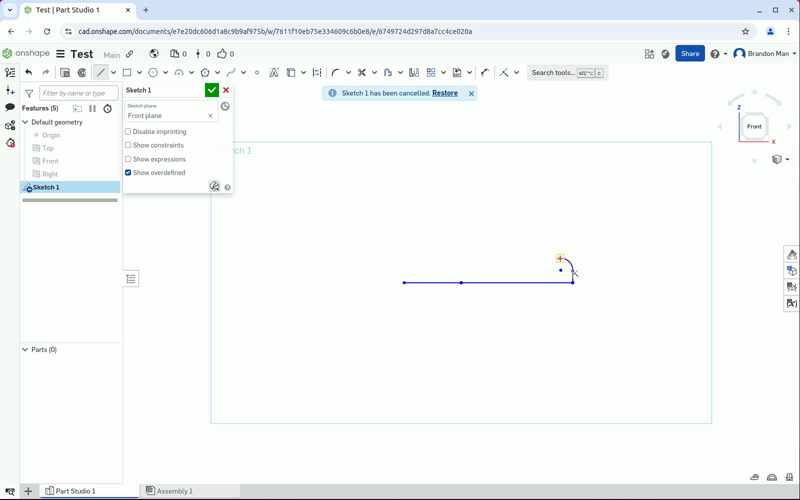
mouse_move(589, 258)
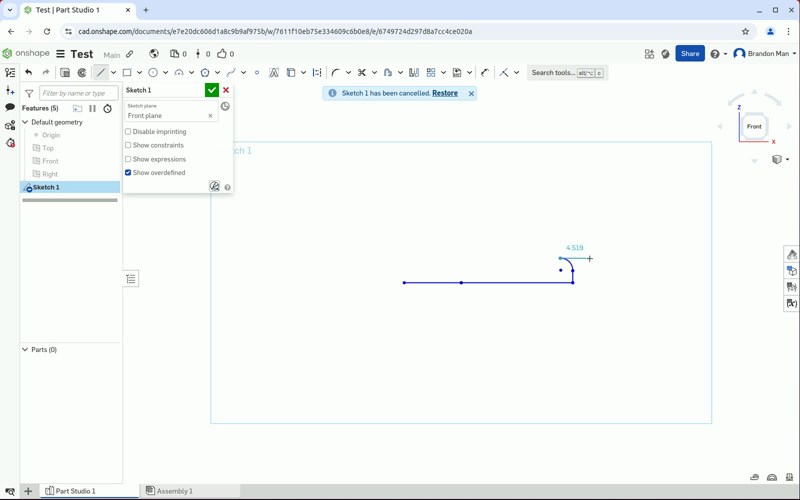
mouse_move(547, 258)
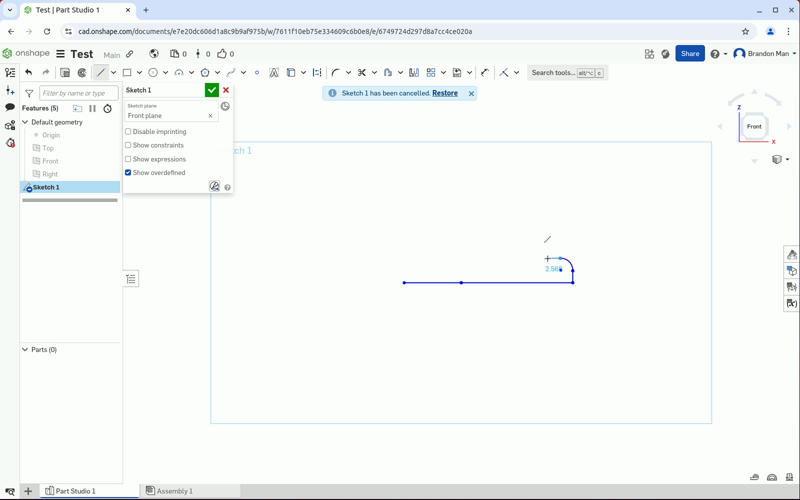
click(547, 258)
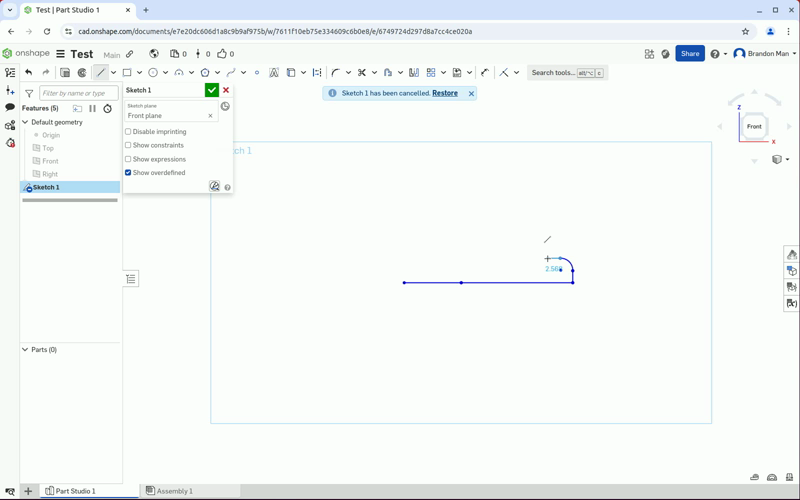
key_up(shift)
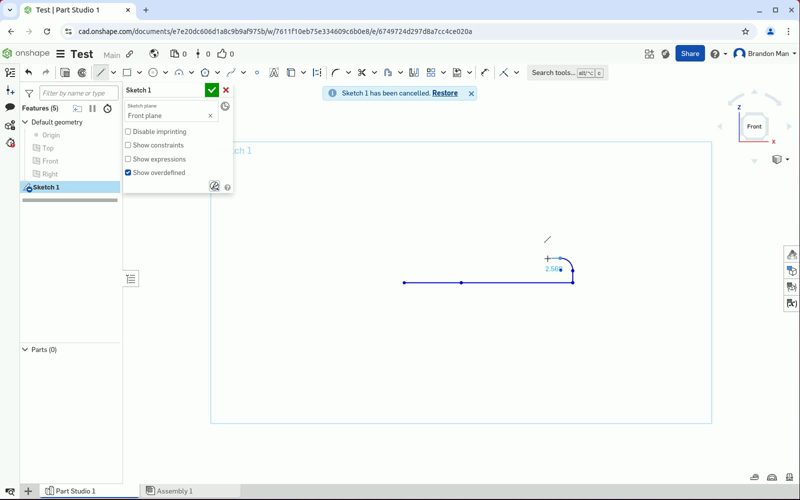
key_down(shift)
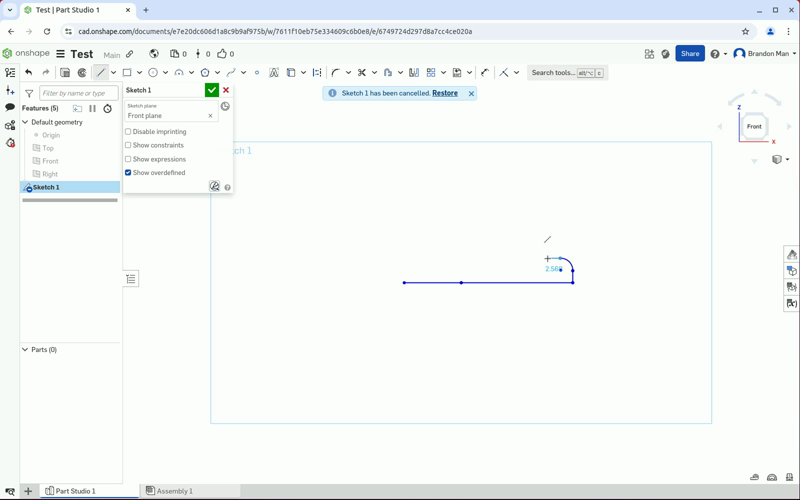
mouse_move(461, 258)
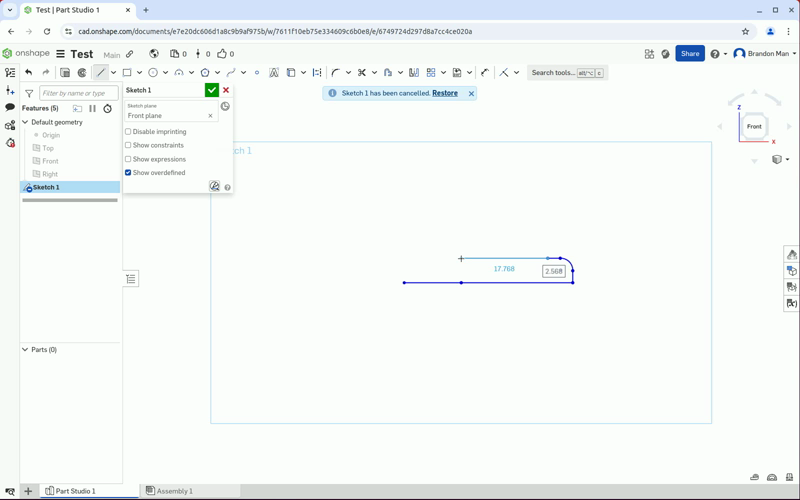
click(461, 258)
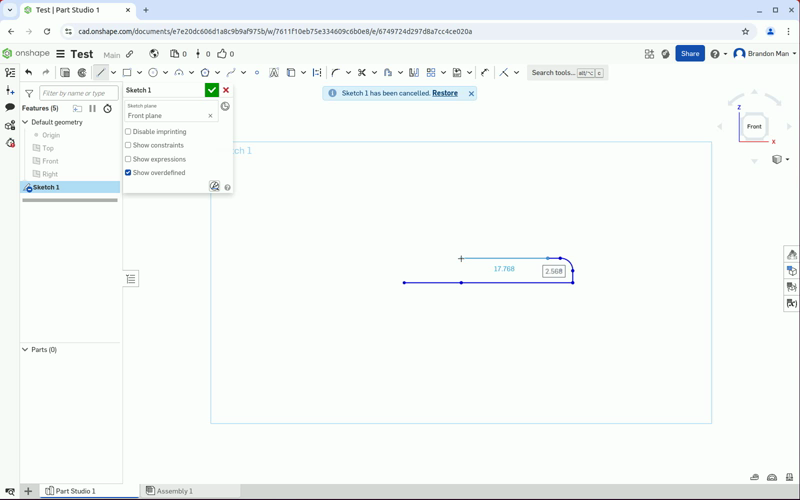
key_up(shift)
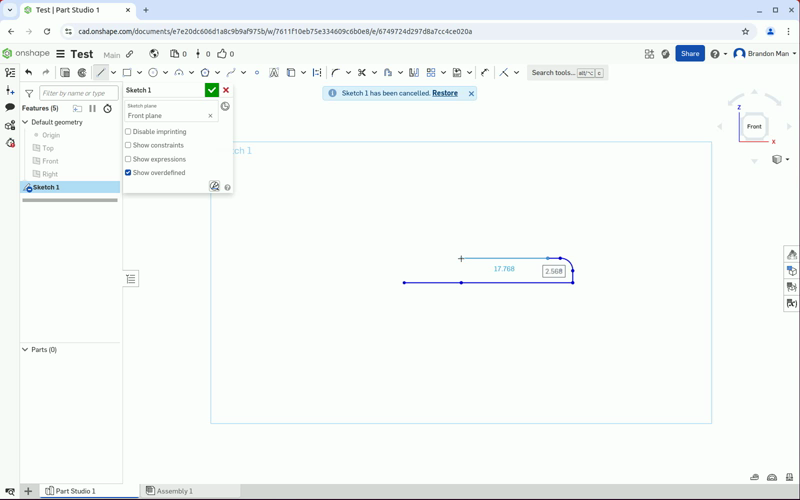
key(esc)
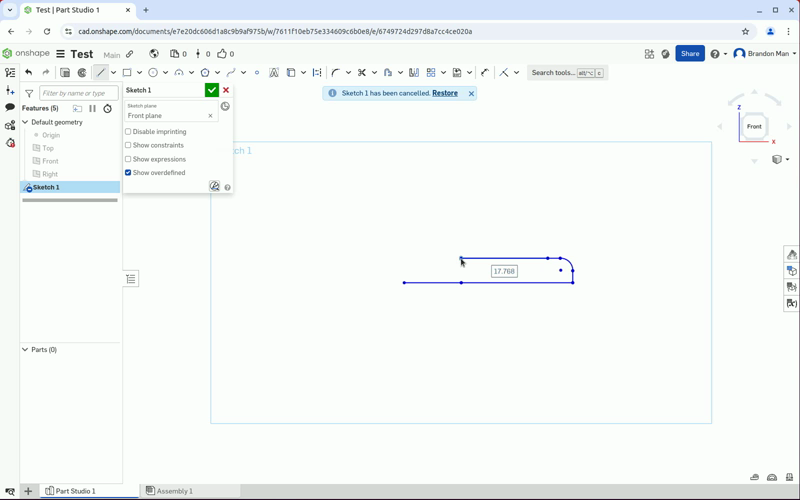
key(a)
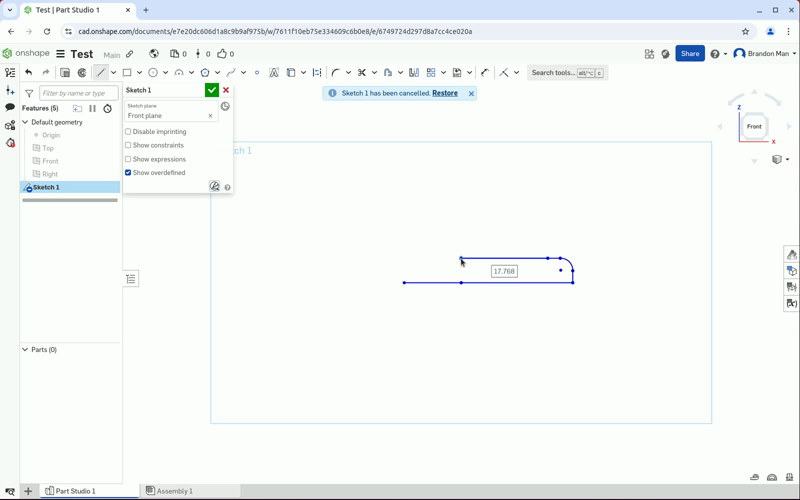
mouse_move(461, 258)
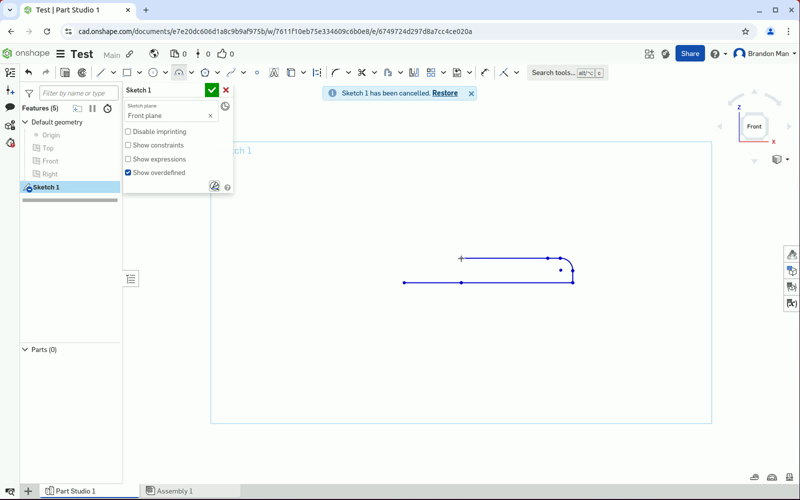
click(461, 258)
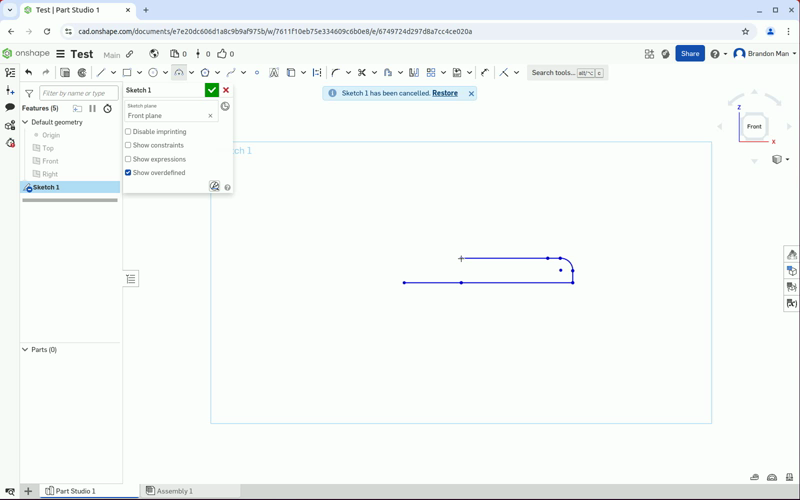
key_down(shift)
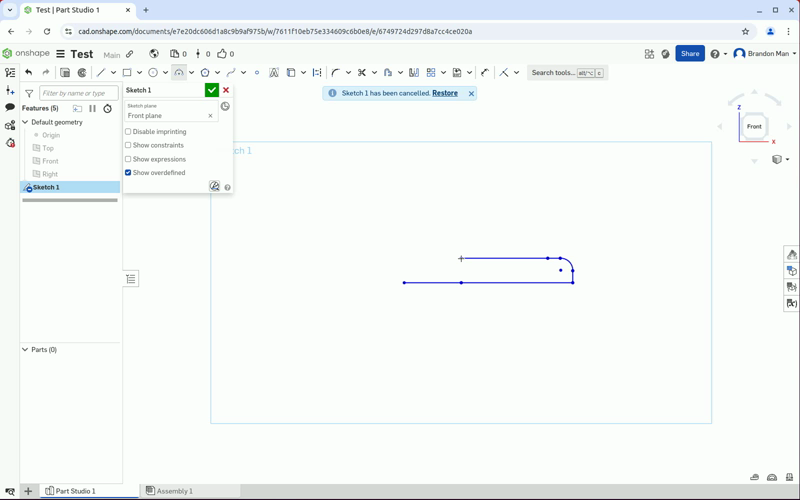
mouse_move(448, 270)
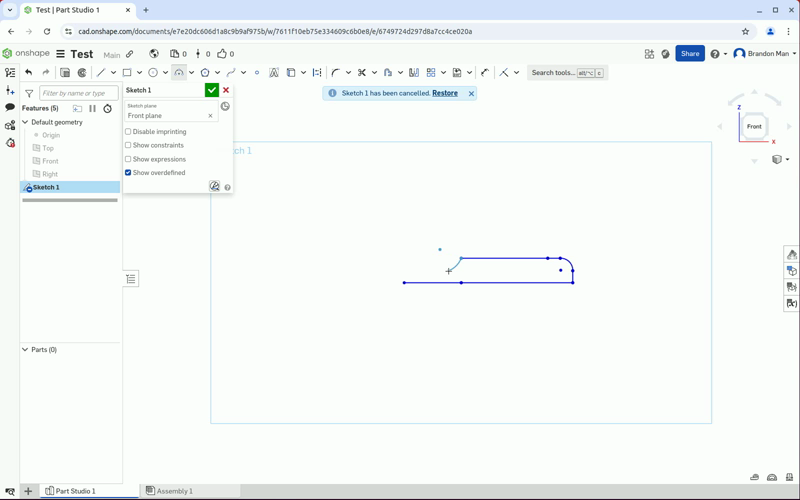
click(448, 270)
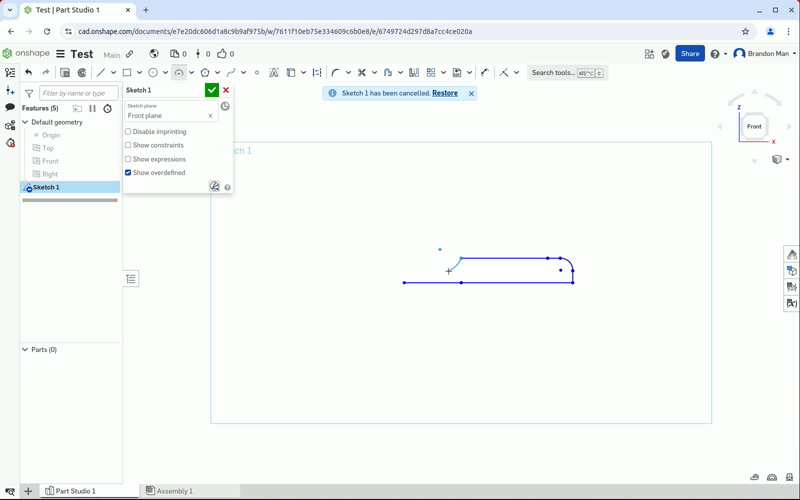
mouse_move(457, 267)
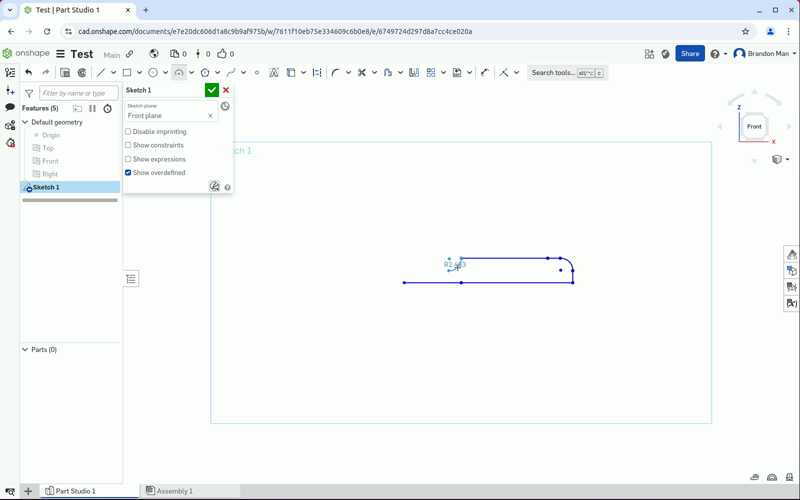
click(457, 267)
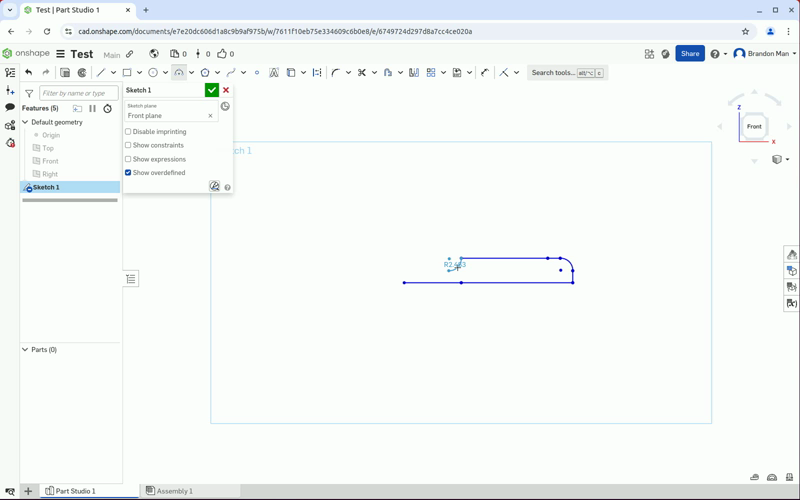
key_up(shift)
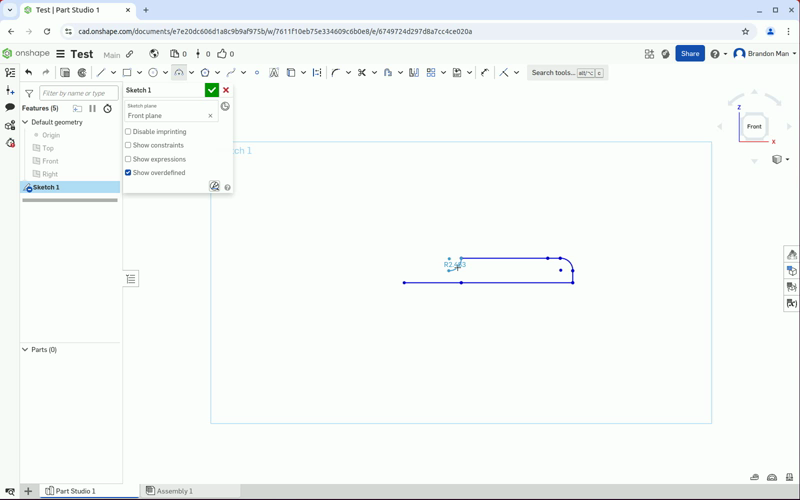
key(esc)
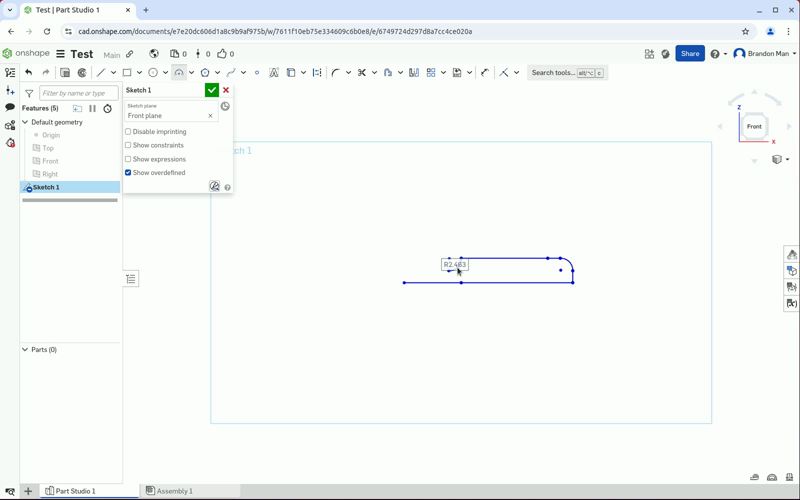
key(l)
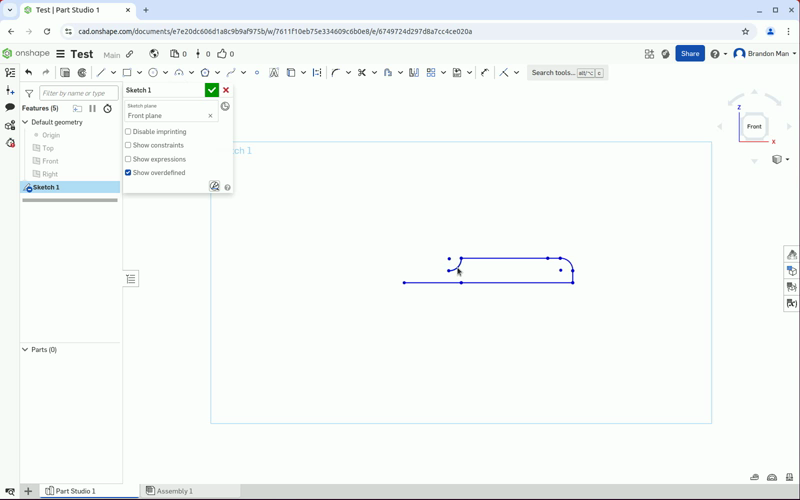
mouse_move(448, 270)
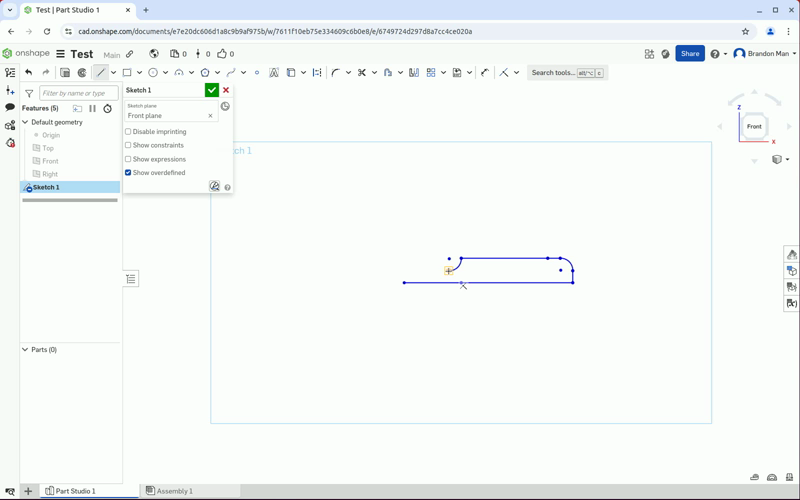
click(448, 270)
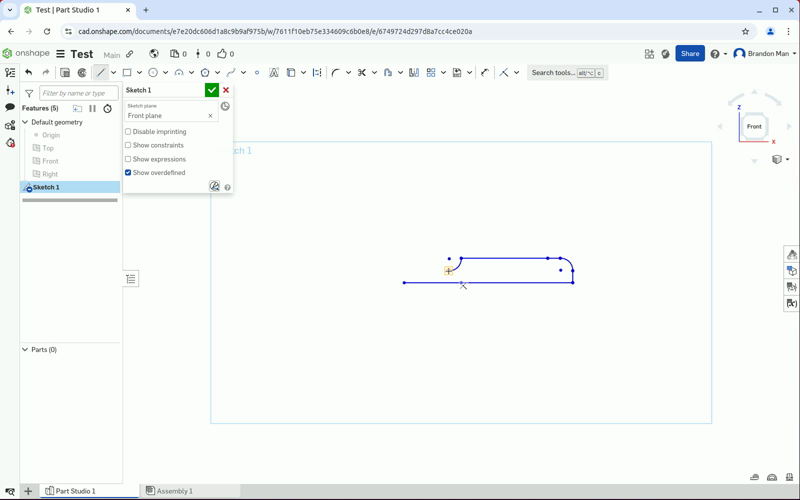
key_down(shift)
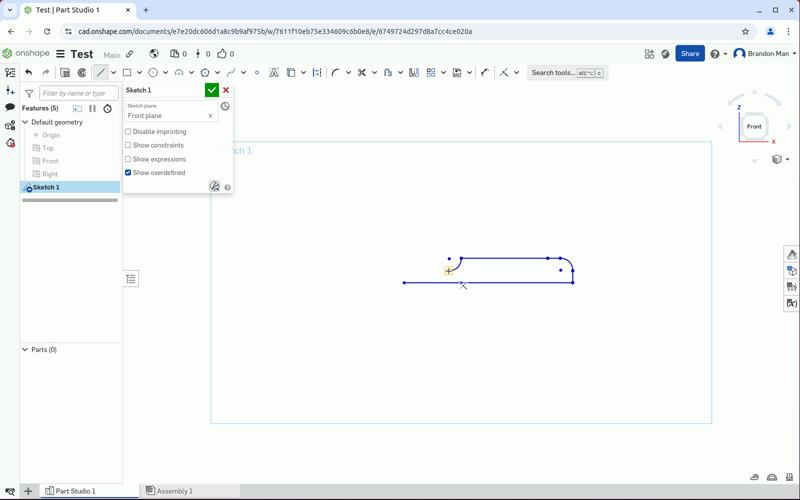
mouse_move(478, 270)
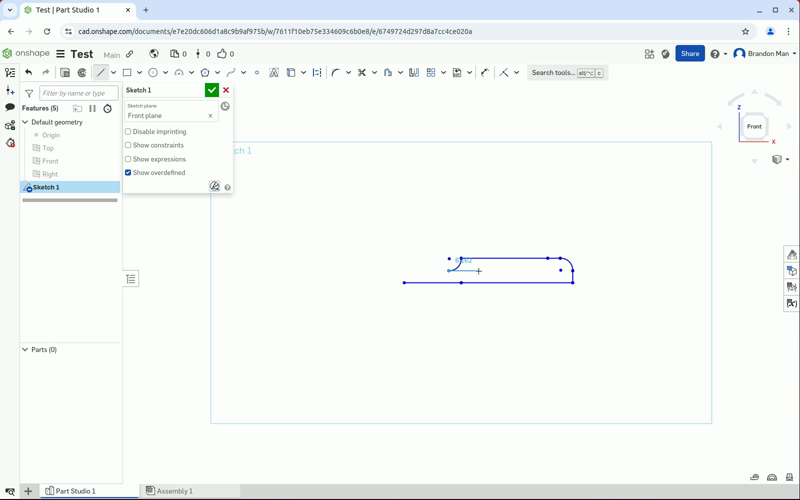
mouse_move(416, 270)
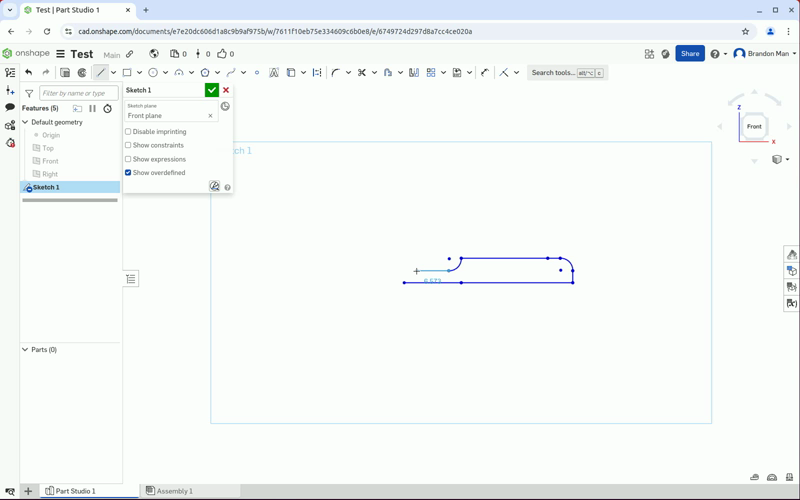
click(416, 270)
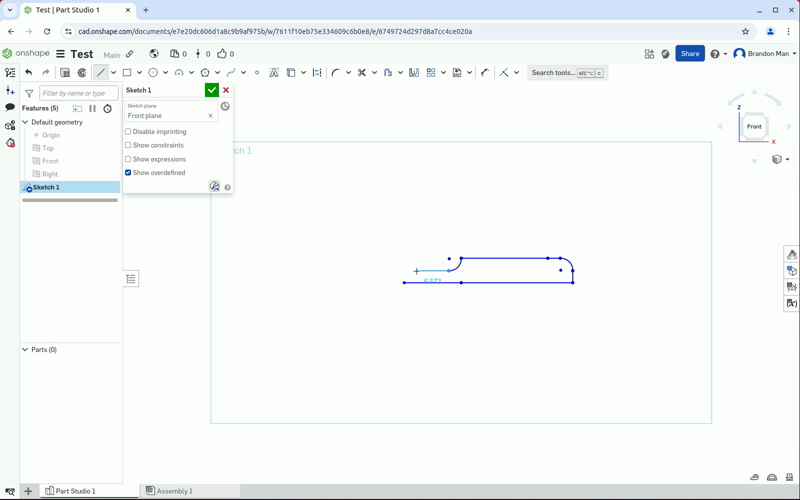
key_up(shift)
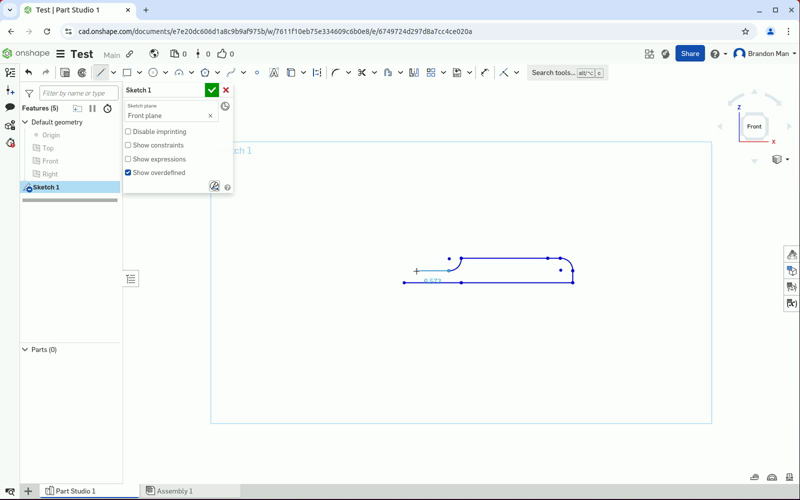
key(esc)
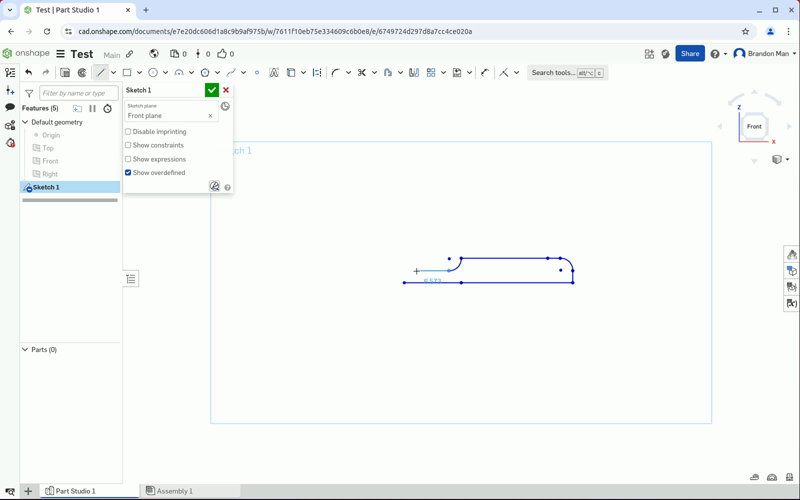
key(a)
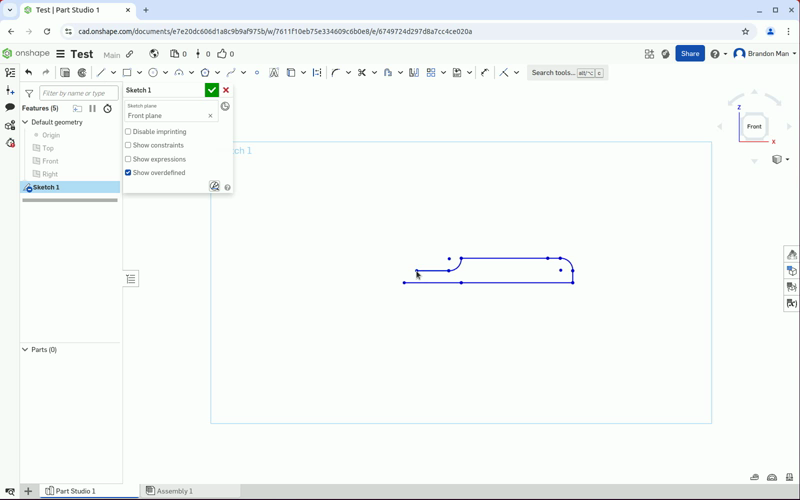
mouse_move(416, 270)
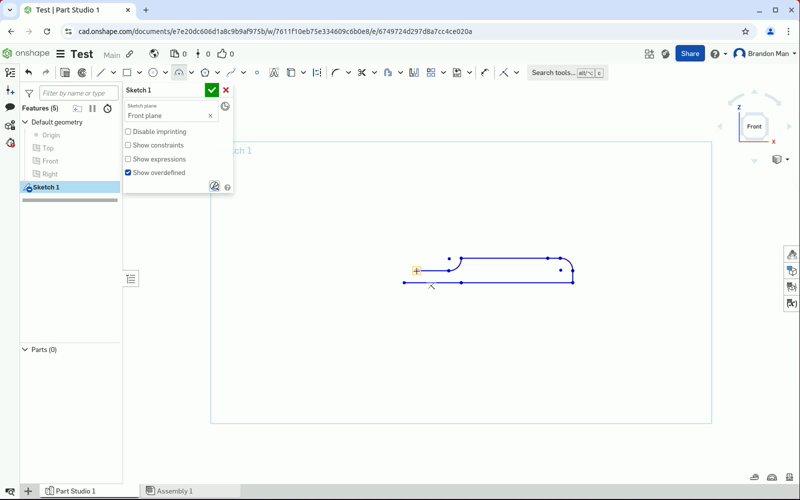
click(416, 270)
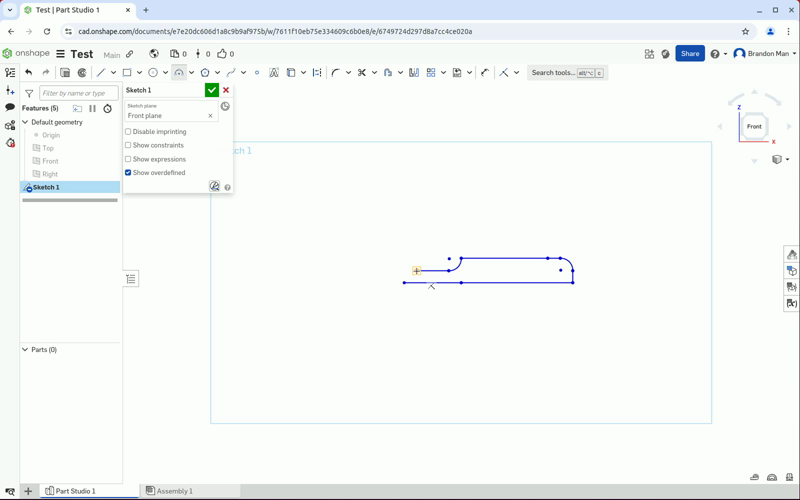
mouse_move(404, 282)
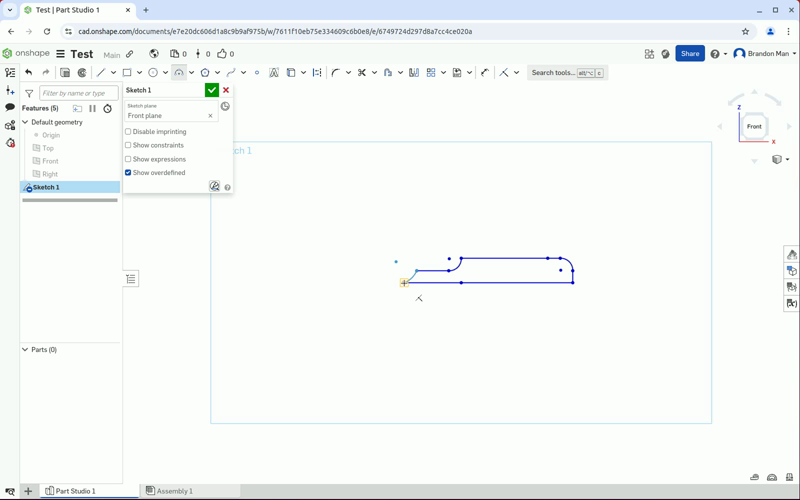
click(404, 282)
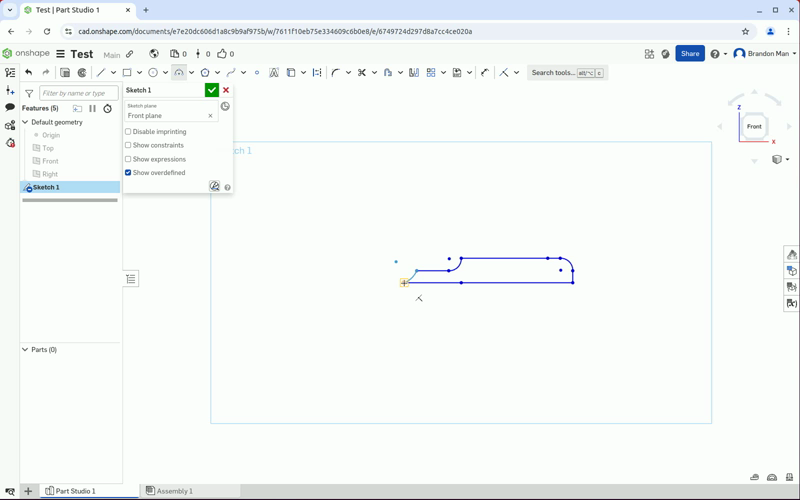
key_down(shift)
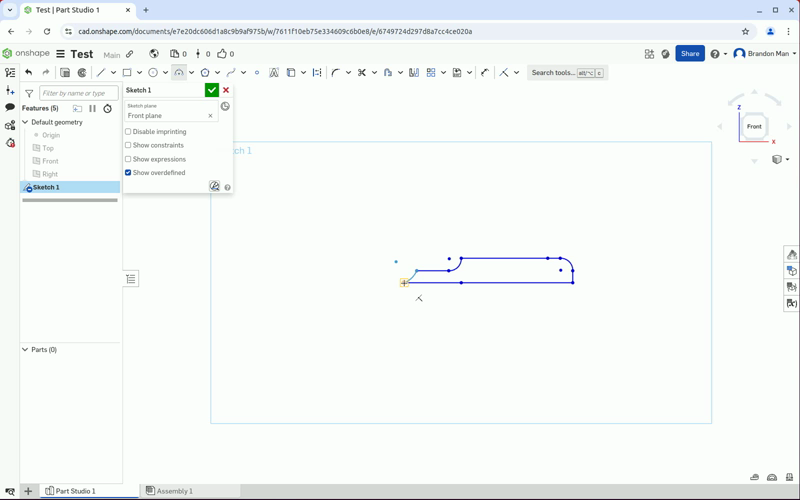
mouse_move(408, 274)
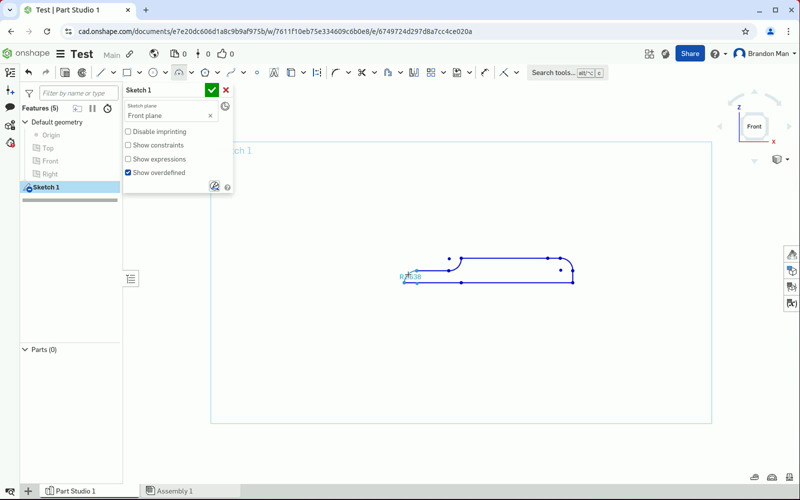
click(408, 274)
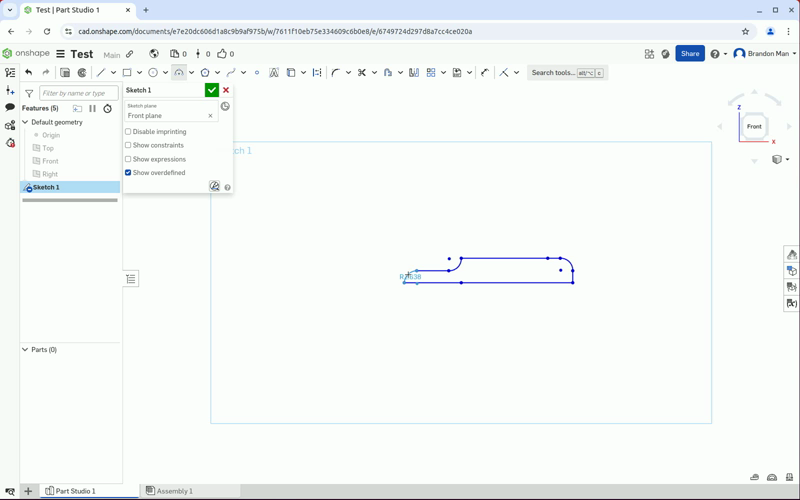
key_up(shift)
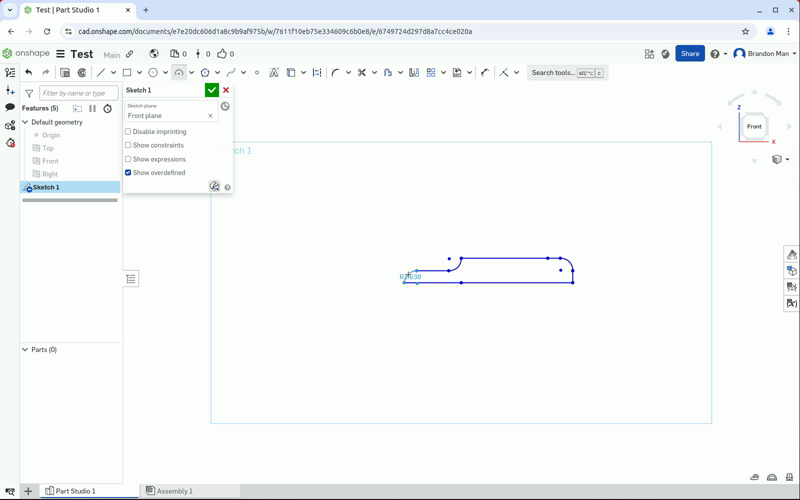
key(esc)
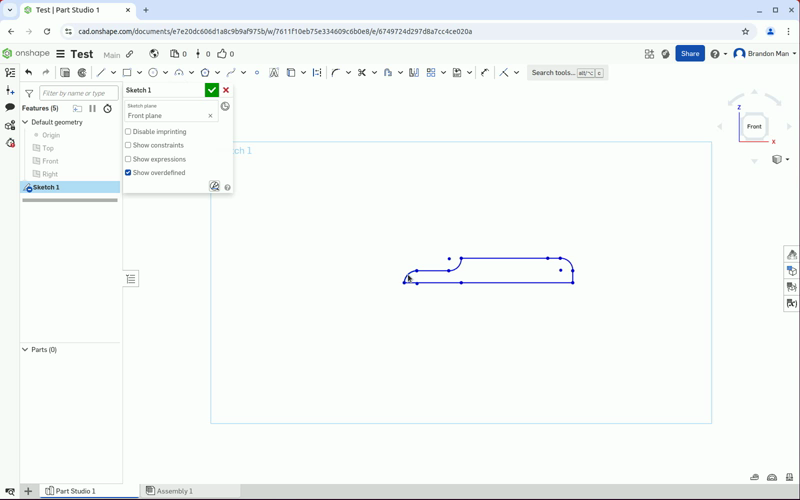
mouse_move(489, 269)
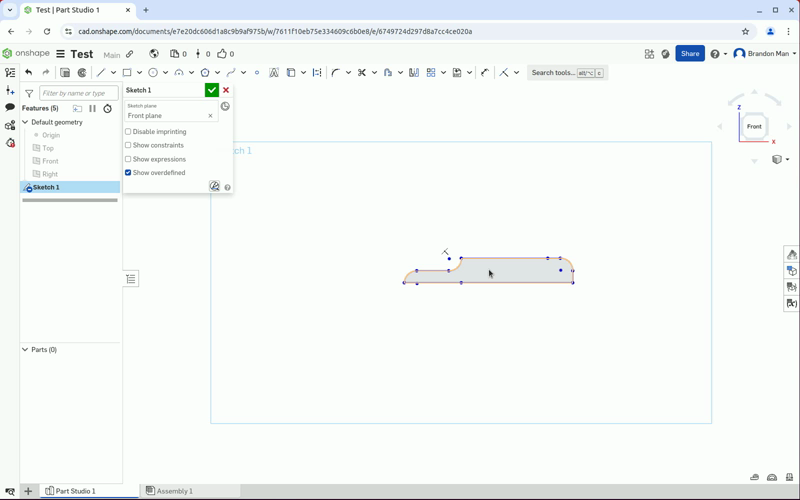
scroll(6)
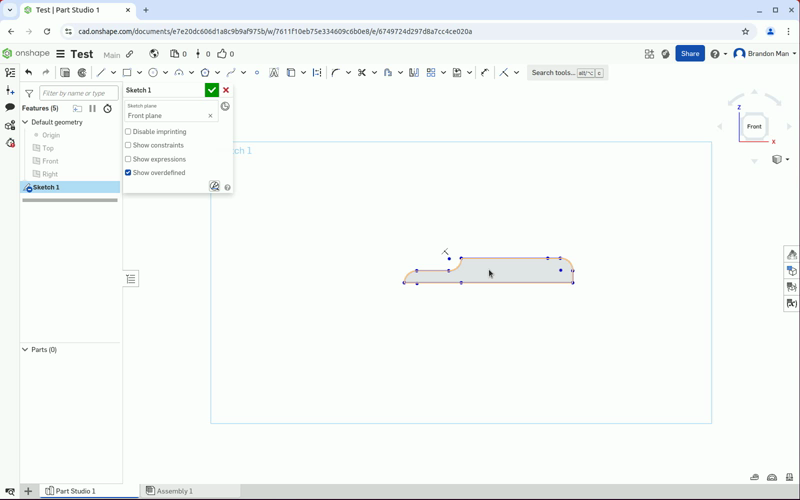
scroll(6)
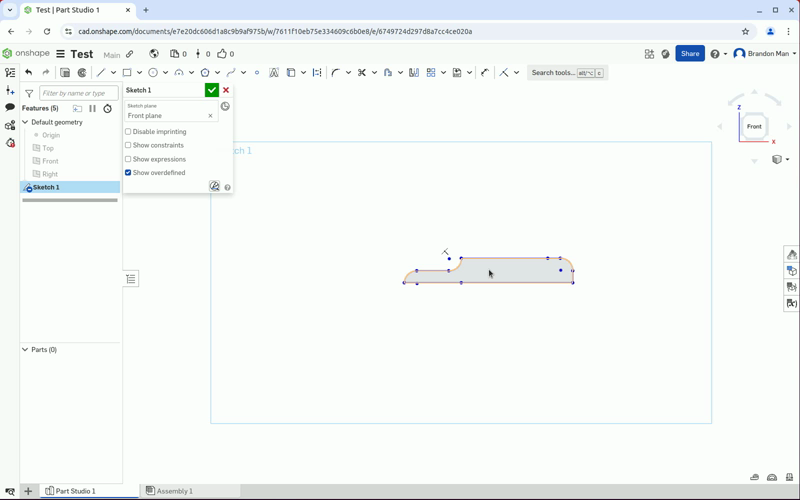
scroll(6)
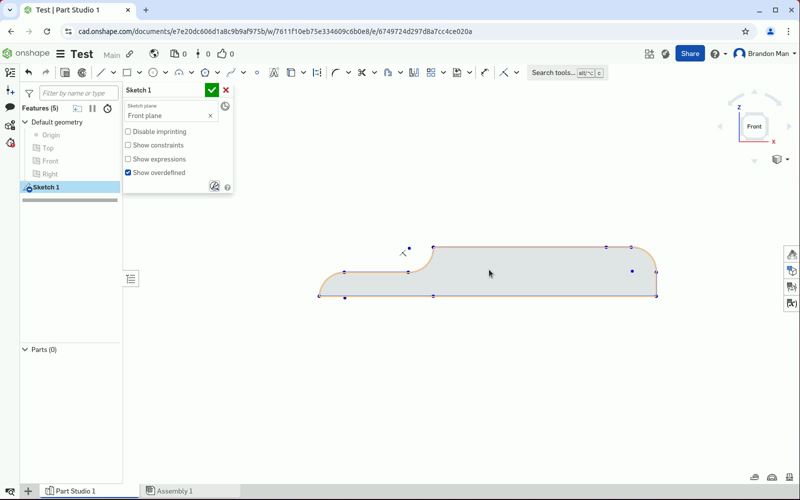
scroll(6)
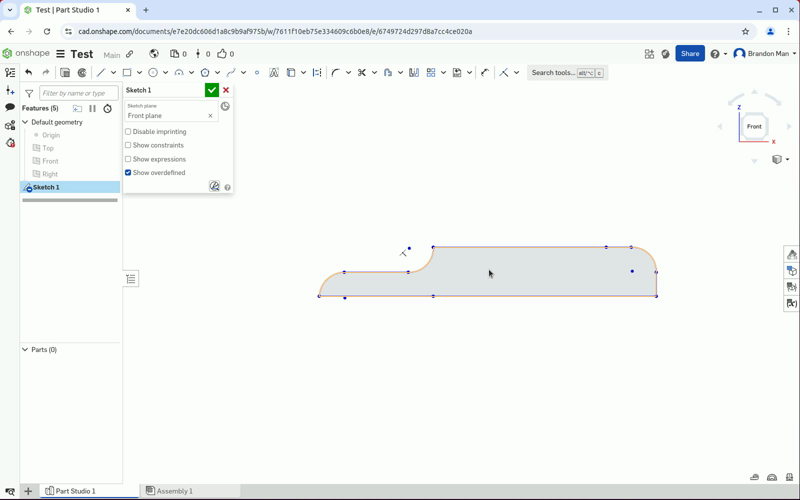
scroll(6)
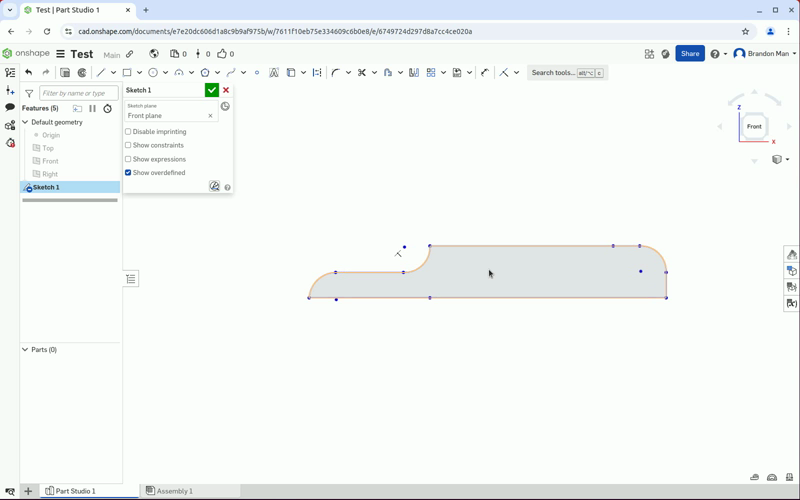
scroll(6)
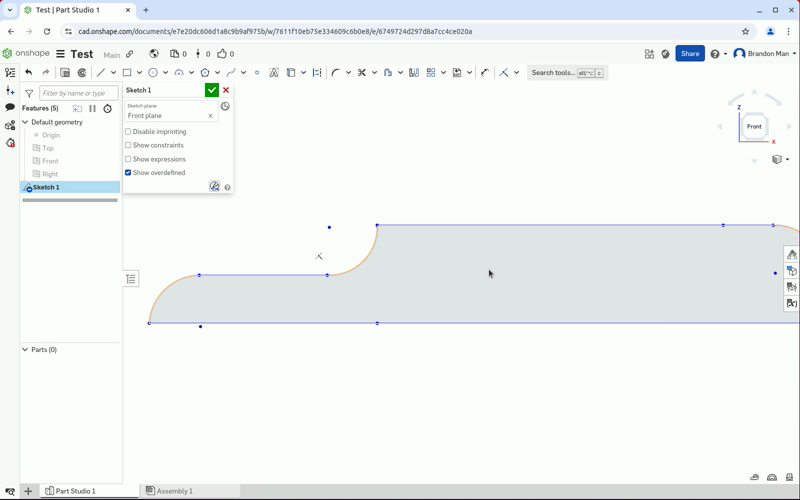
scroll(6)
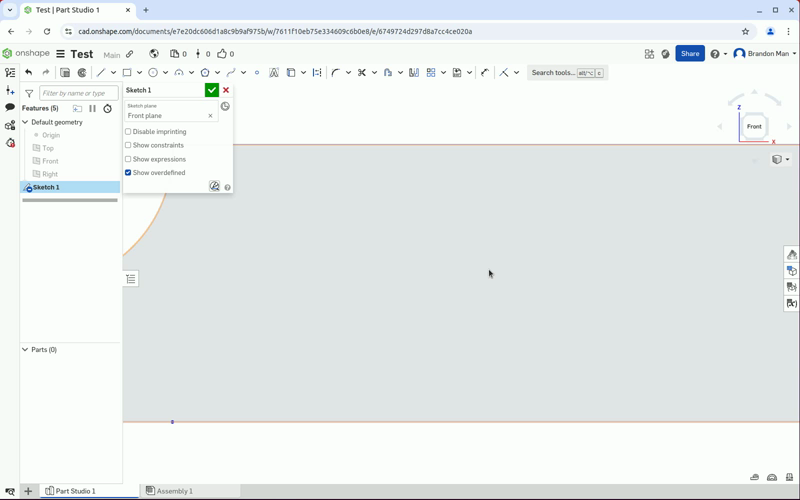
click(489, 269)
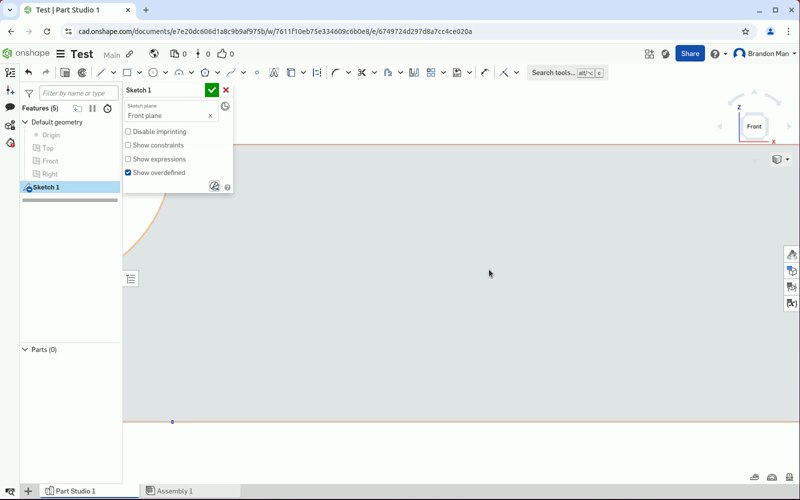
scroll(-6)
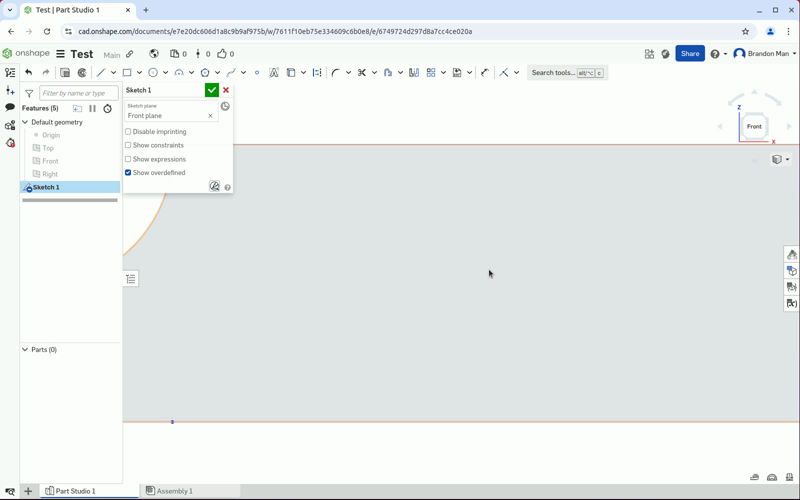
scroll(-6)
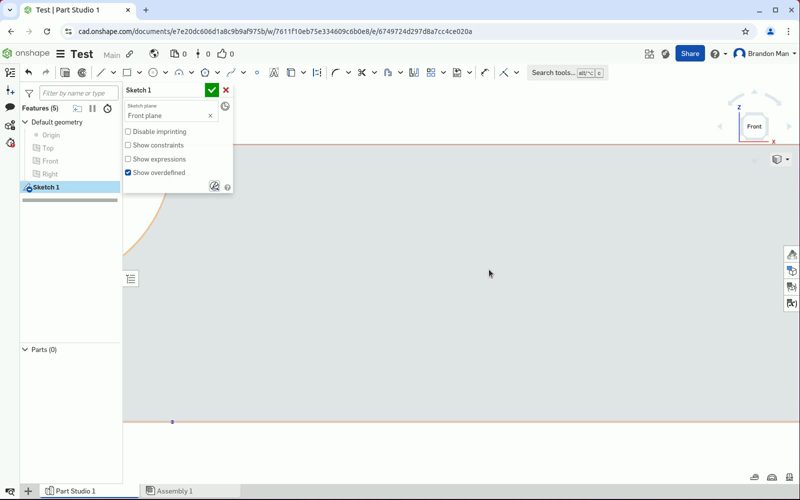
scroll(-6)
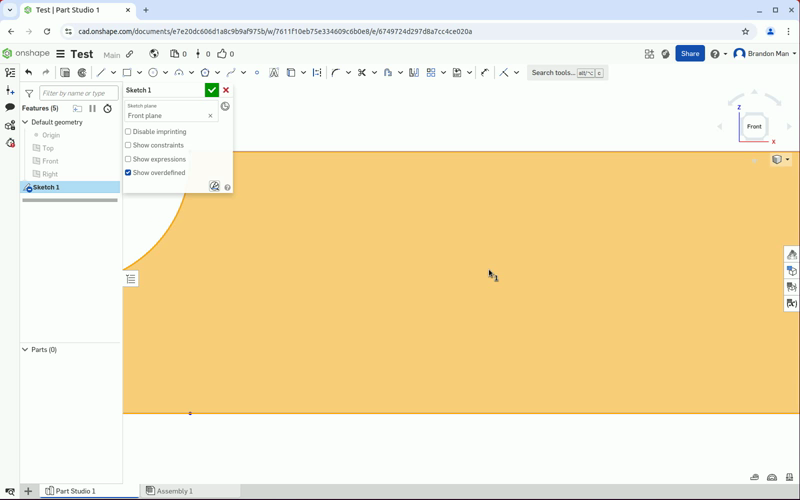
scroll(-6)
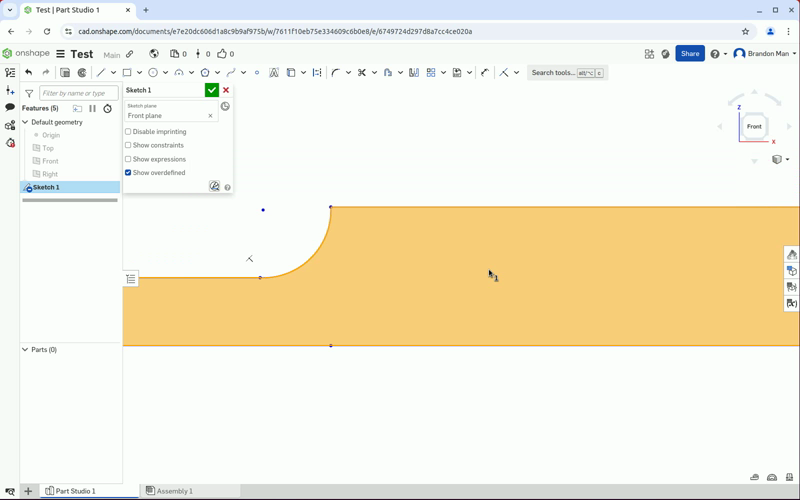
scroll(-6)
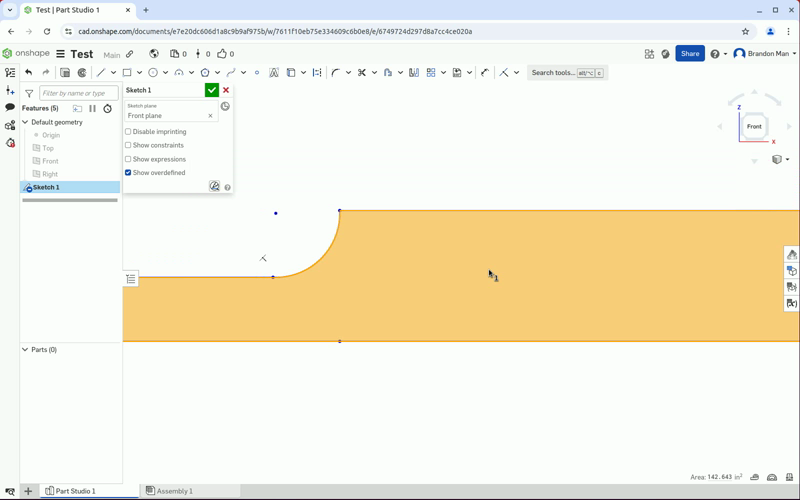
scroll(-6)
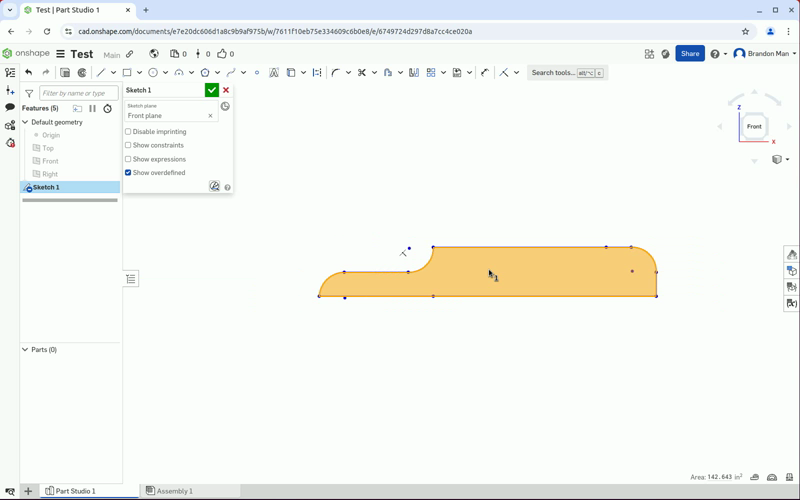
scroll(-6)
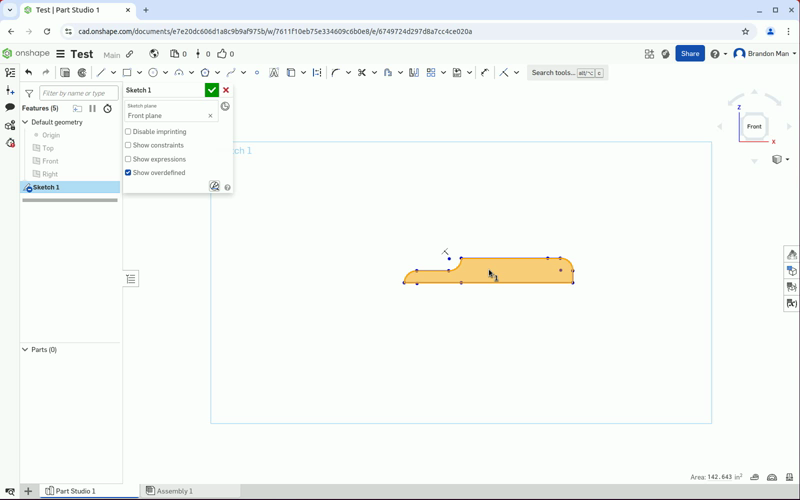
mouse_move(73, 352)
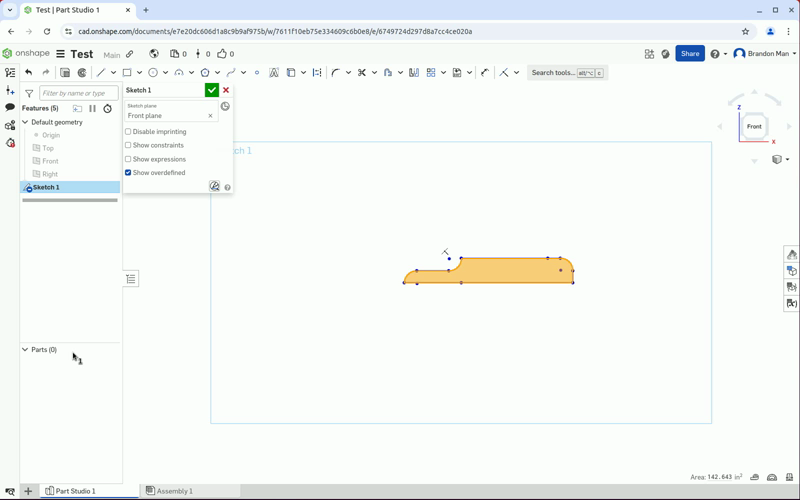
key(shift+y)
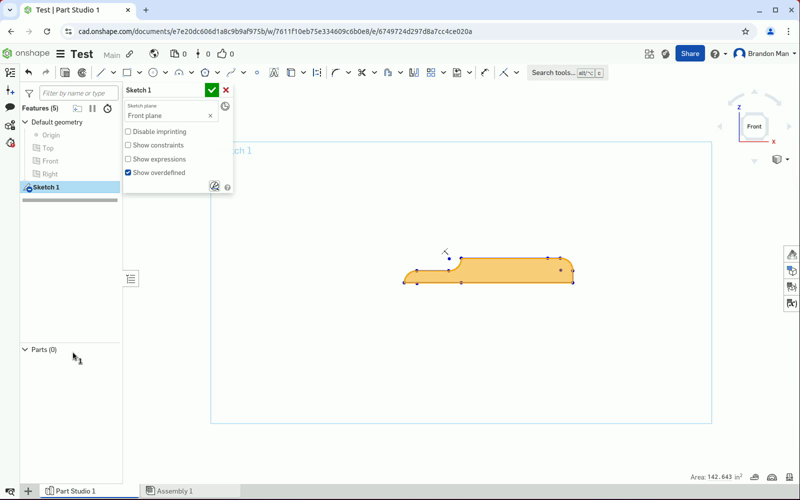
key(shift+e)
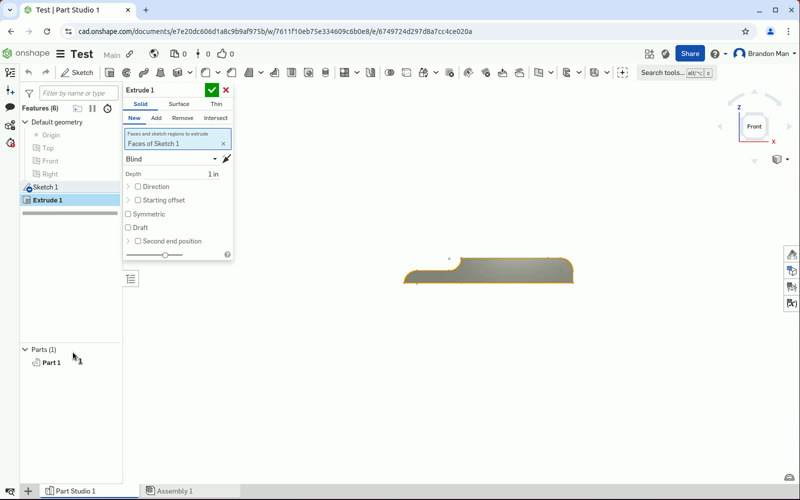
mouse_move(143, 106)
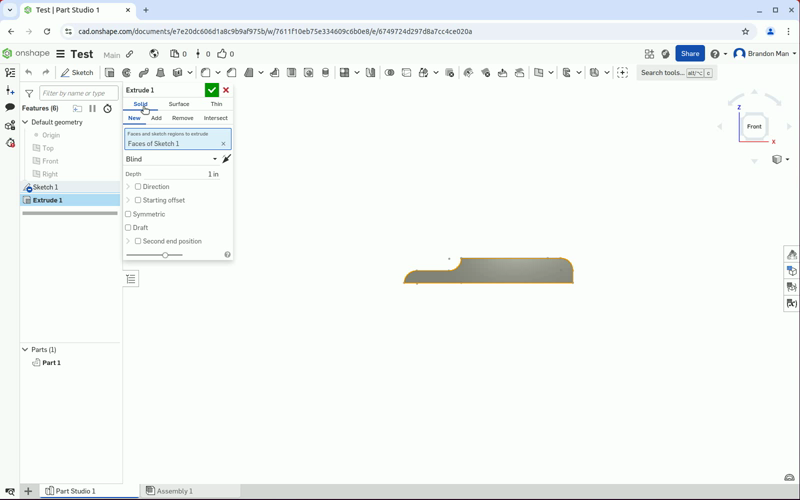
click(143, 106)
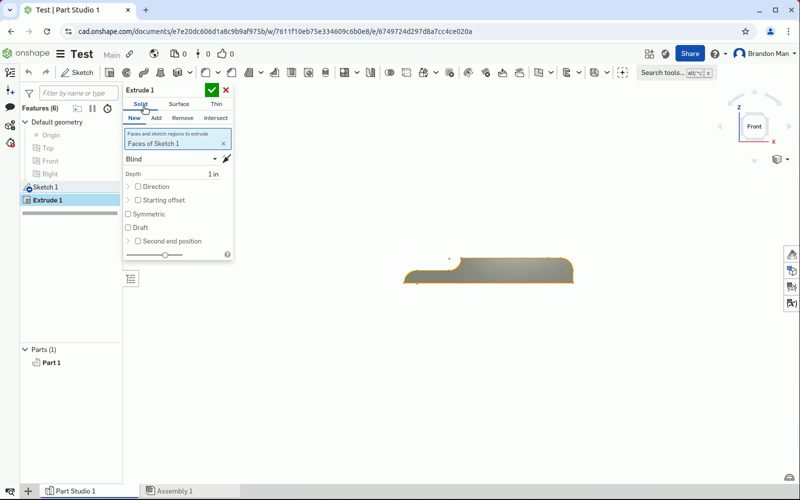
mouse_move(137, 120)
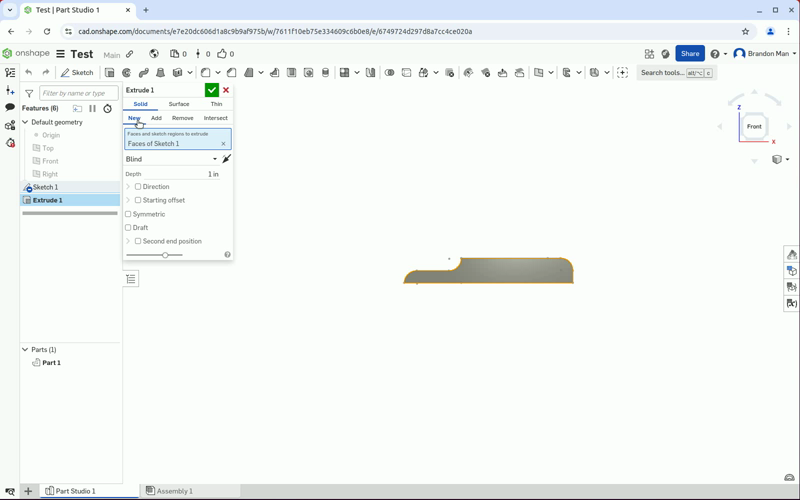
click(137, 120)
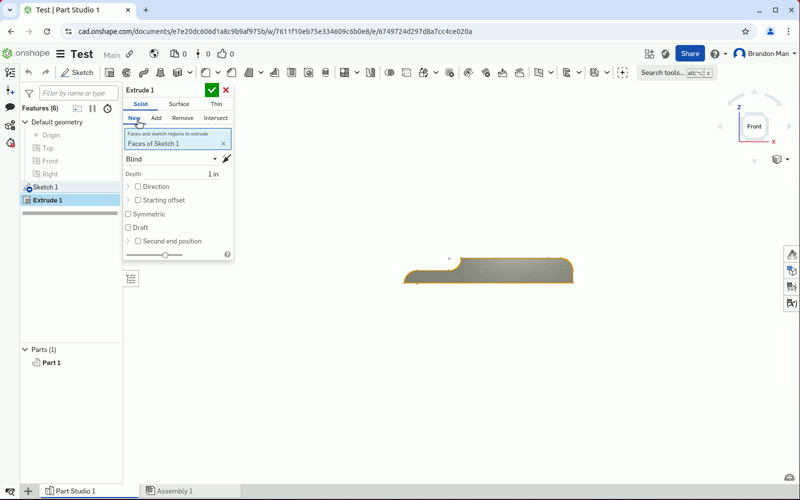
key(tab, 4)
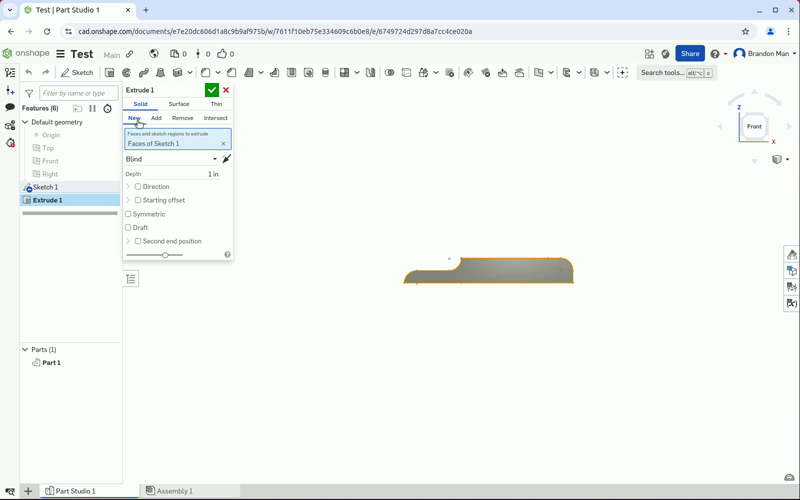
text(1.926)
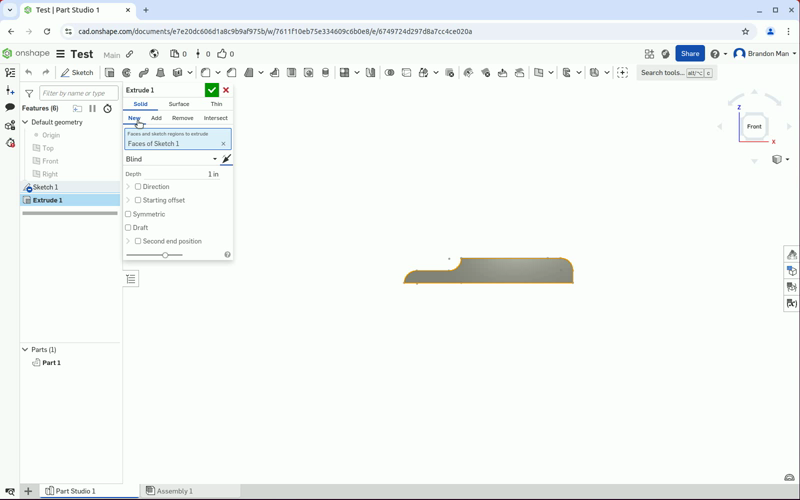
key(enter)
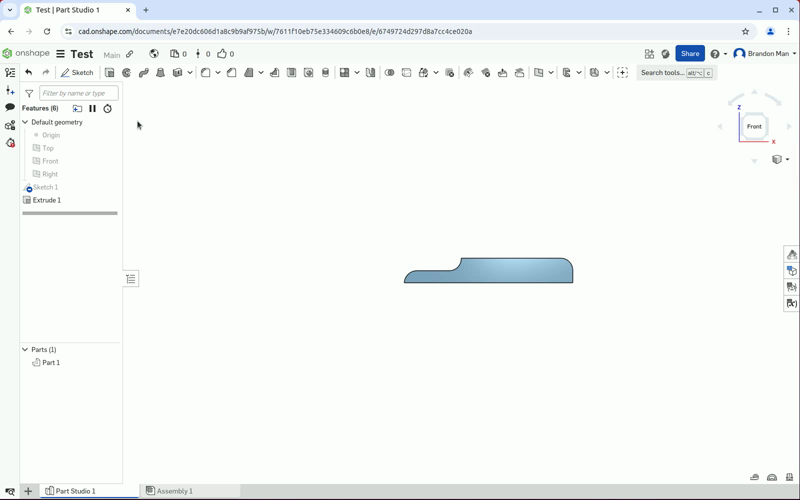
key(shift+h)
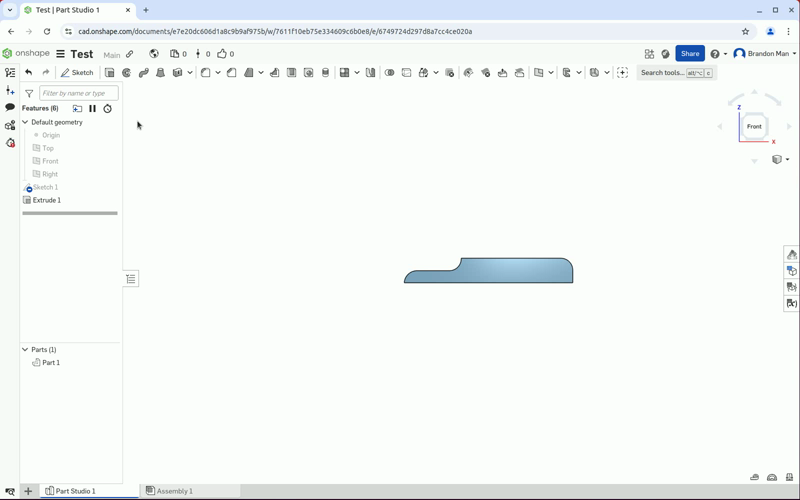
key(shift+h)
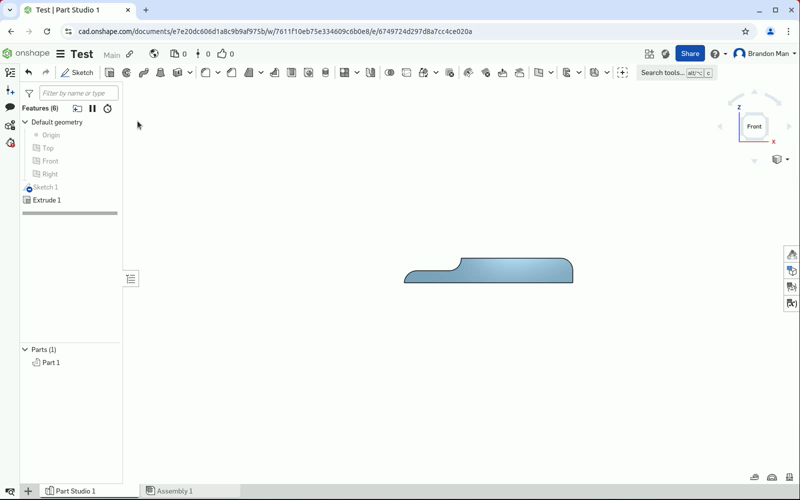
mouse_move(73, 189)
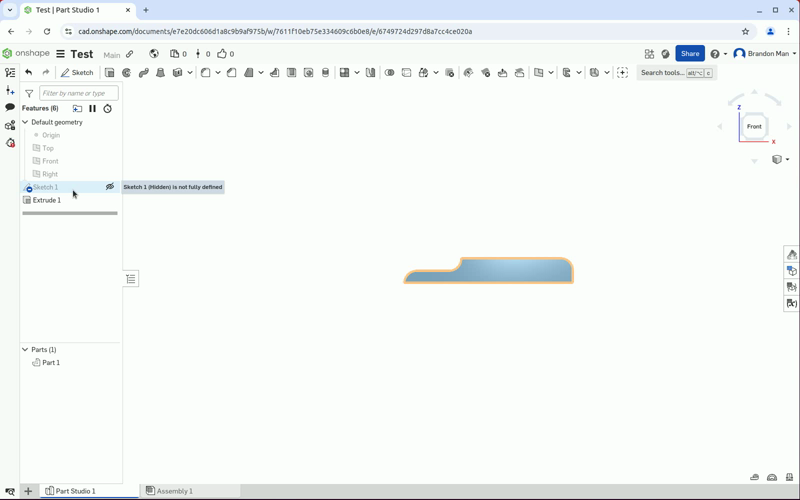
click(73, 189)
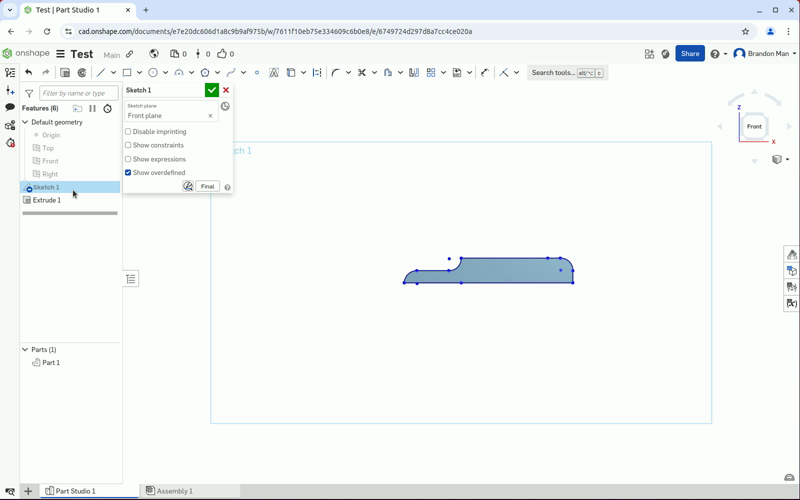
mouse_move(229, 92)
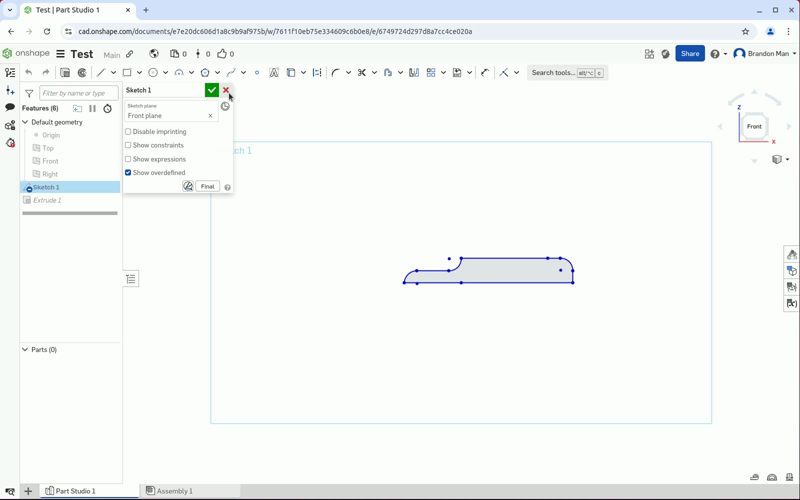
click(229, 92)
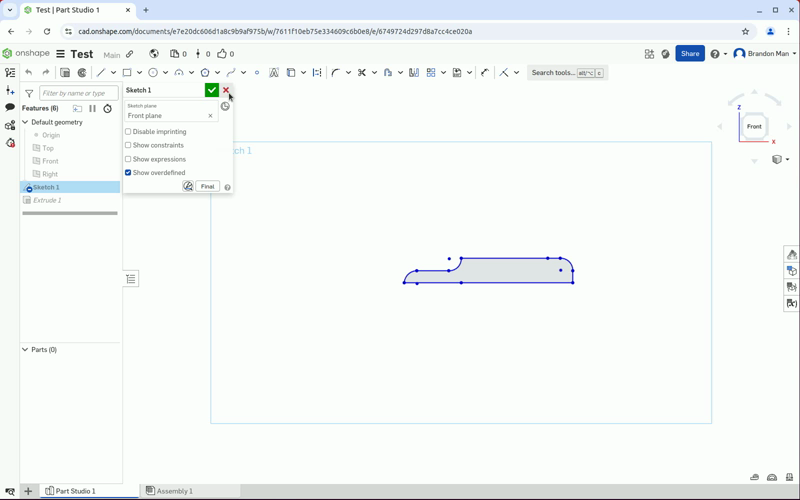
key(shift+s)
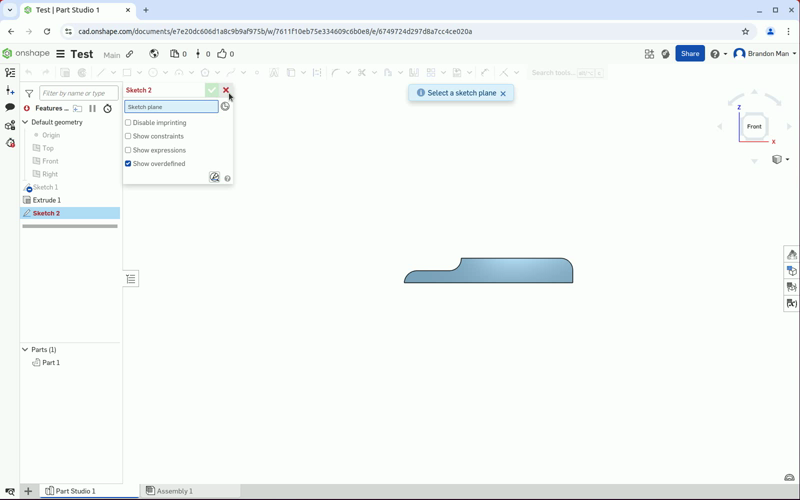
mouse_move(73, 163)
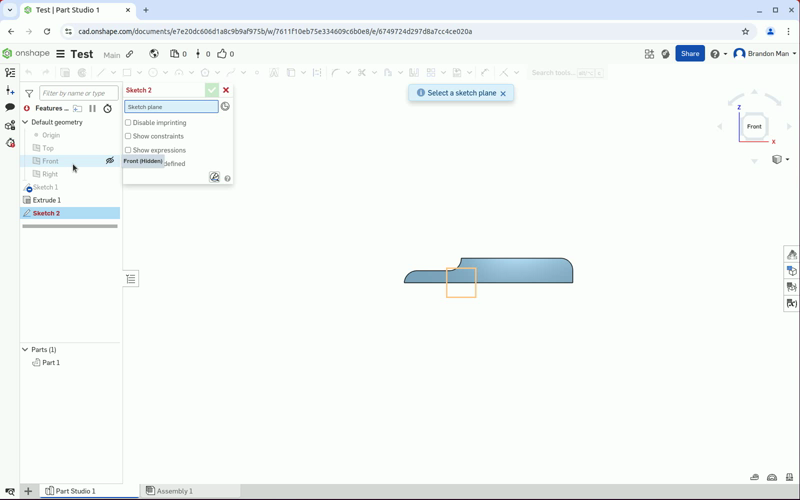
click(73, 163)
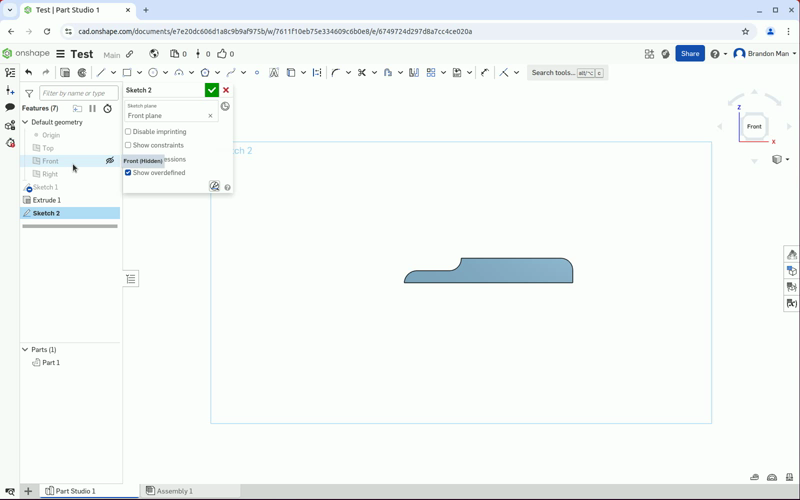
mouse_move(73, 352)
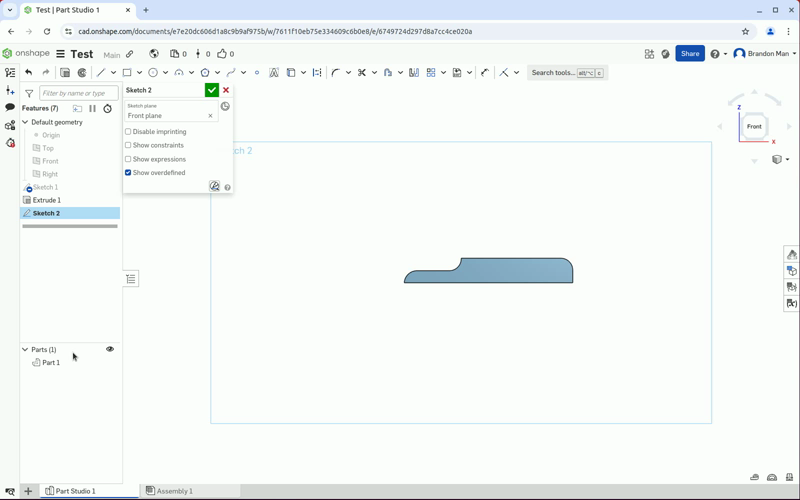
key(y)
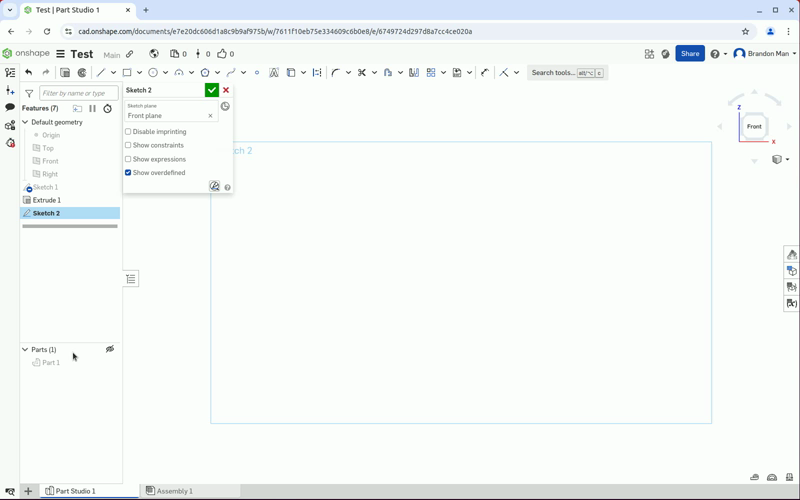
key(a)
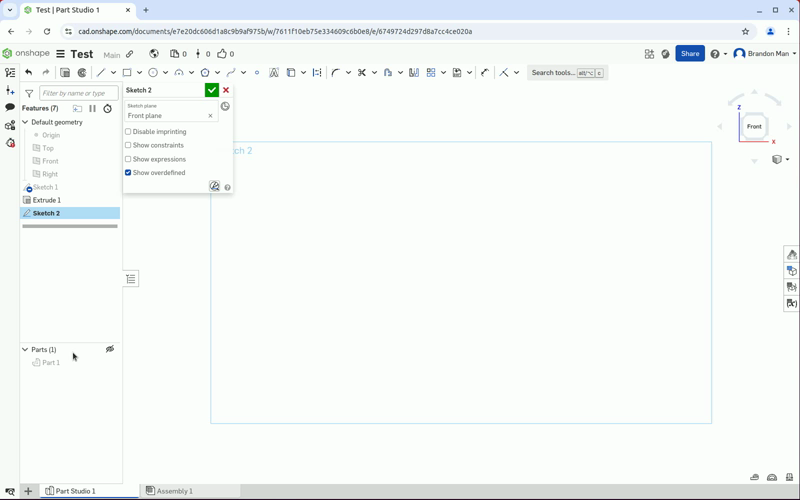
key_down(shift)
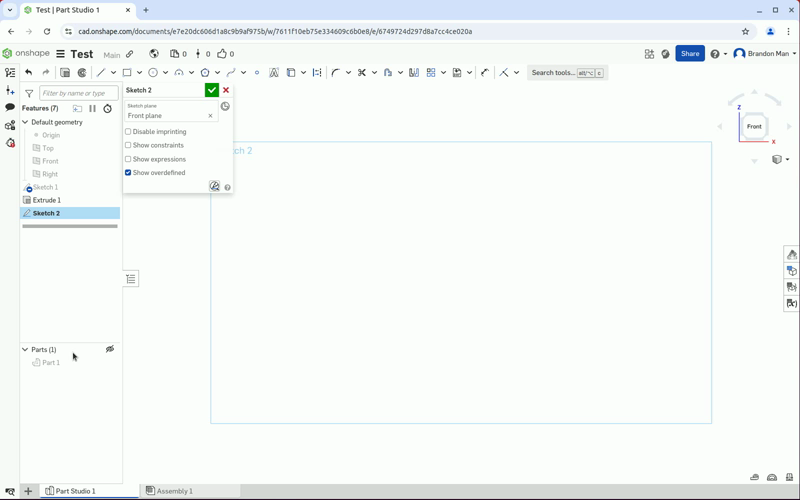
mouse_move(404, 282)
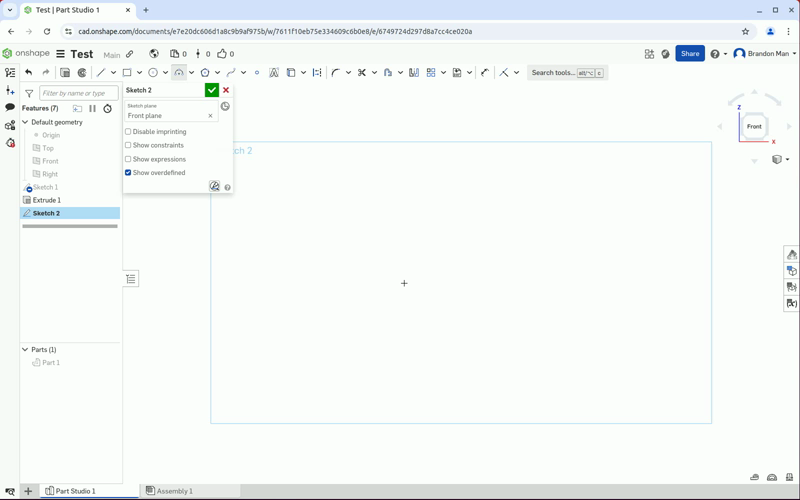
click(404, 282)
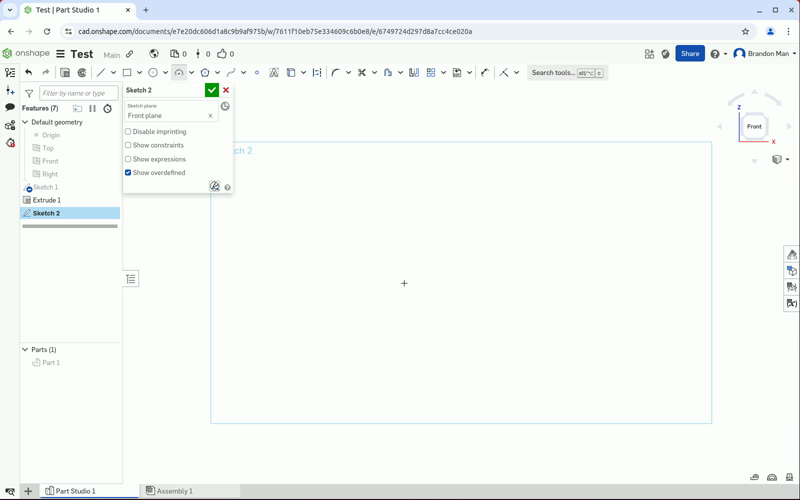
key_up(shift)
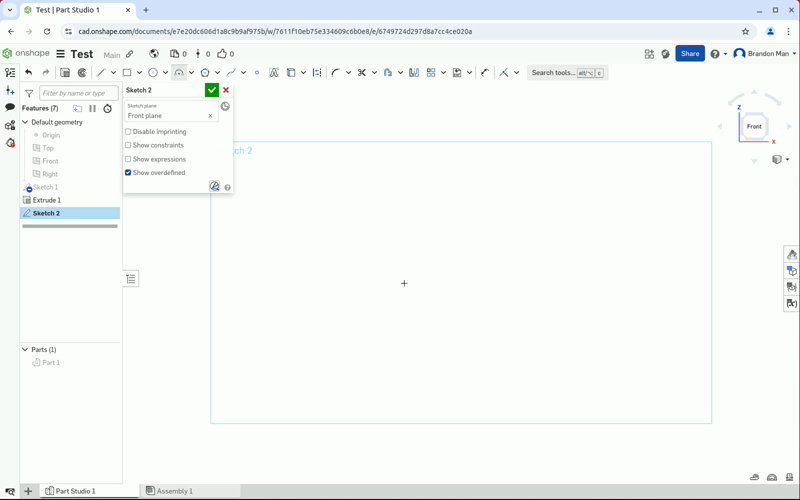
key_down(shift)
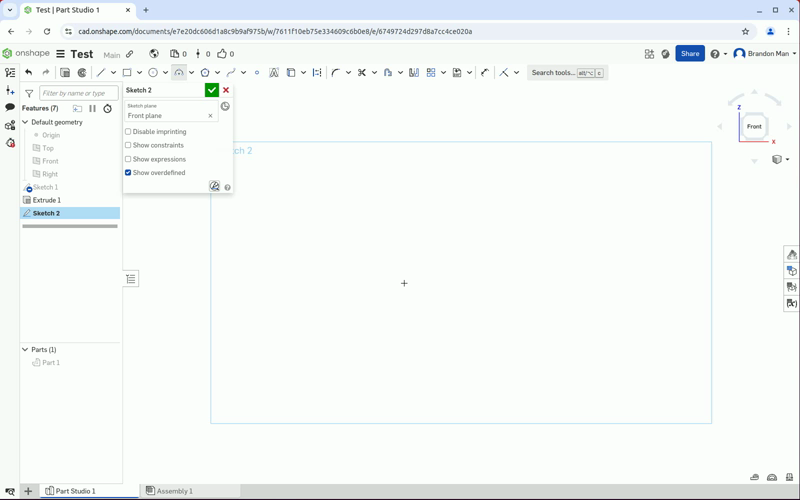
mouse_move(416, 295)
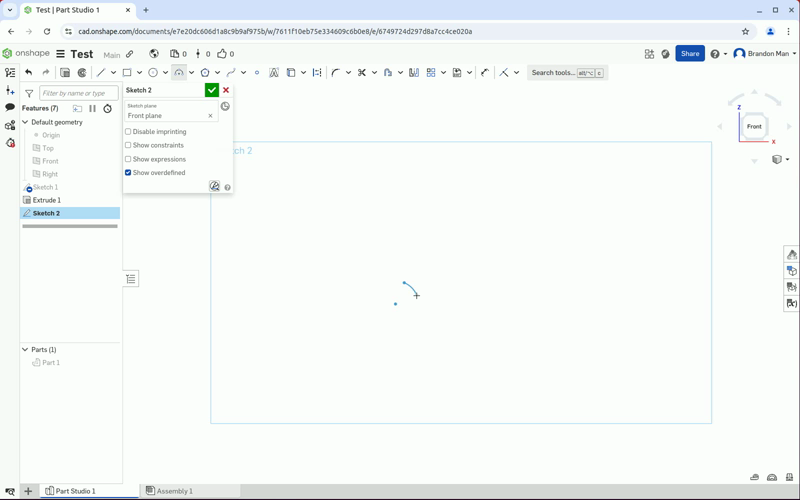
click(416, 295)
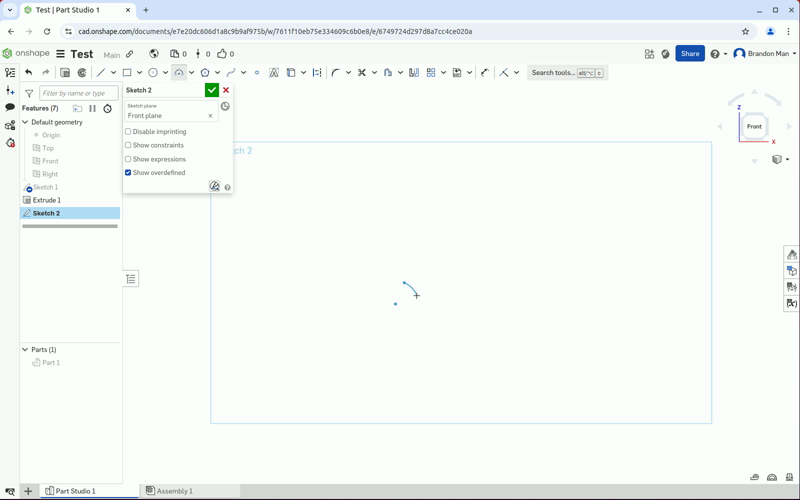
mouse_move(408, 291)
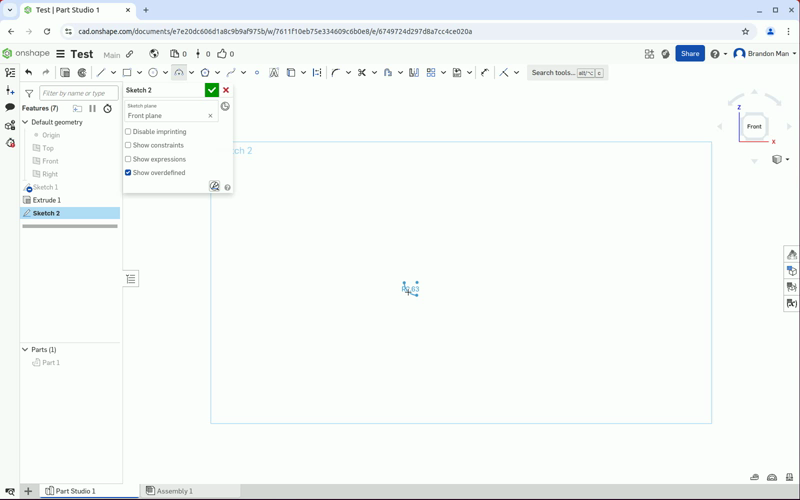
click(408, 291)
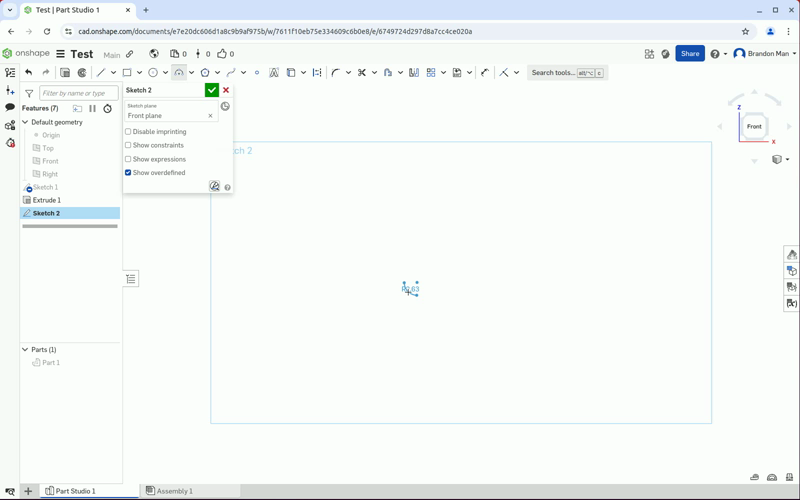
key_up(shift)
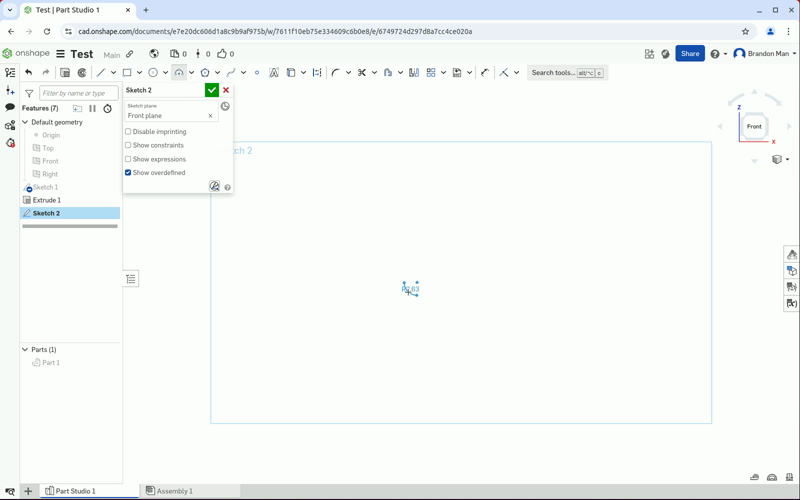
key(esc)
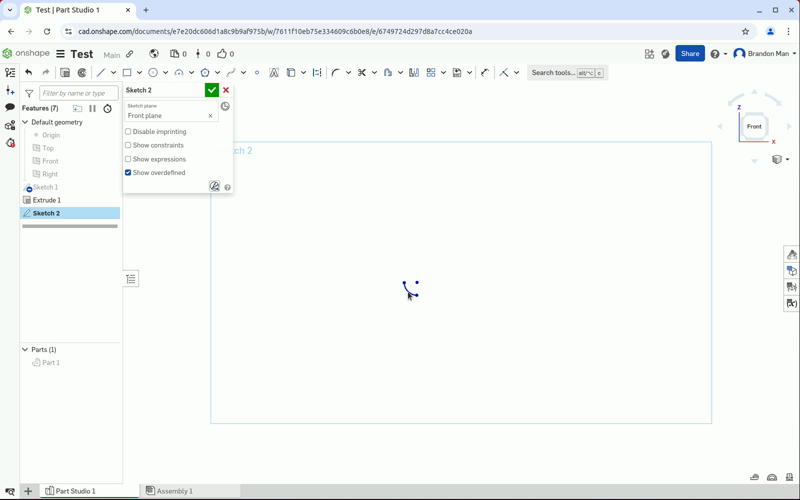
key(l)
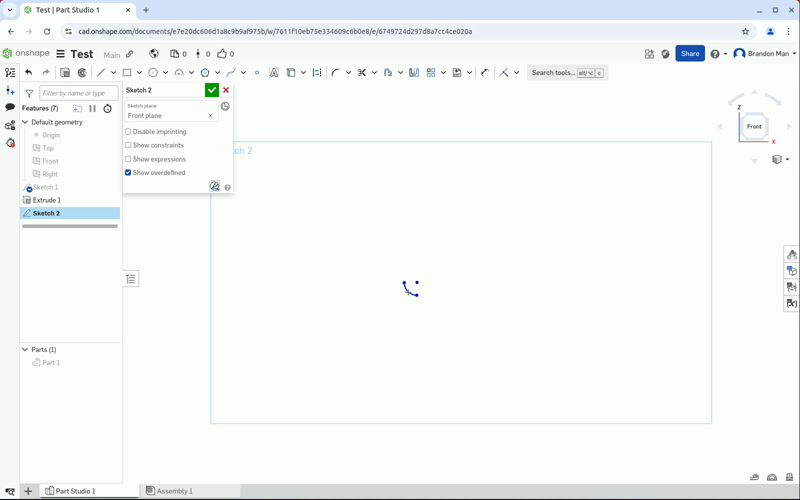
mouse_move(416, 295)
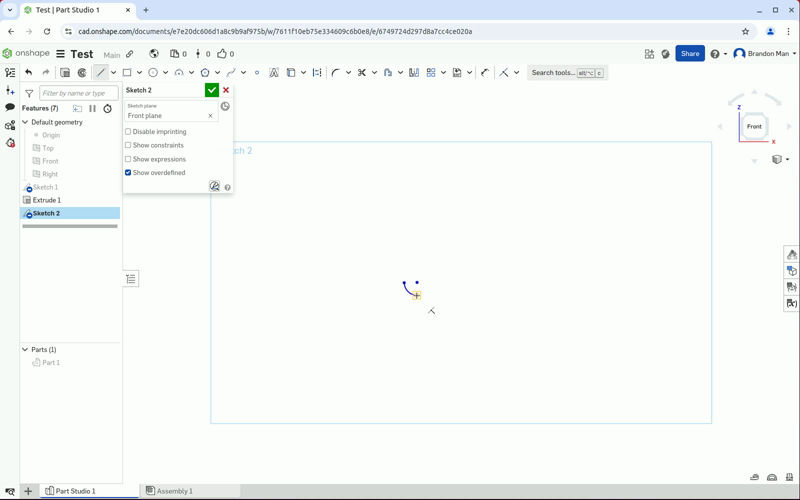
click(416, 295)
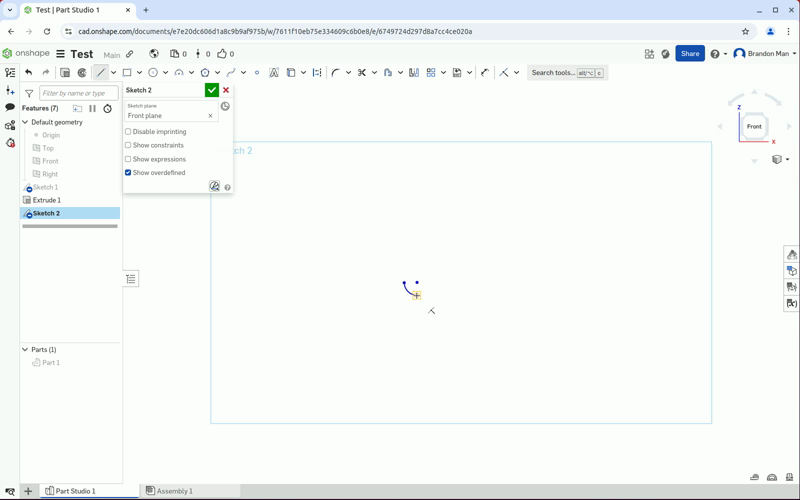
key_down(shift)
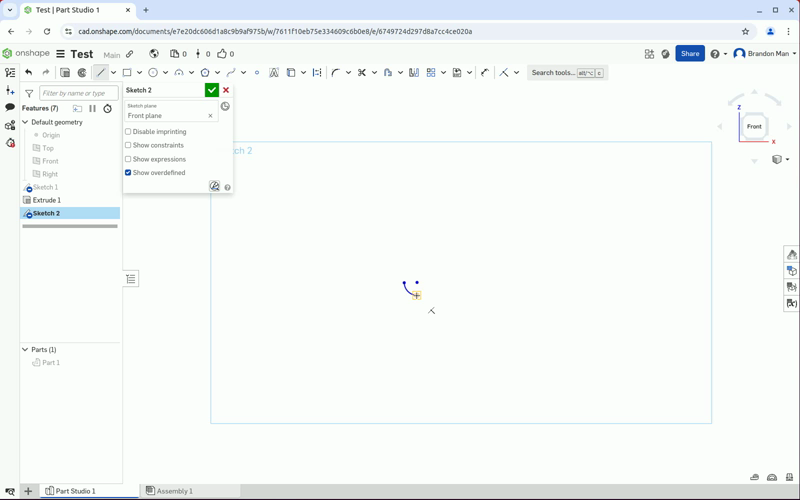
mouse_move(447, 295)
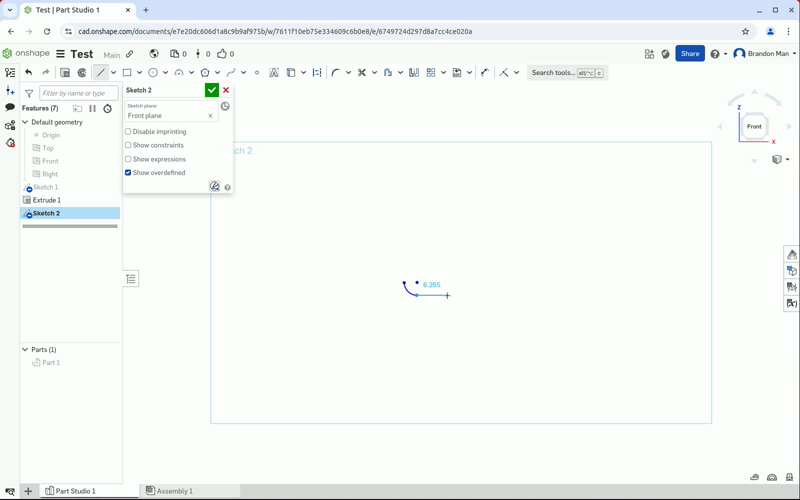
mouse_move(448, 295)
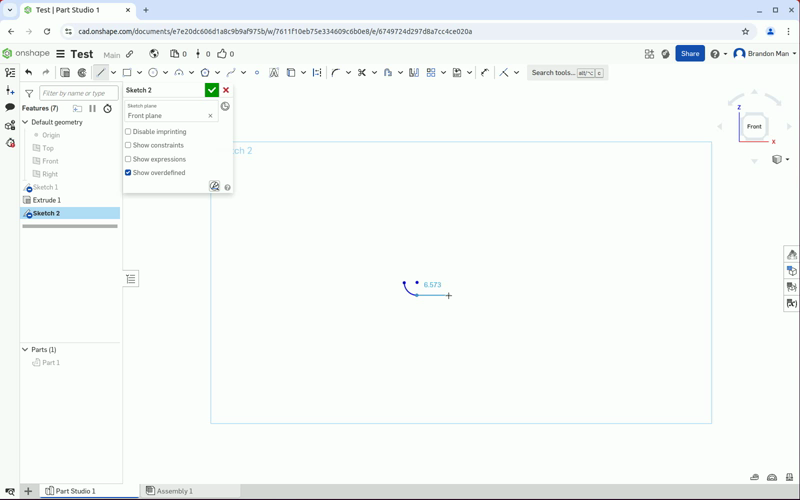
click(448, 295)
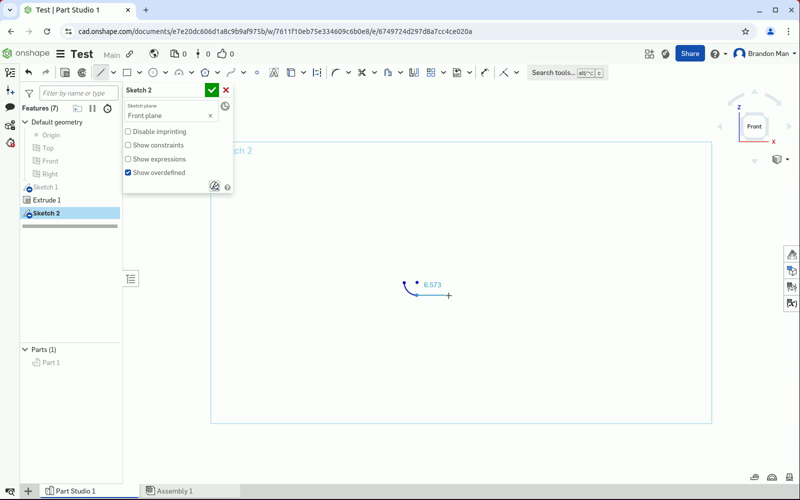
key_up(shift)
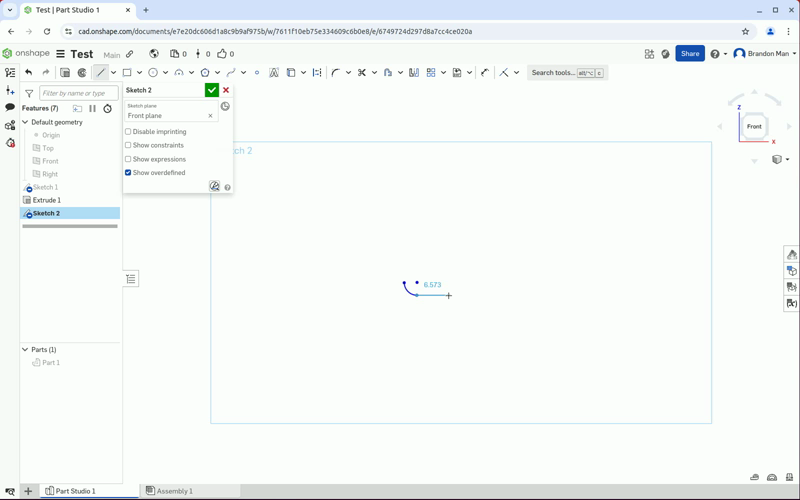
key(esc)
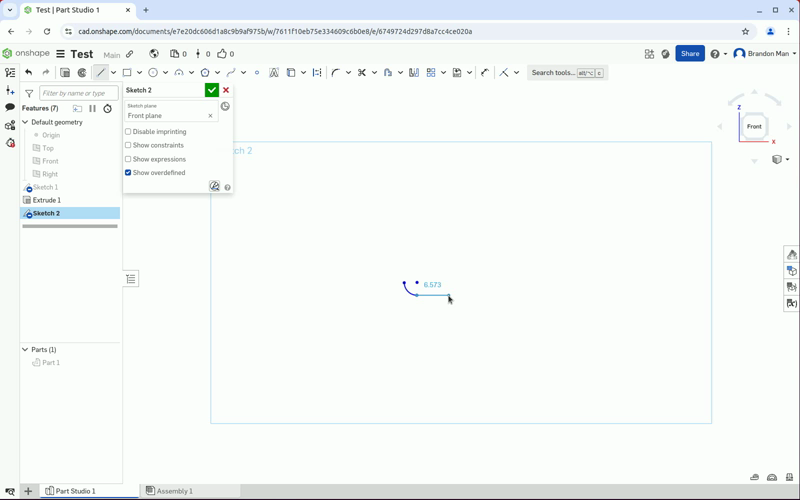
key(a)
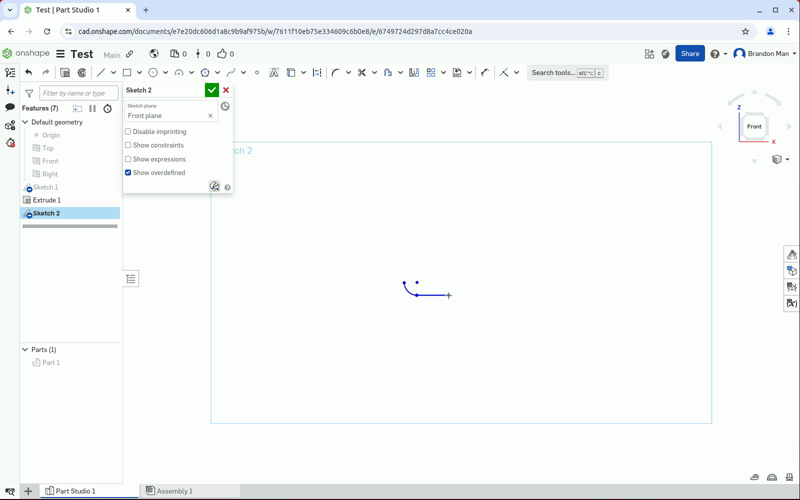
mouse_move(448, 295)
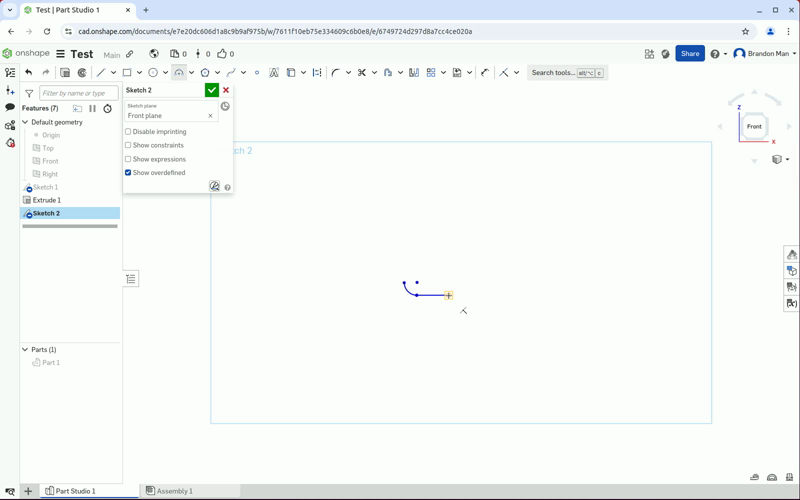
click(448, 295)
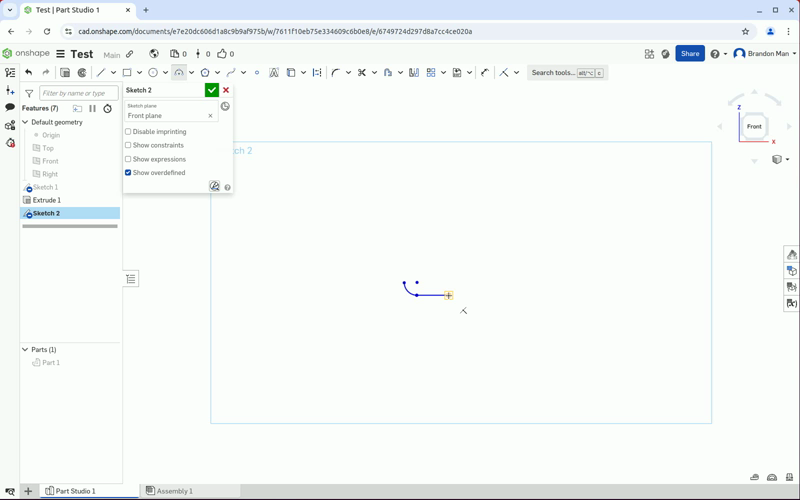
key_down(shift)
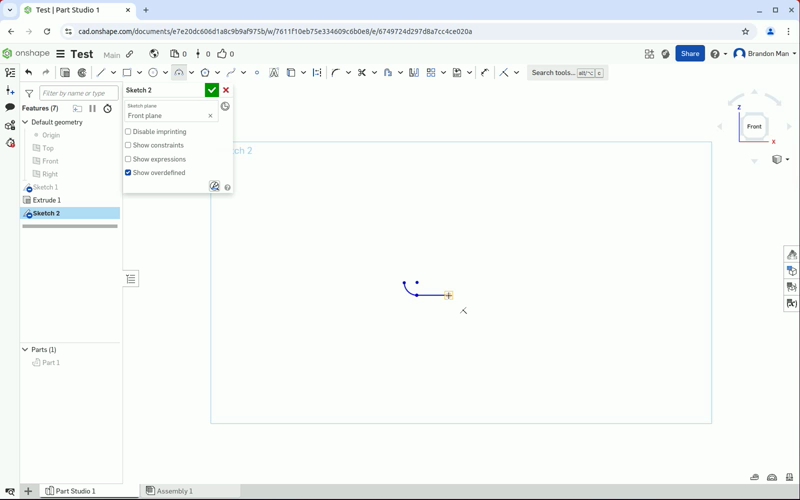
mouse_move(461, 307)
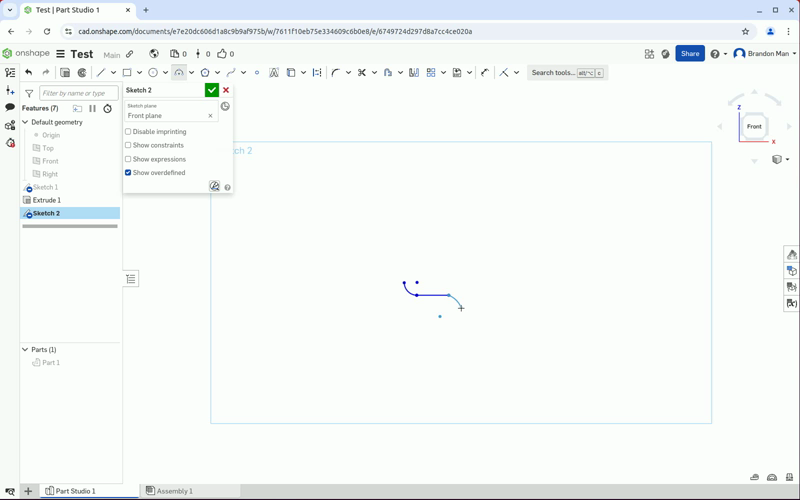
click(461, 307)
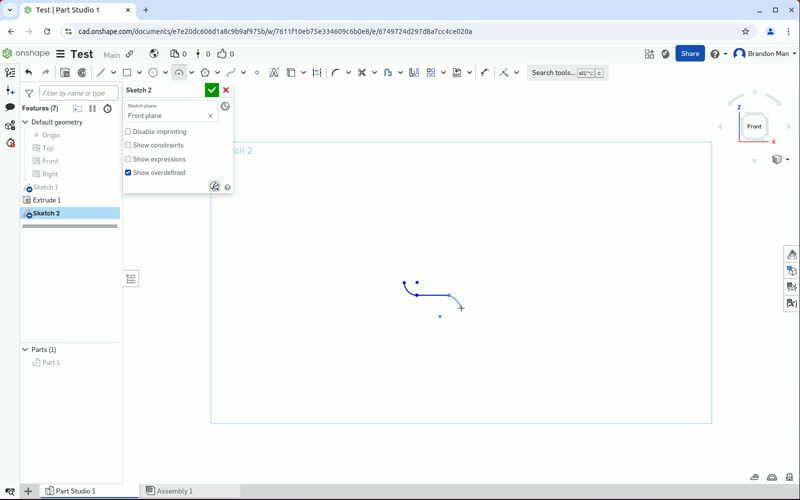
mouse_move(457, 298)
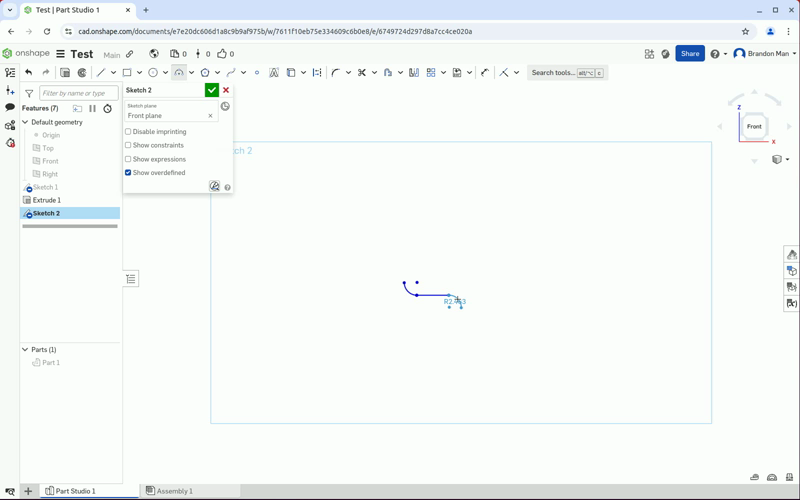
click(457, 298)
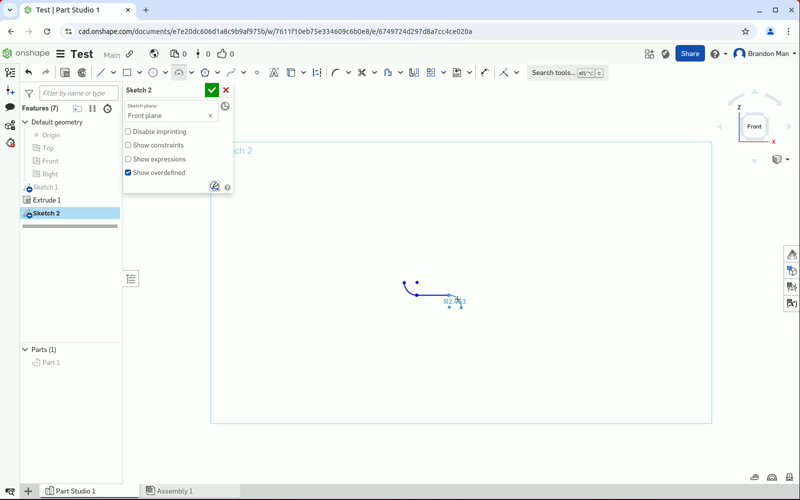
key_up(shift)
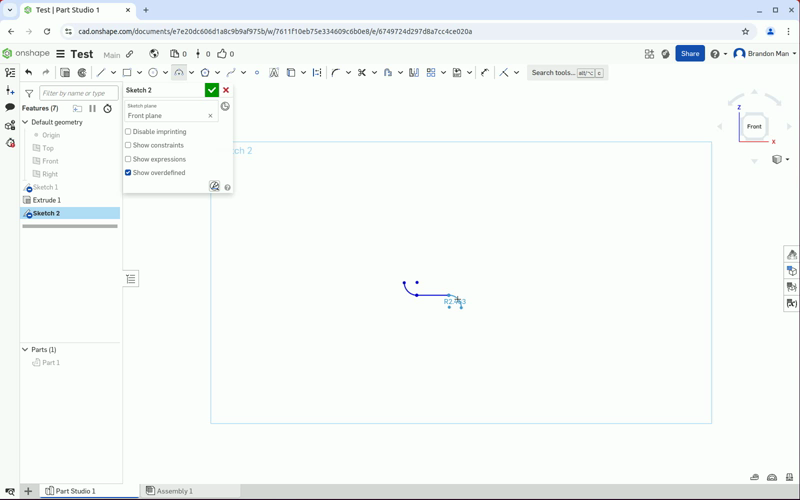
key(esc)
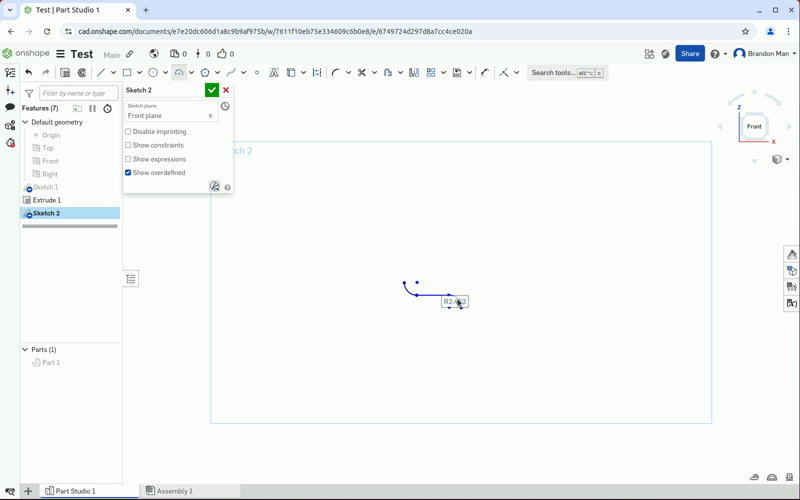
key(l)
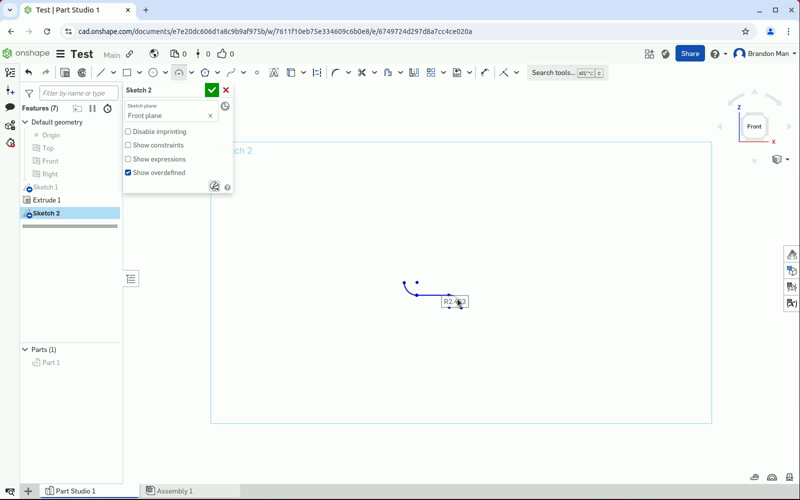
mouse_move(461, 307)
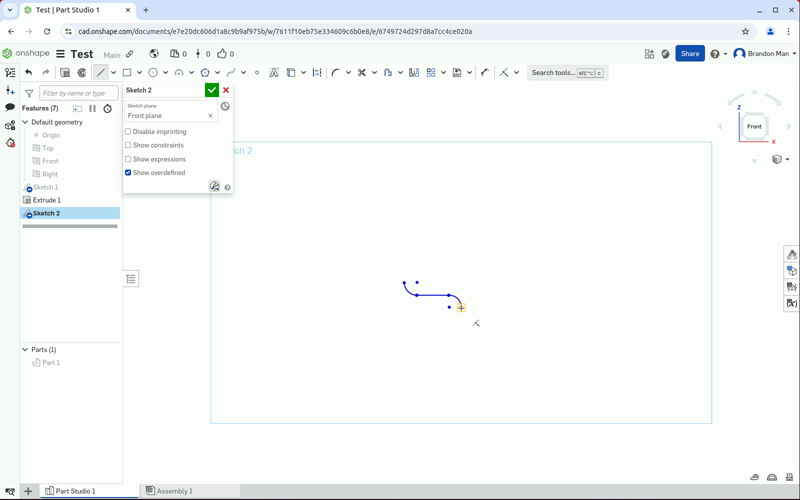
click(461, 307)
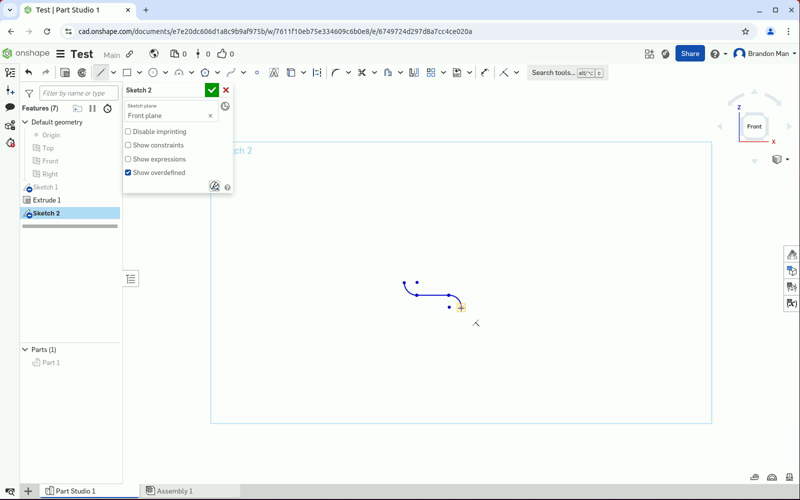
key_down(shift)
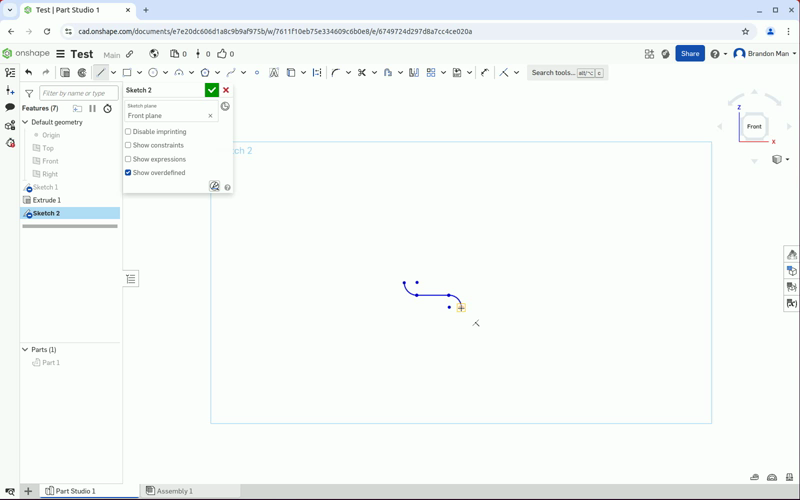
mouse_move(547, 307)
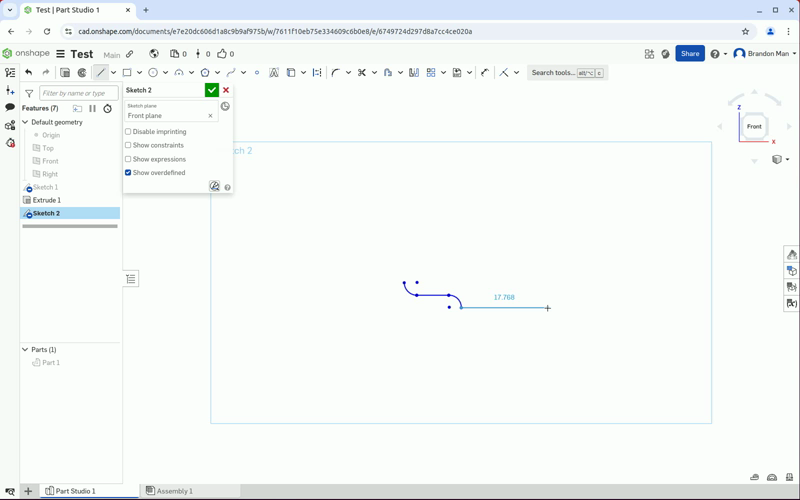
click(547, 307)
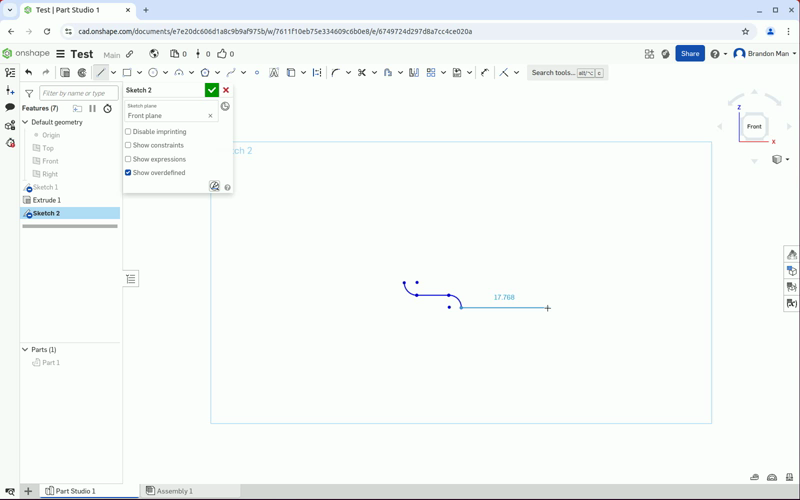
key_up(shift)
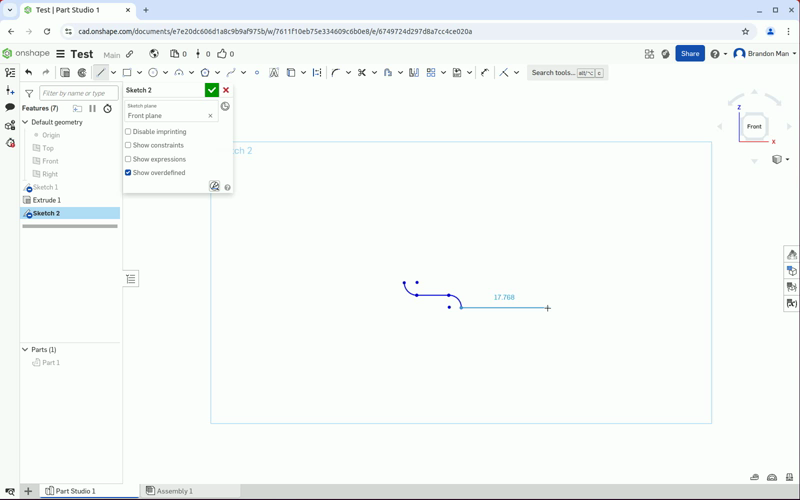
key_down(shift)
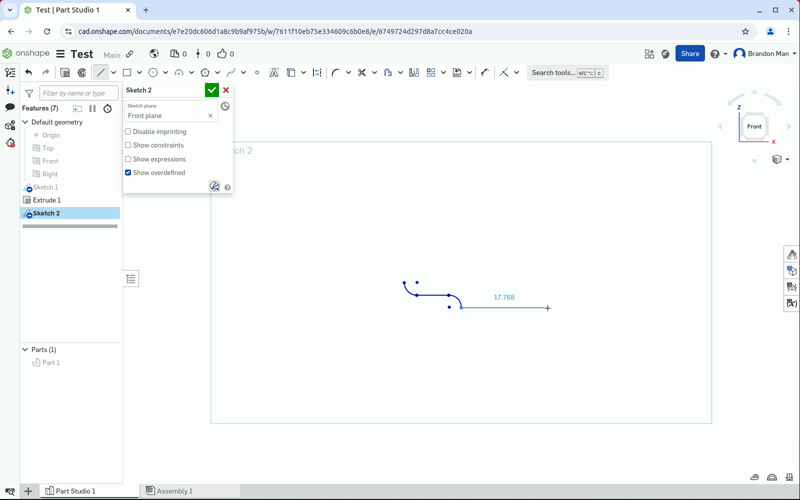
mouse_move(577, 307)
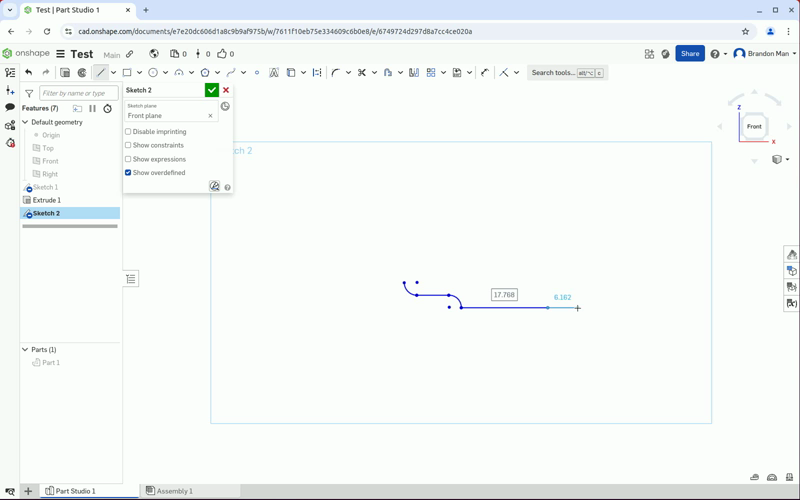
mouse_move(560, 307)
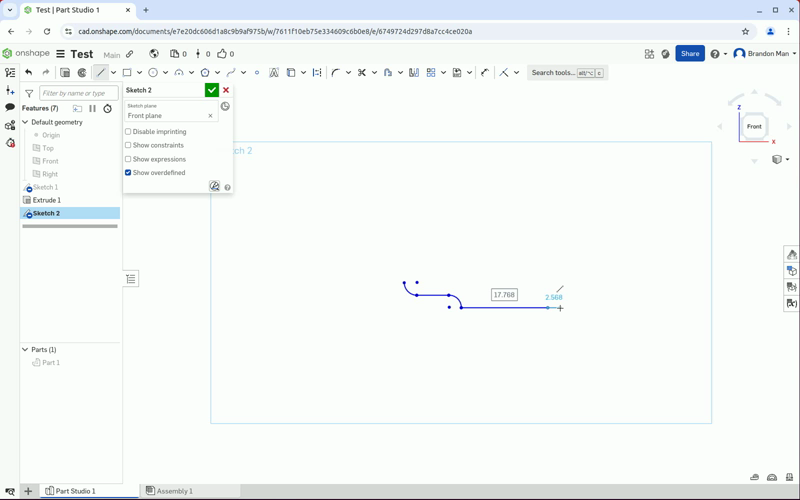
click(560, 307)
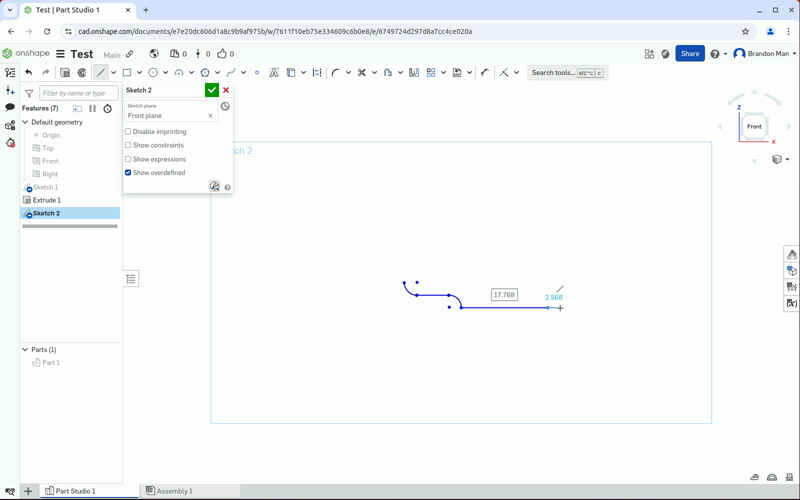
key_up(shift)
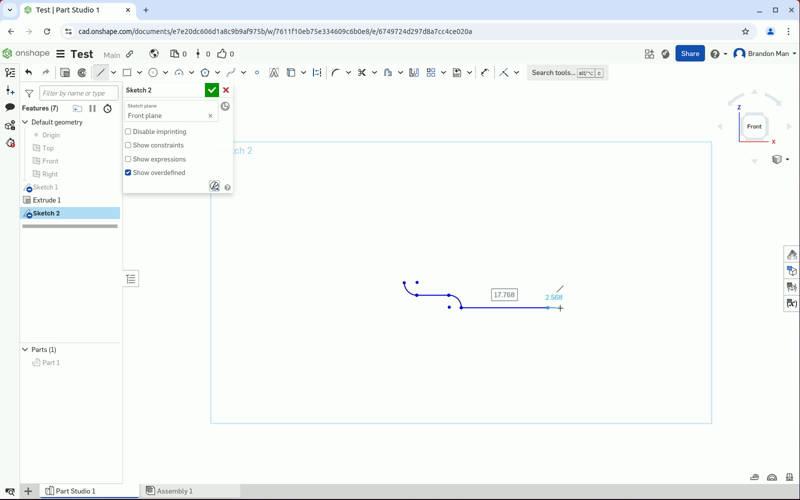
key(esc)
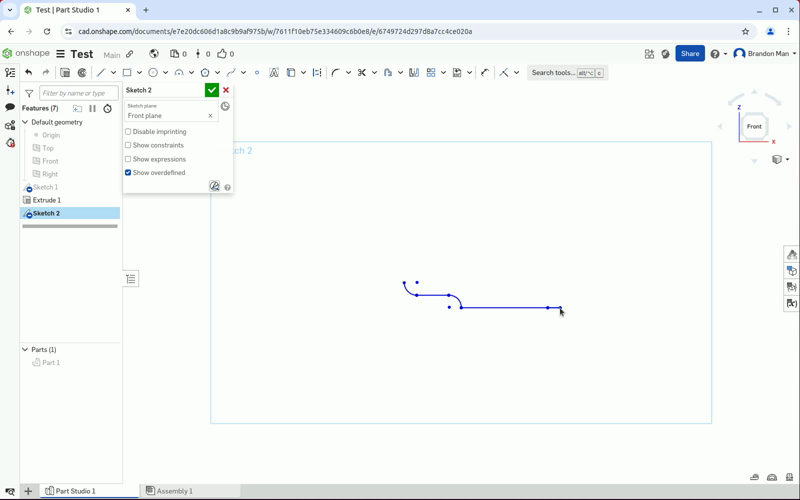
key(a)
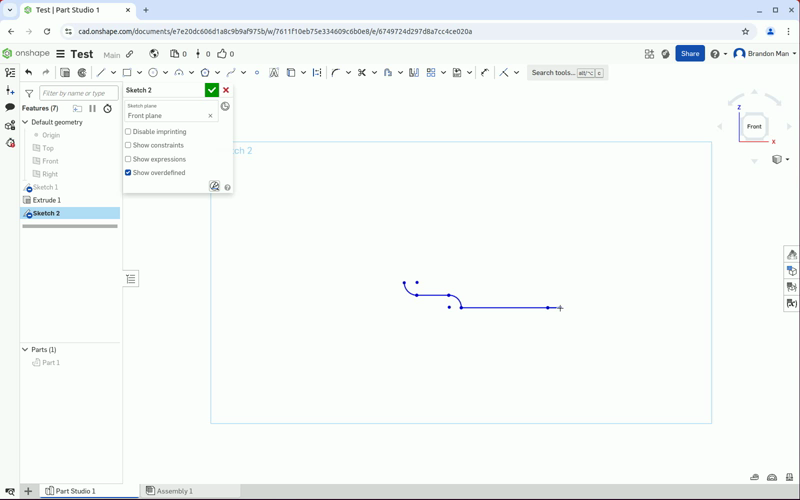
mouse_move(560, 307)
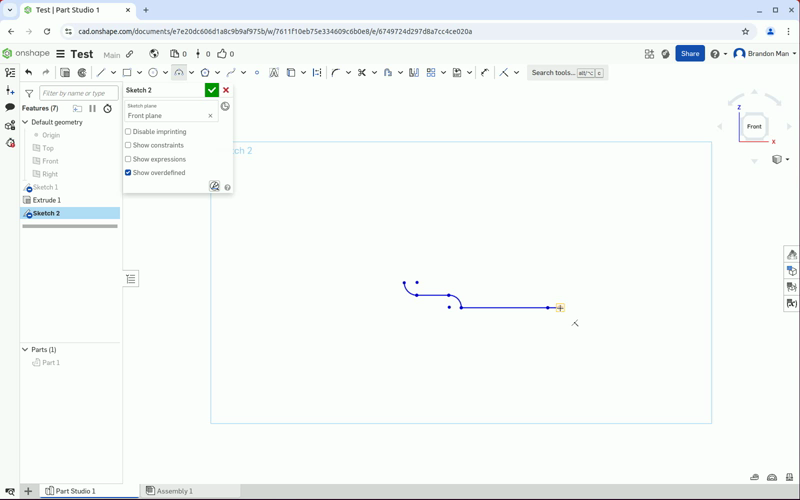
click(560, 307)
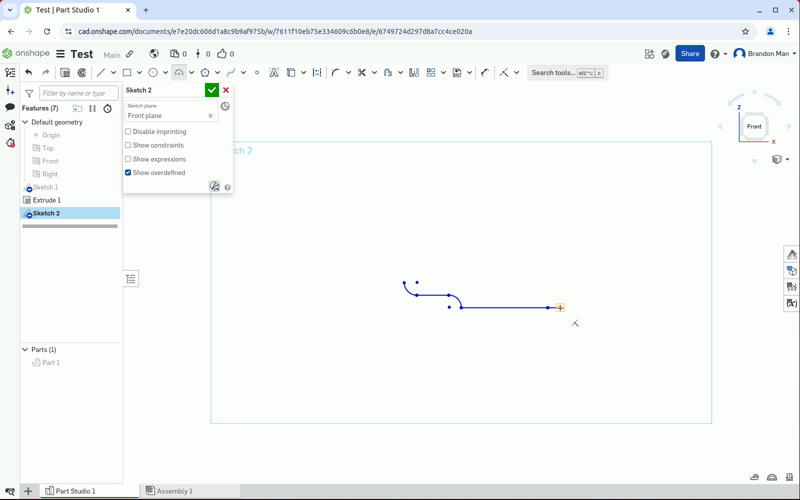
key_down(shift)
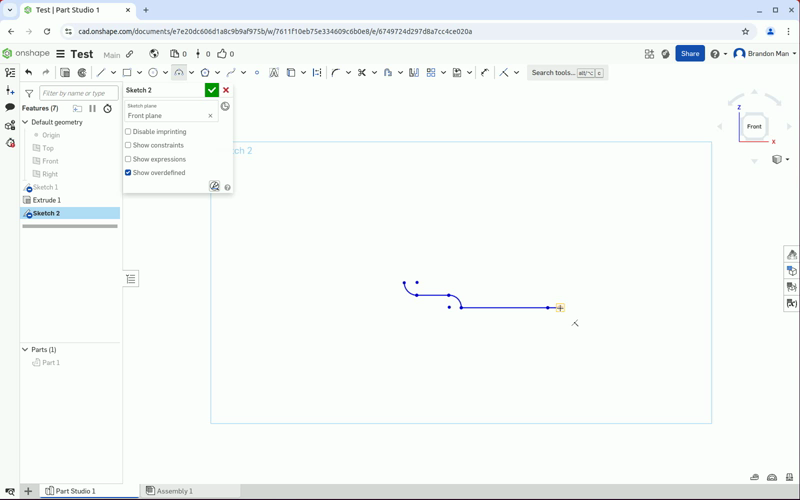
mouse_move(572, 295)
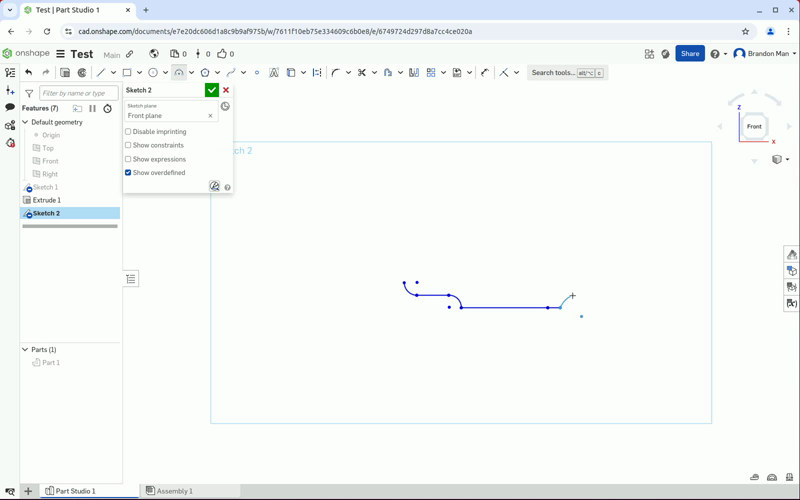
click(572, 295)
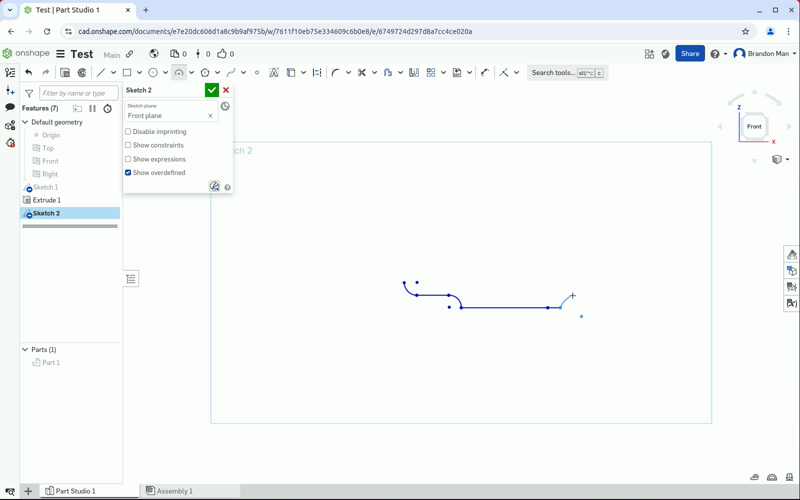
mouse_move(569, 304)
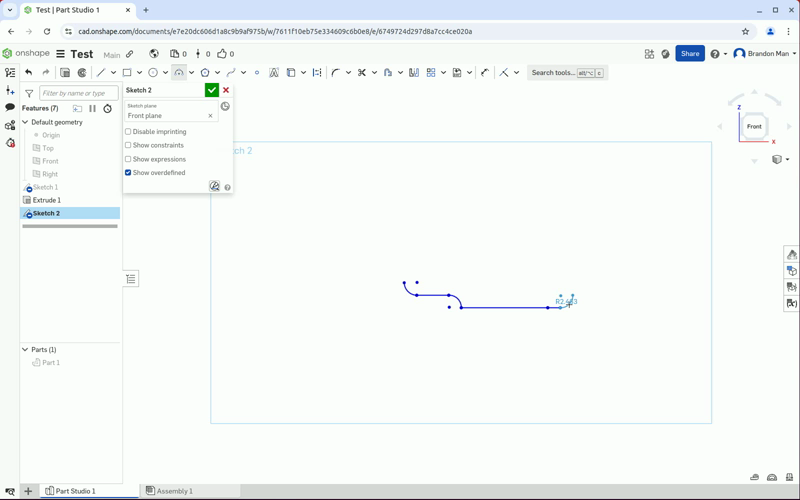
click(569, 304)
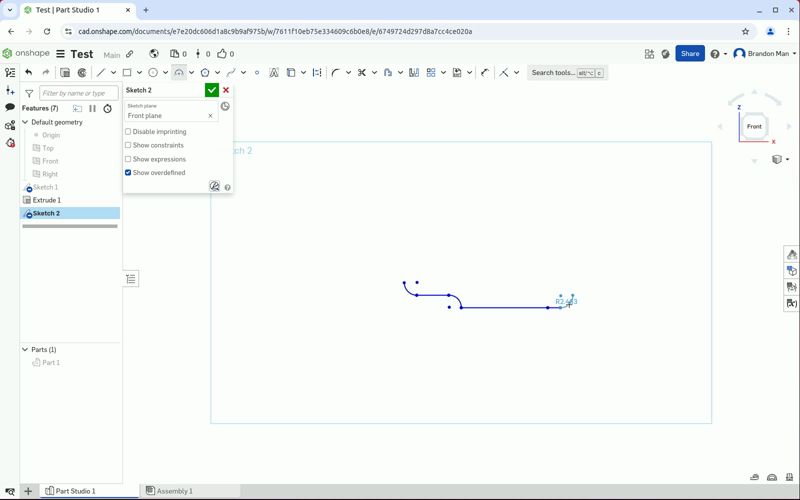
key_up(shift)
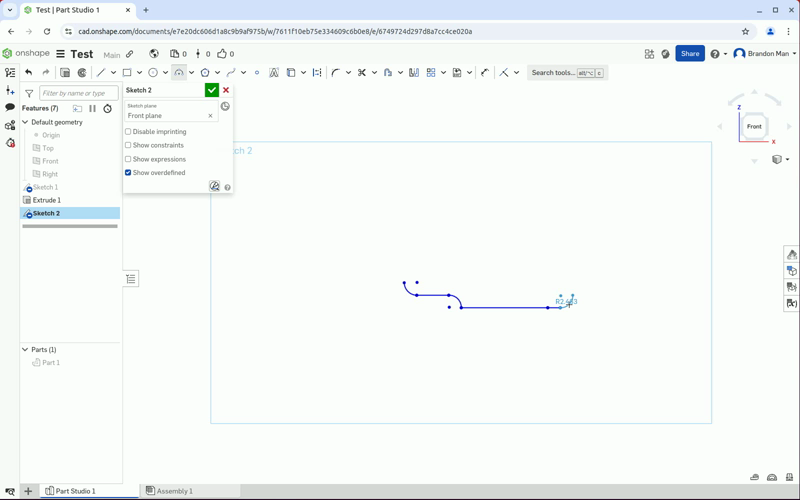
key(esc)
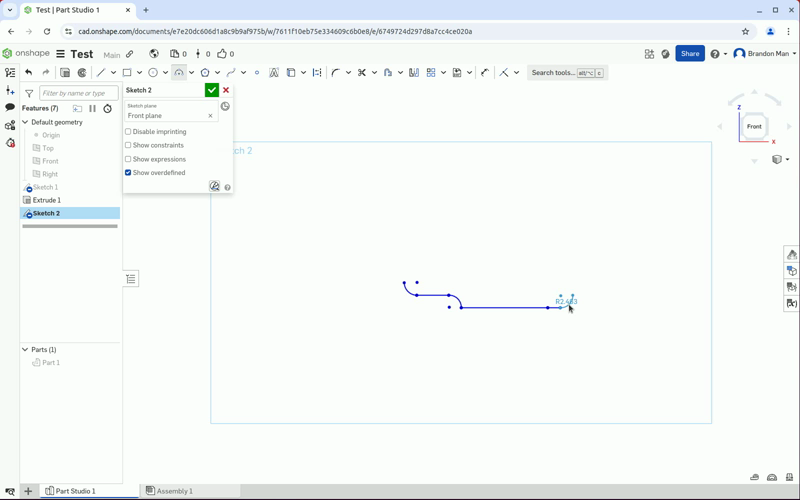
key(l)
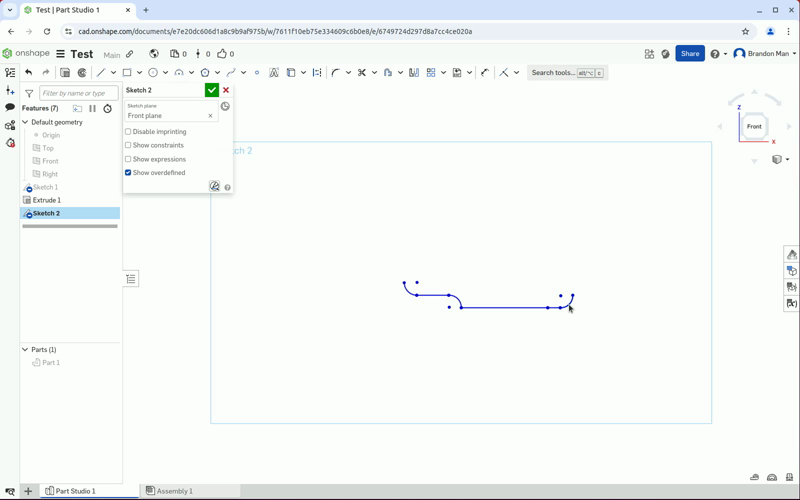
mouse_move(572, 295)
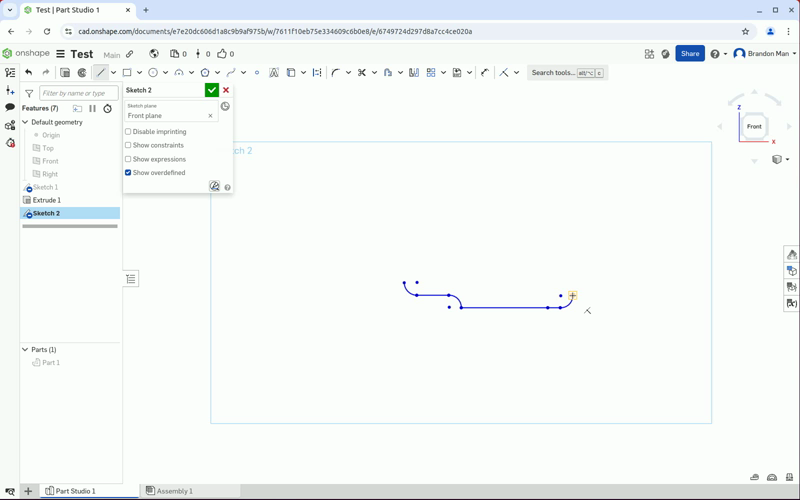
click(572, 295)
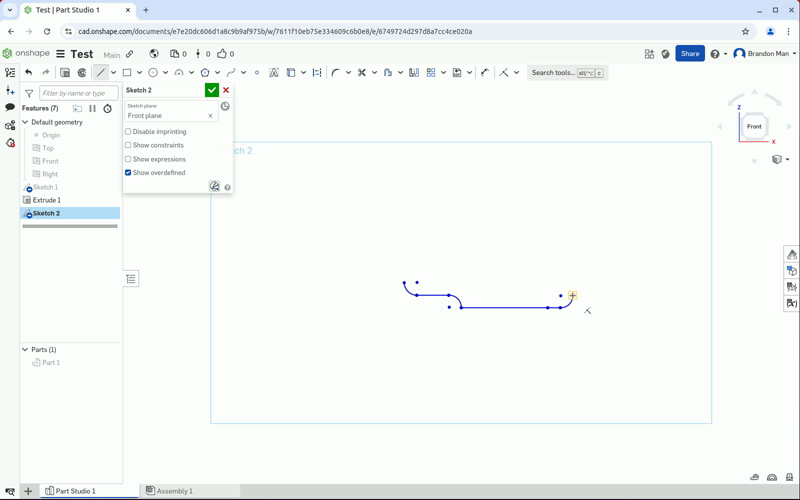
key_down(shift)
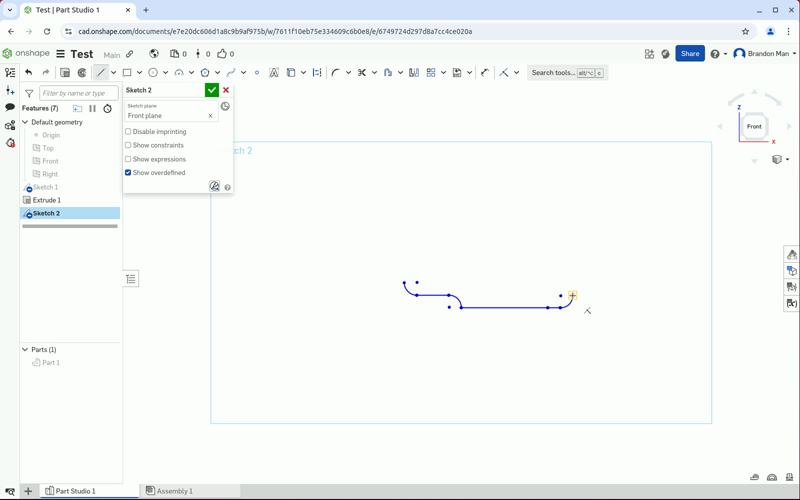
mouse_move(589, 295)
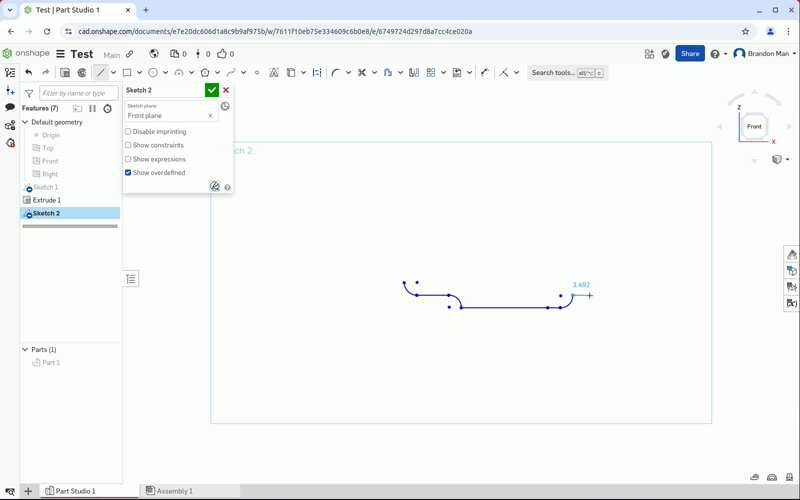
mouse_move(572, 282)
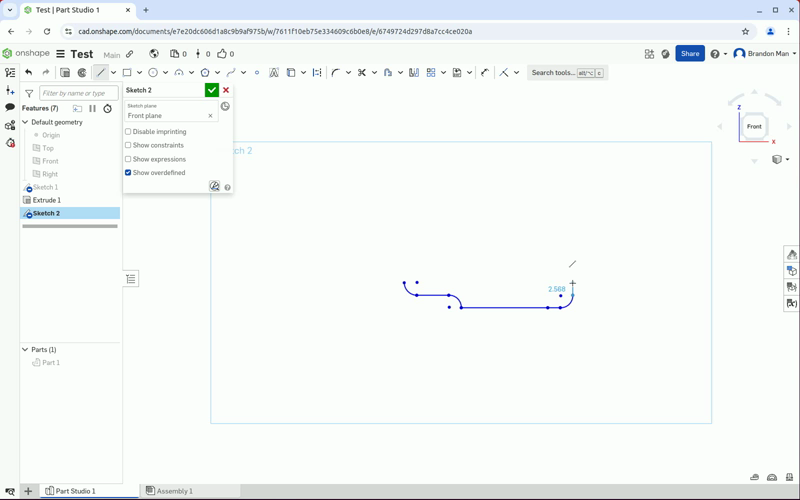
click(572, 282)
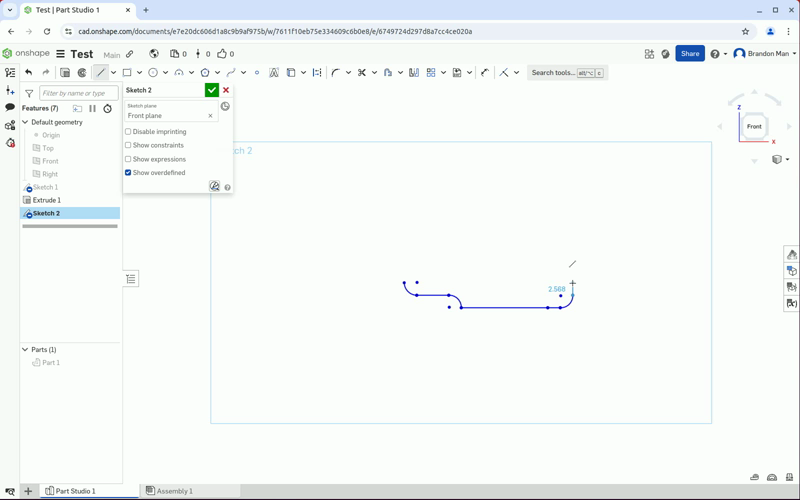
key_up(shift)
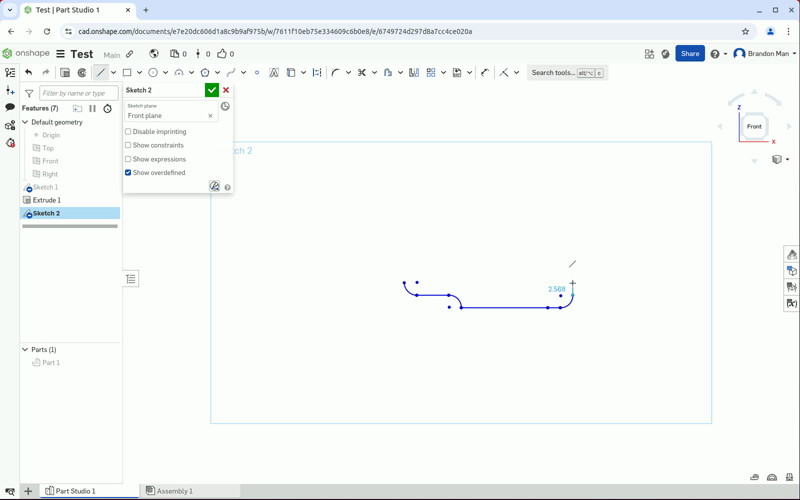
key_down(shift)
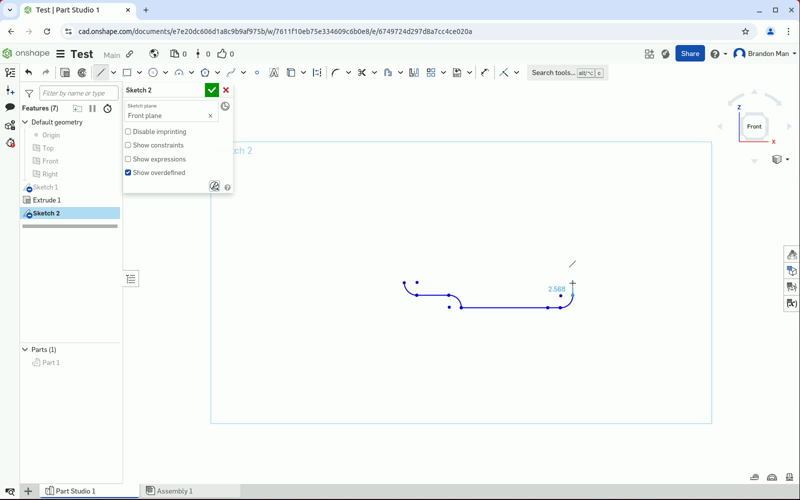
mouse_move(461, 282)
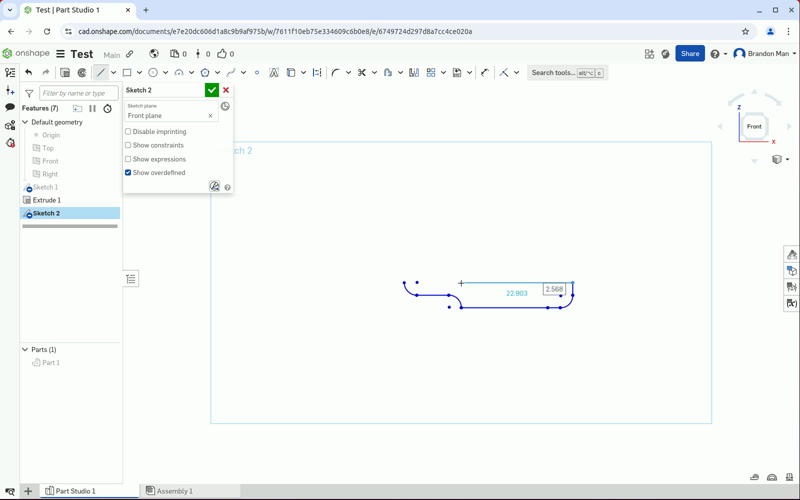
click(461, 282)
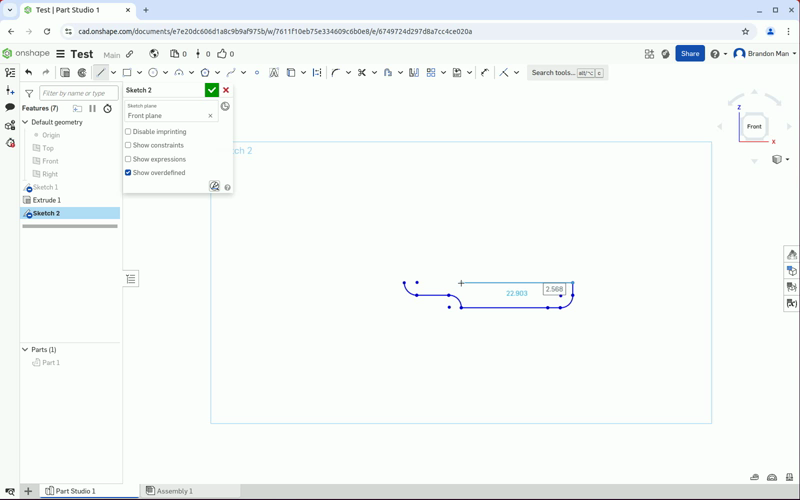
key_up(shift)
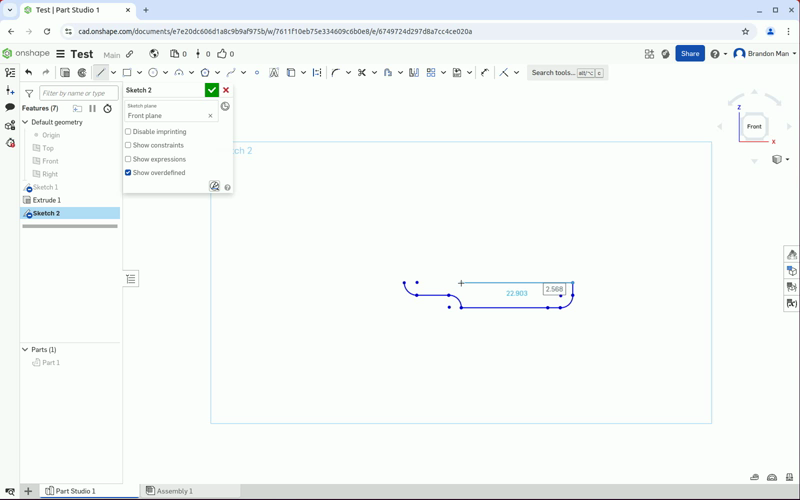
mouse_move(491, 282)
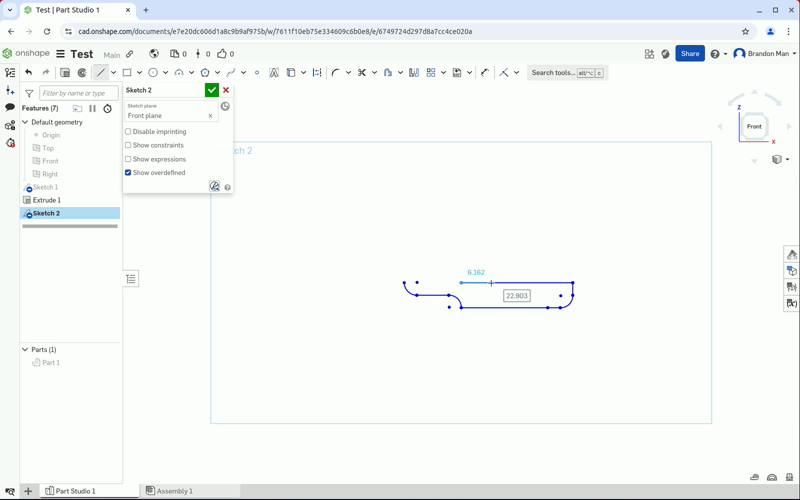
key_down(shift)
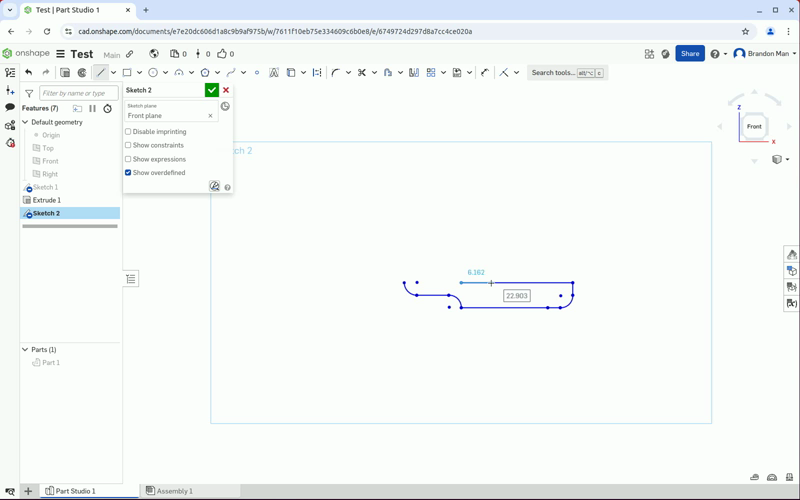
mouse_move(404, 282)
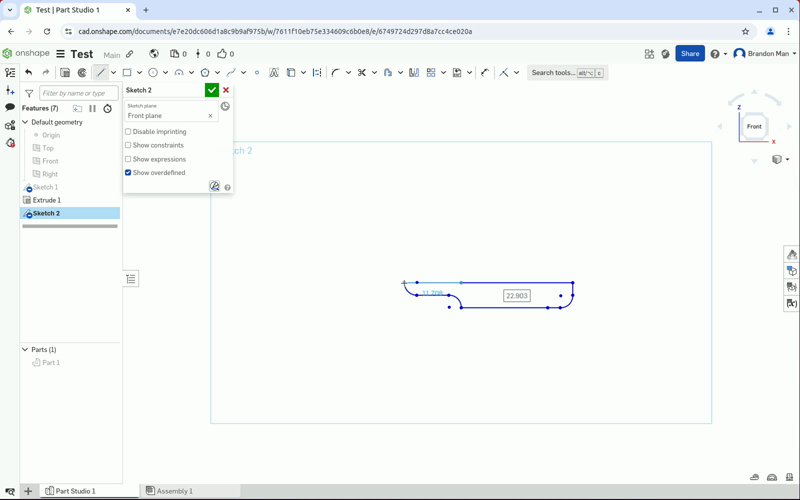
key_up(shift)
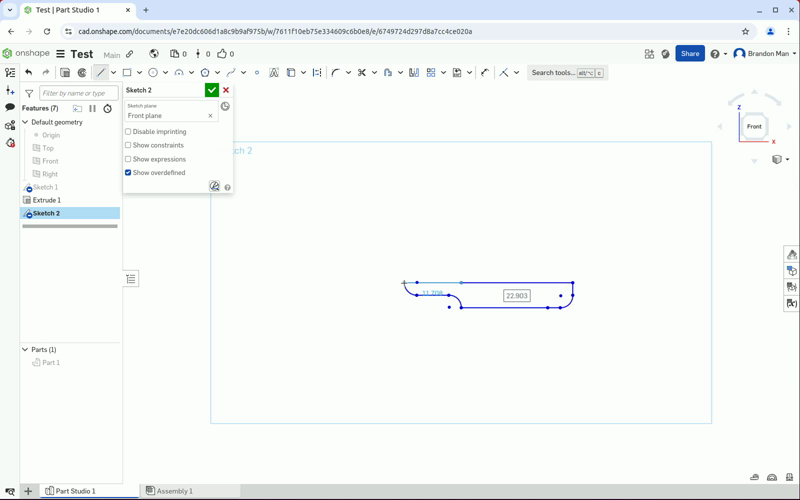
click(404, 282)
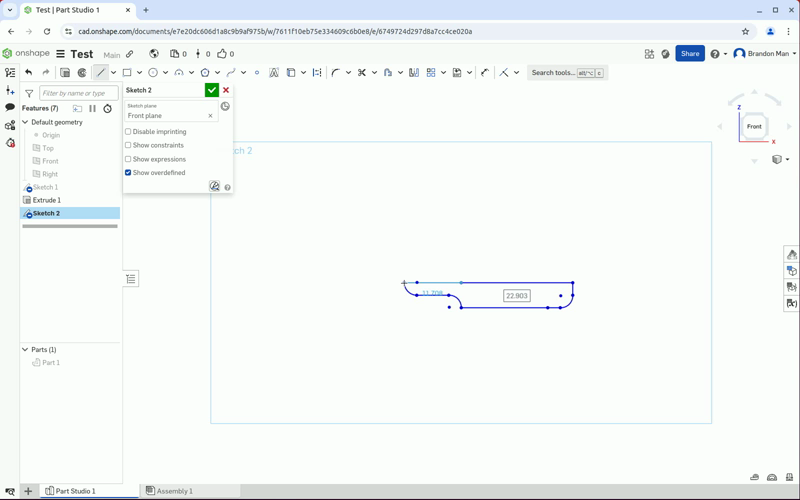
key(esc)
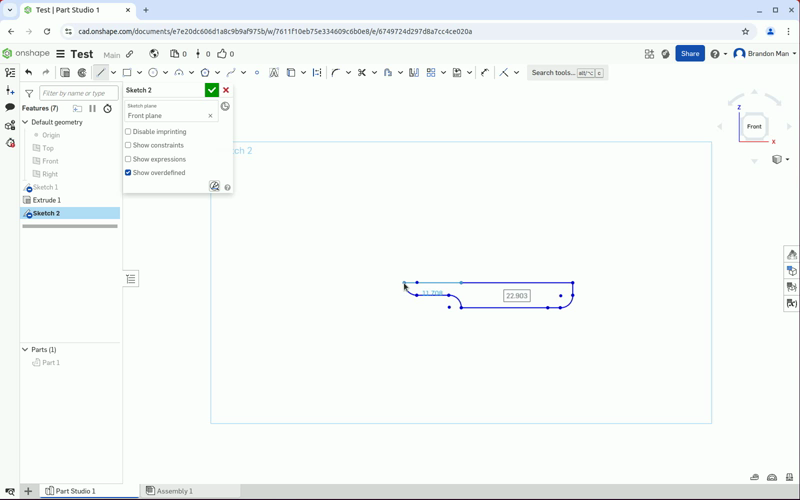
mouse_move(468, 286)
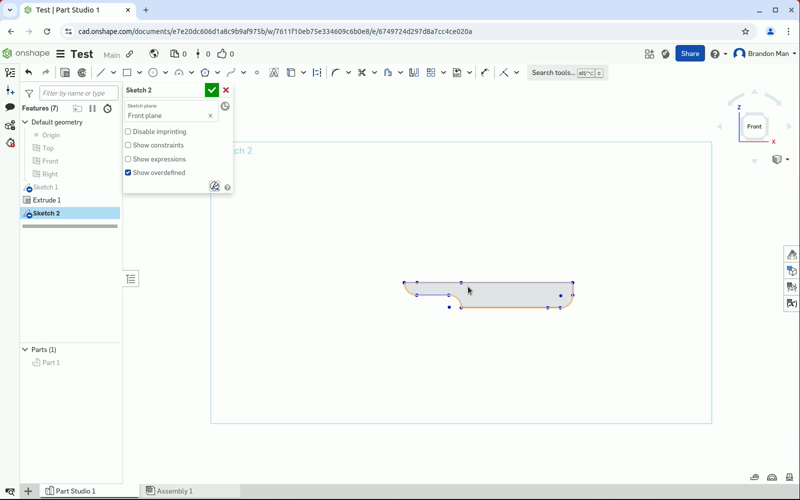
scroll(6)
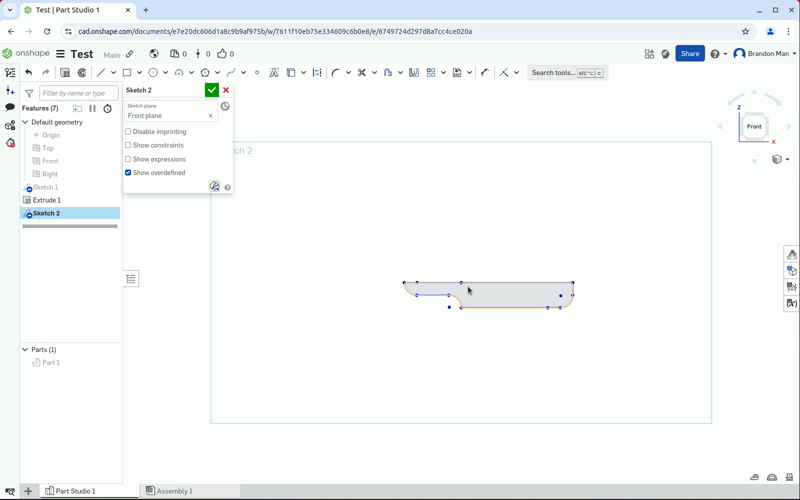
scroll(6)
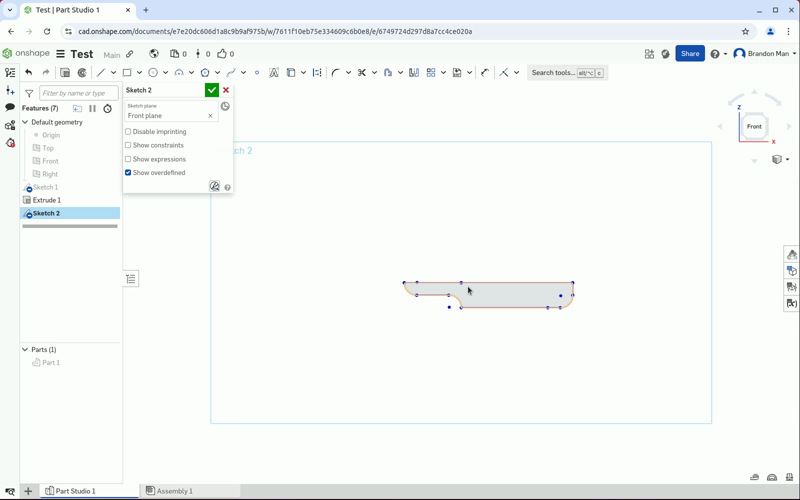
scroll(6)
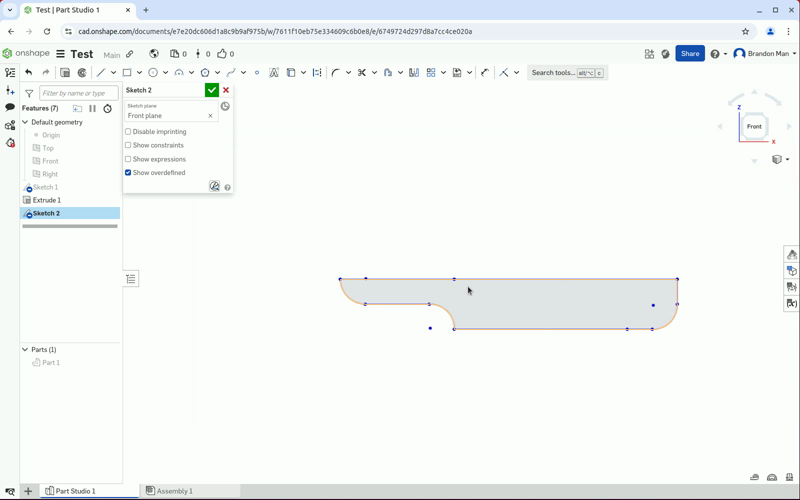
scroll(6)
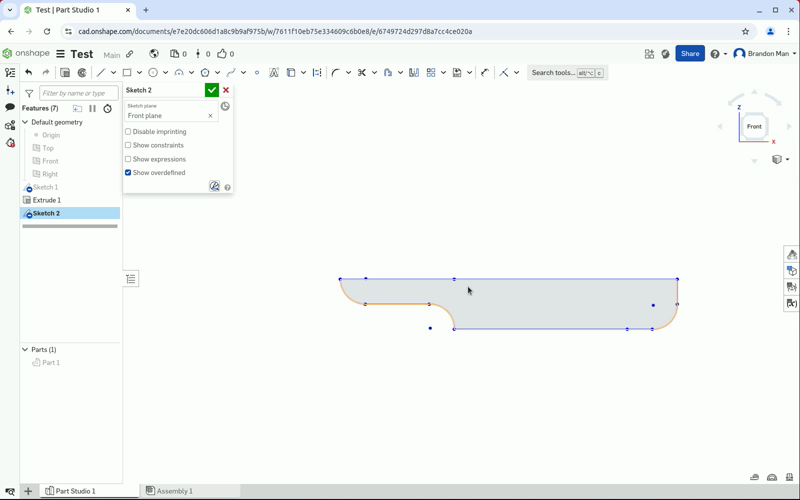
scroll(6)
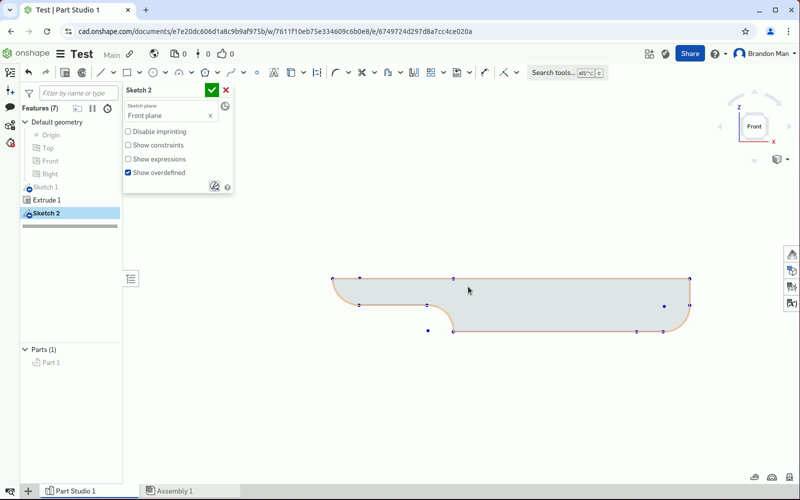
scroll(6)
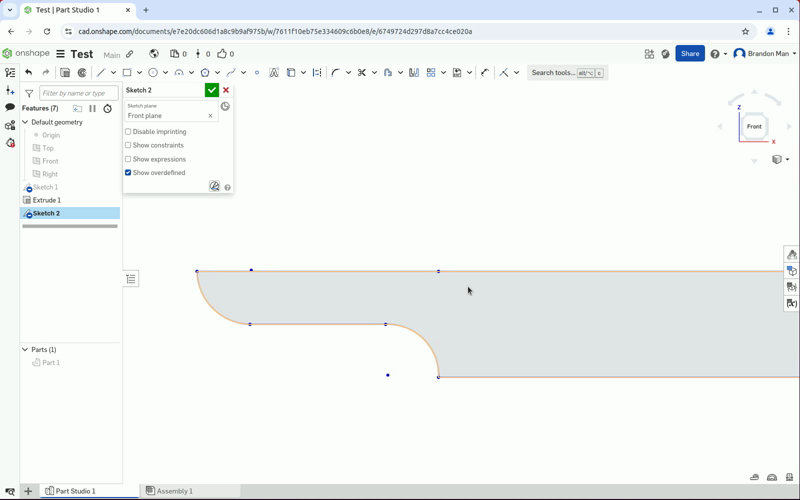
scroll(6)
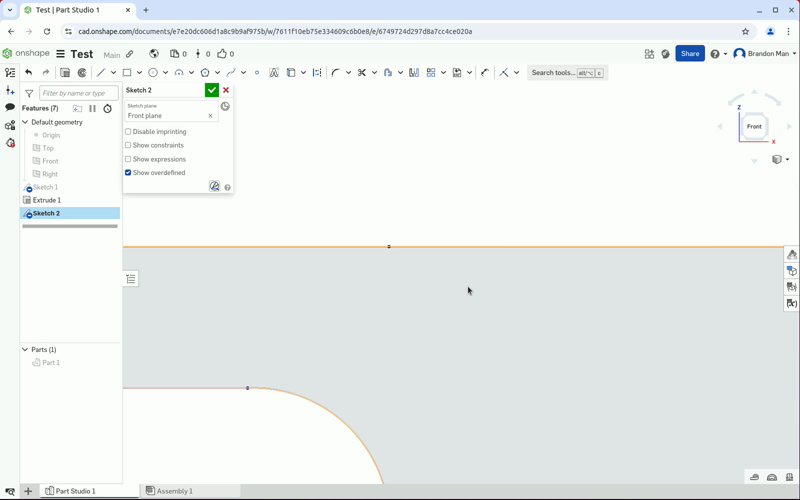
click(468, 286)
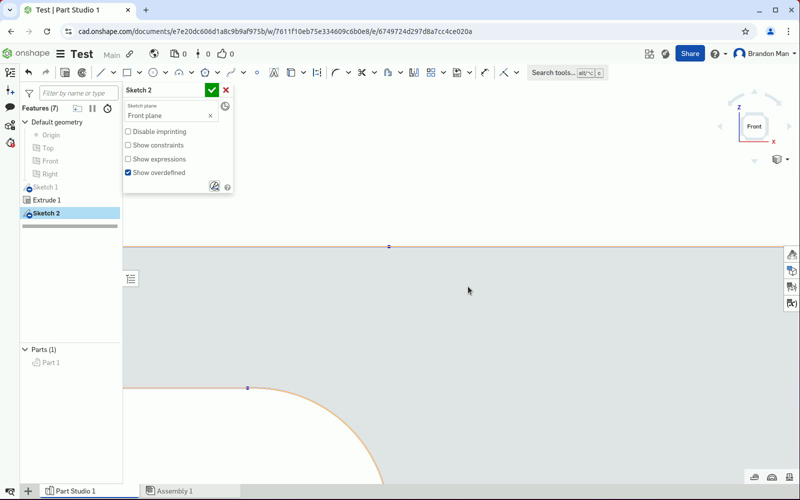
scroll(-6)
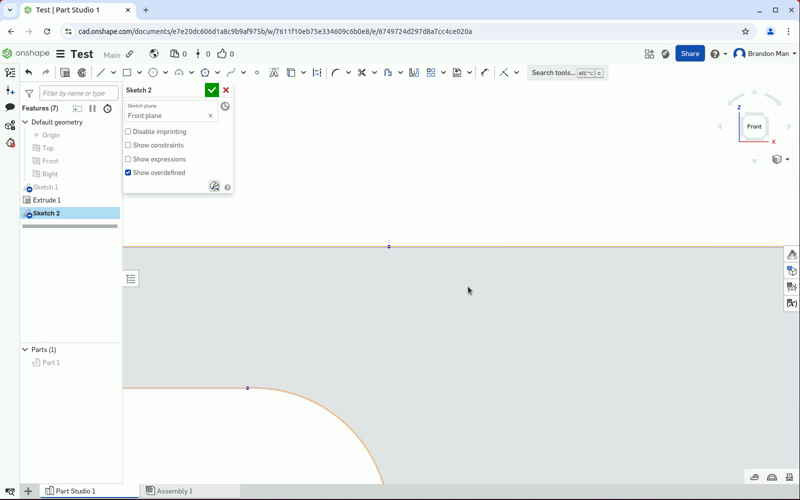
scroll(-6)
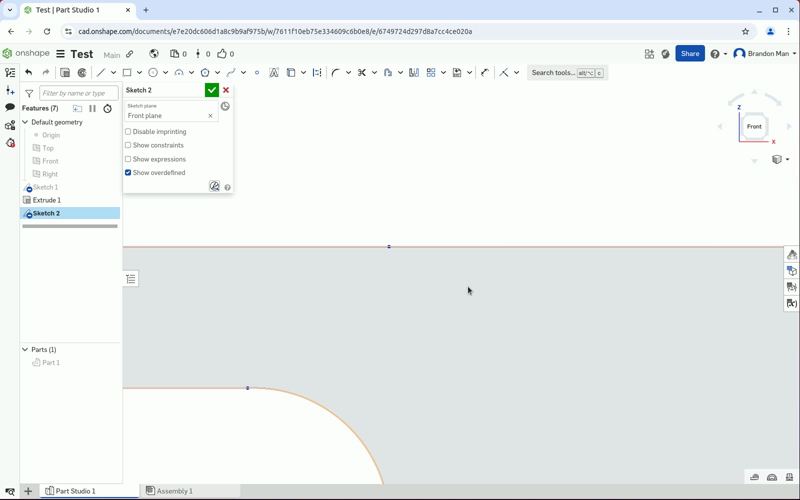
scroll(-6)
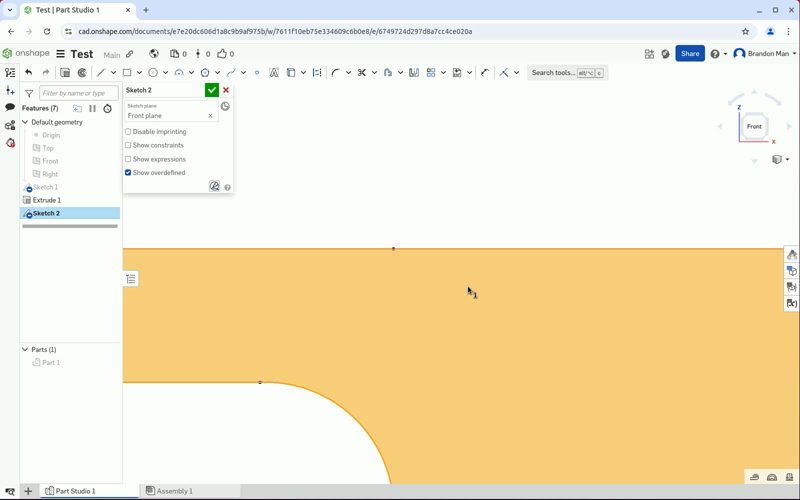
scroll(-6)
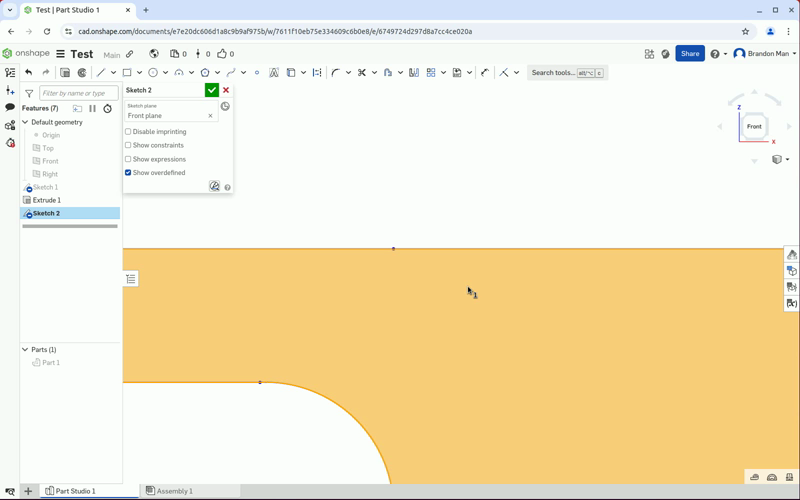
scroll(-6)
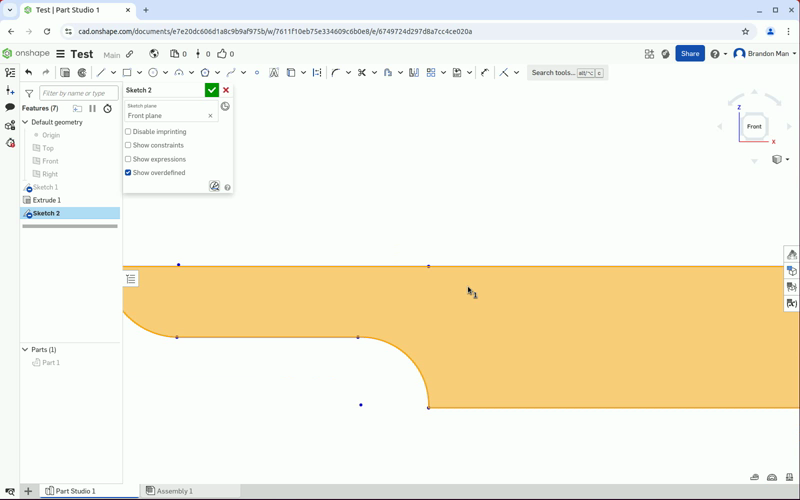
scroll(-6)
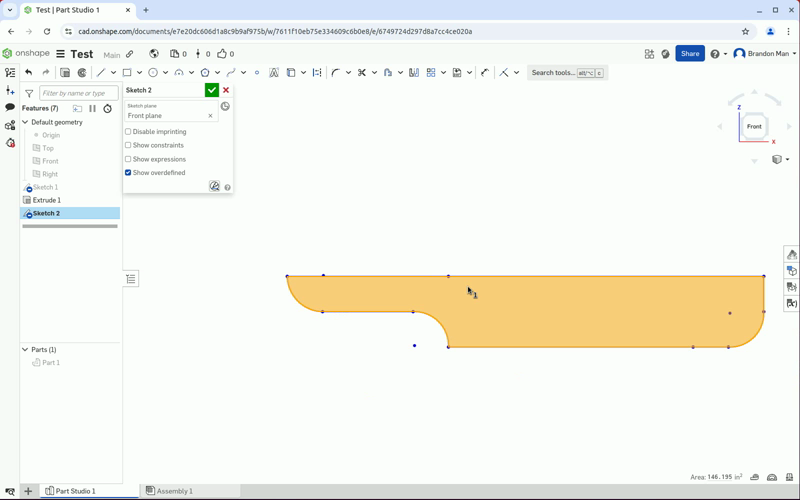
scroll(-6)
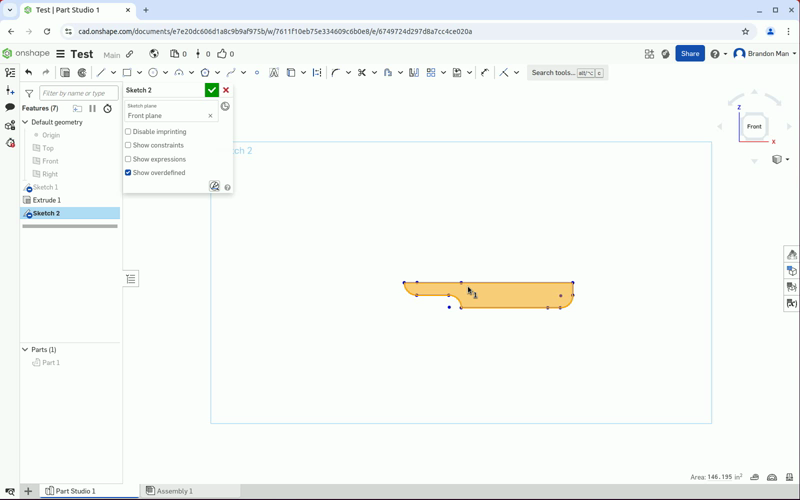
mouse_move(73, 352)
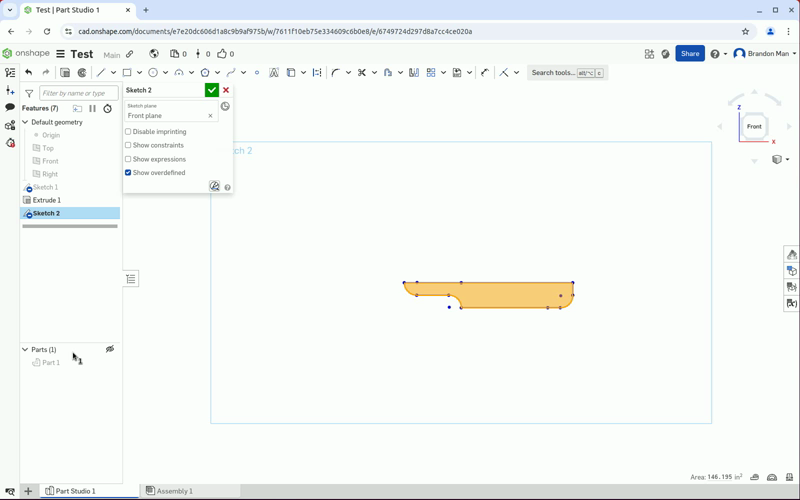
key(shift+y)
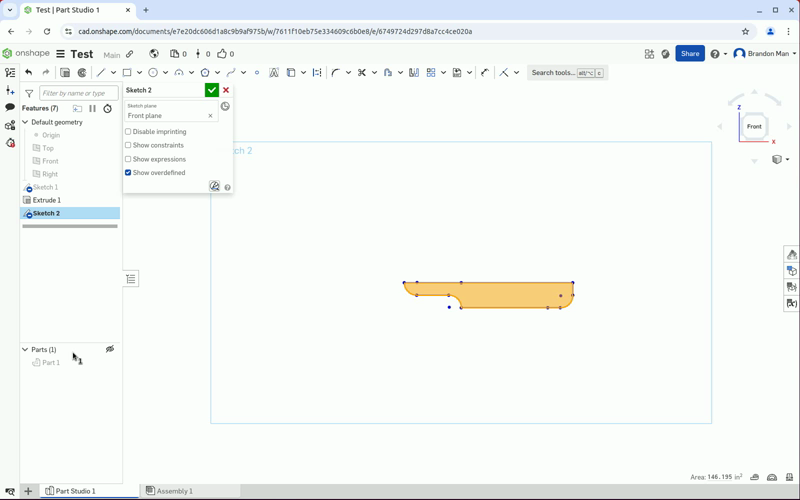
key(shift+e)
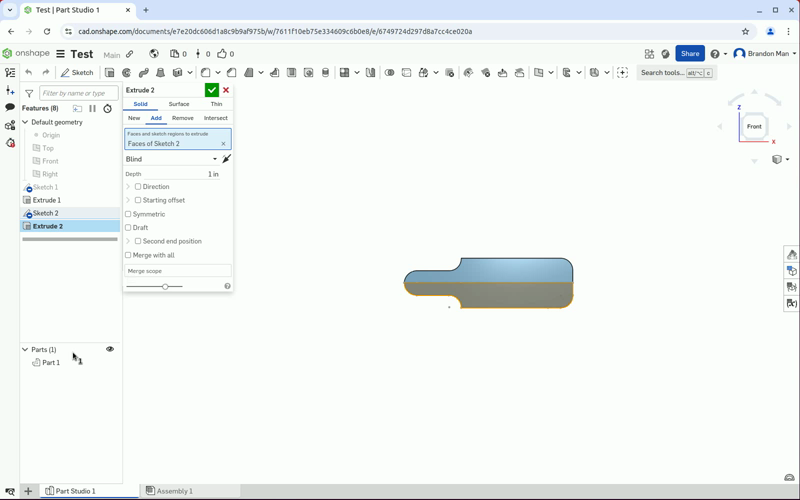
mouse_move(143, 106)
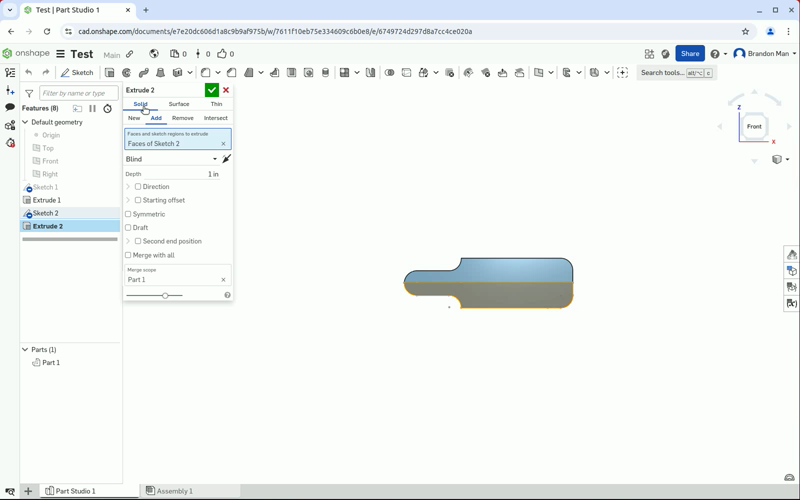
click(143, 106)
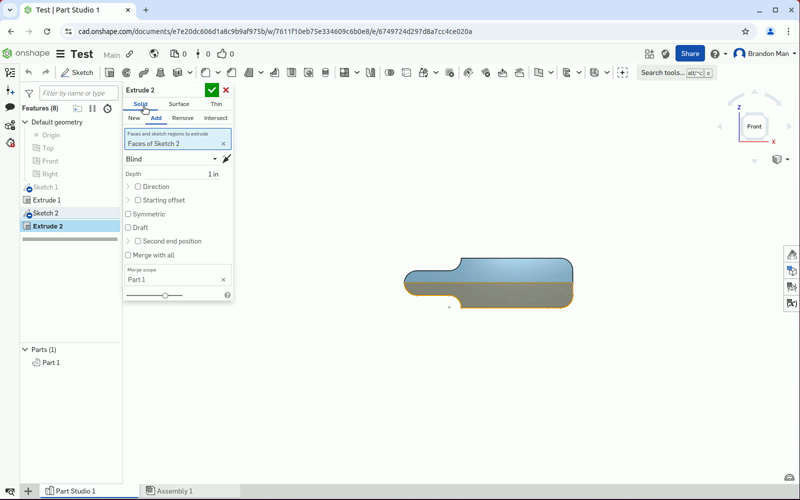
mouse_move(137, 120)
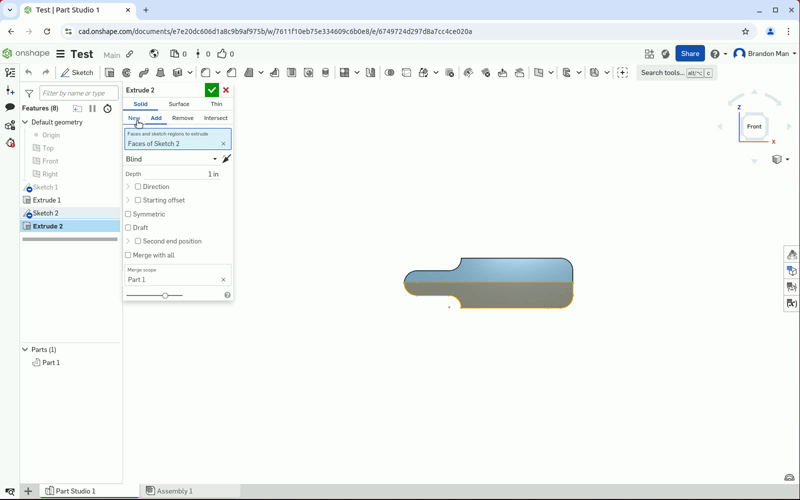
click(137, 120)
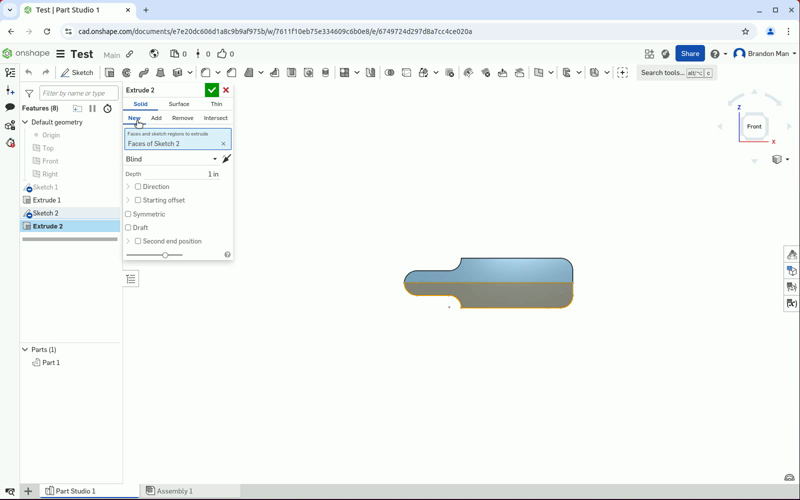
key(tab, 4)
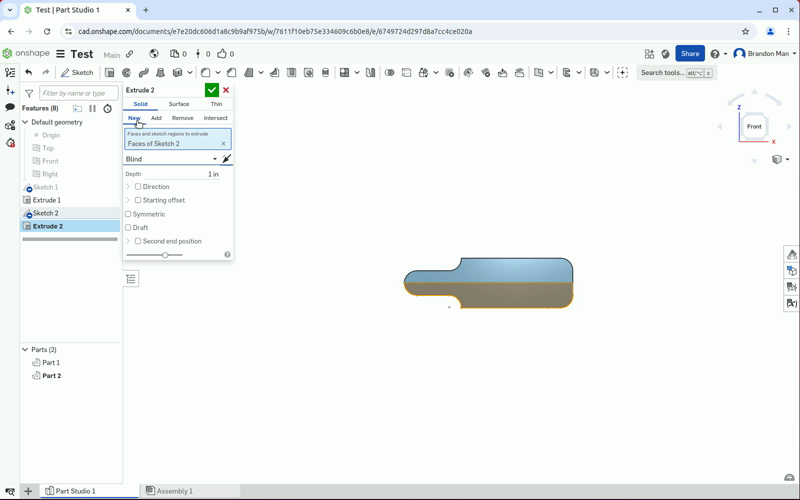
text(1.926)
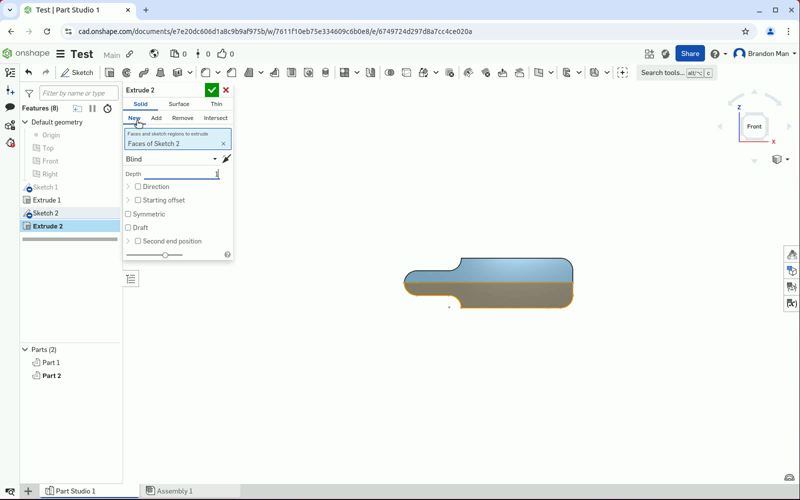
key(enter)
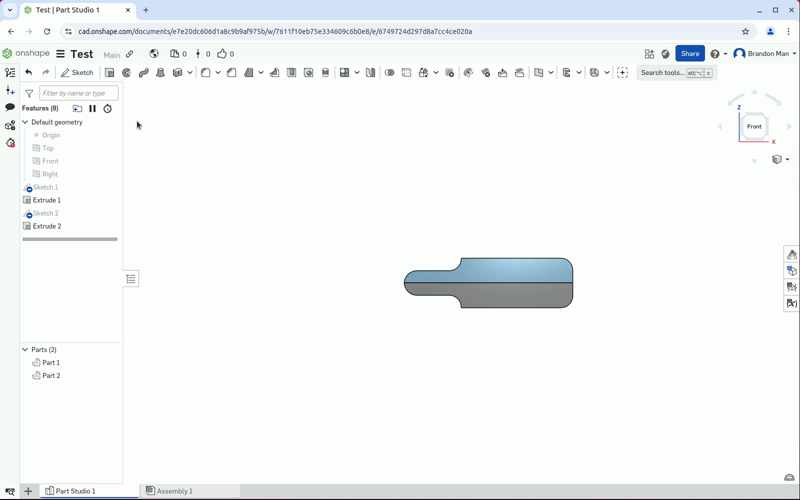
key(shift+h)
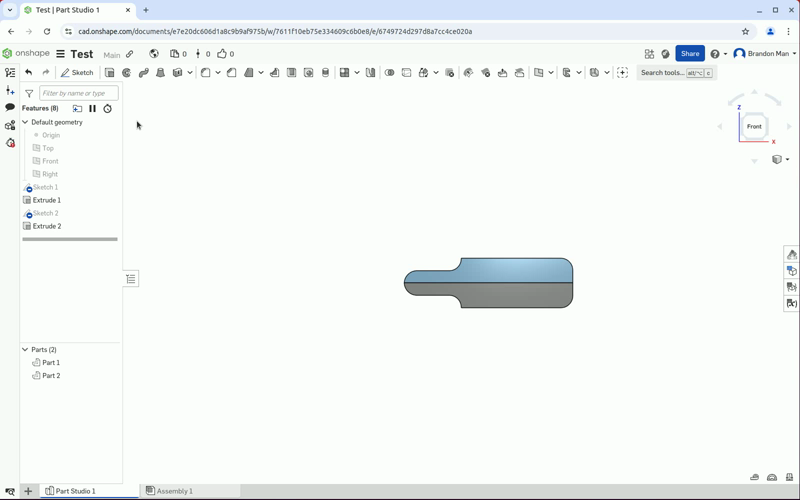
key(shift+h)
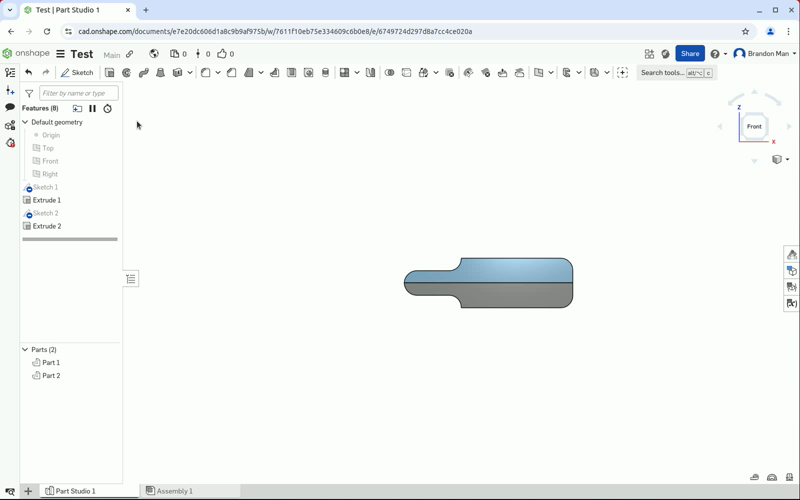
key(shift+7)
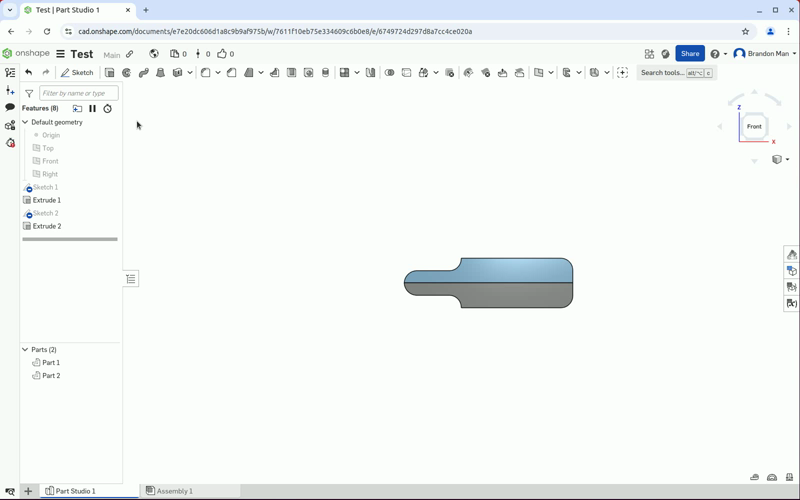
key(left, 2)
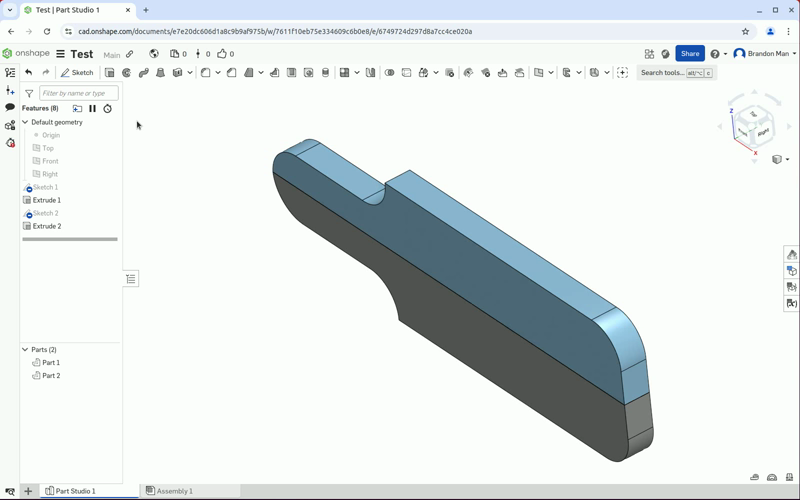
key(down, 2)
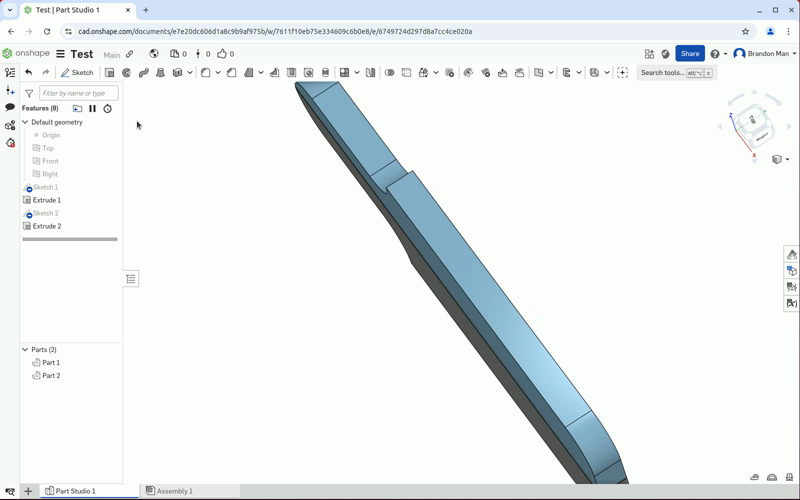
key(up, 2)
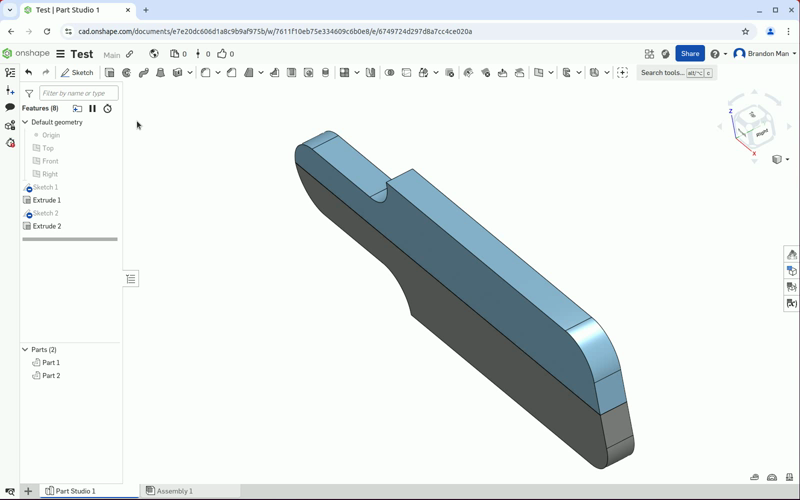
key(right, 2)
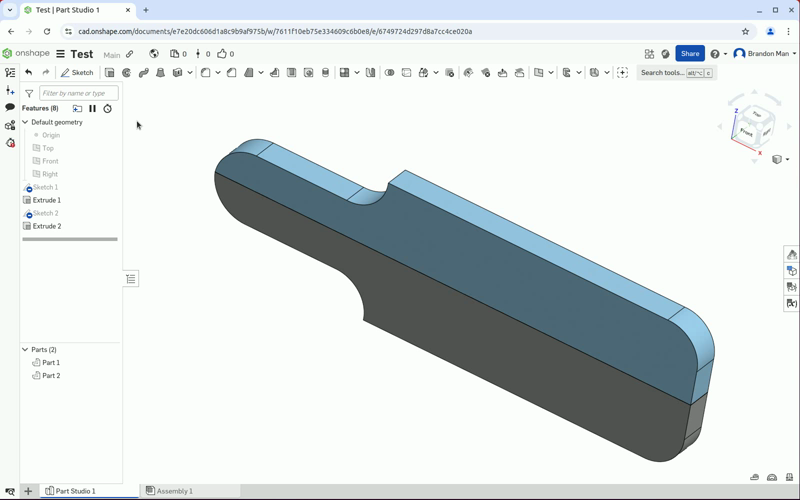
mouse_move(73, 189)
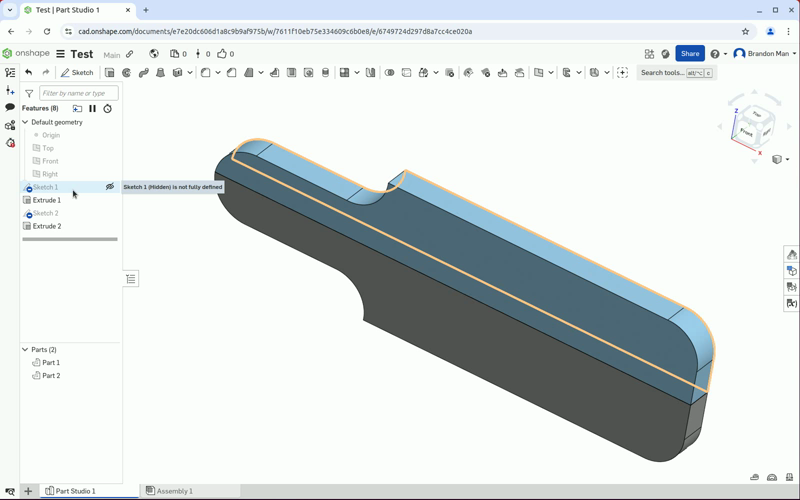
click(73, 189)